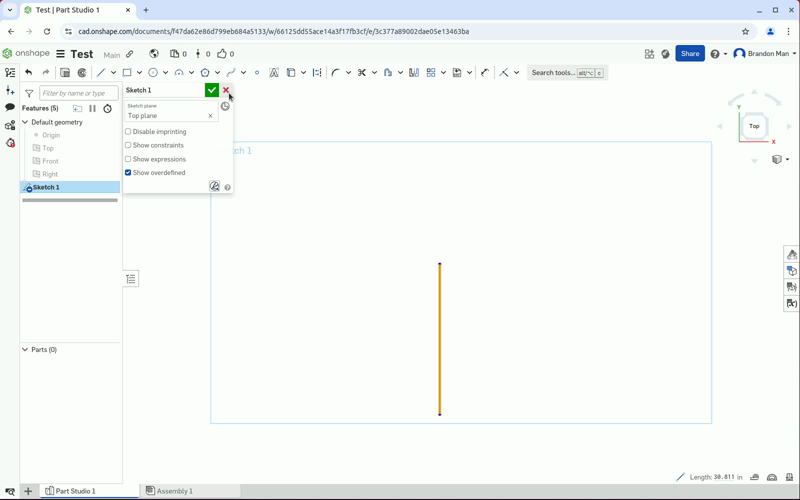
key(shift+h)
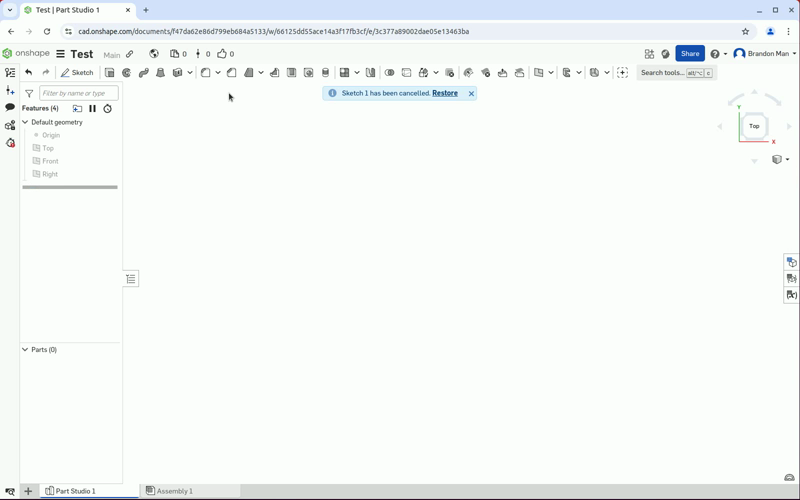
mouse_move(73, 352)
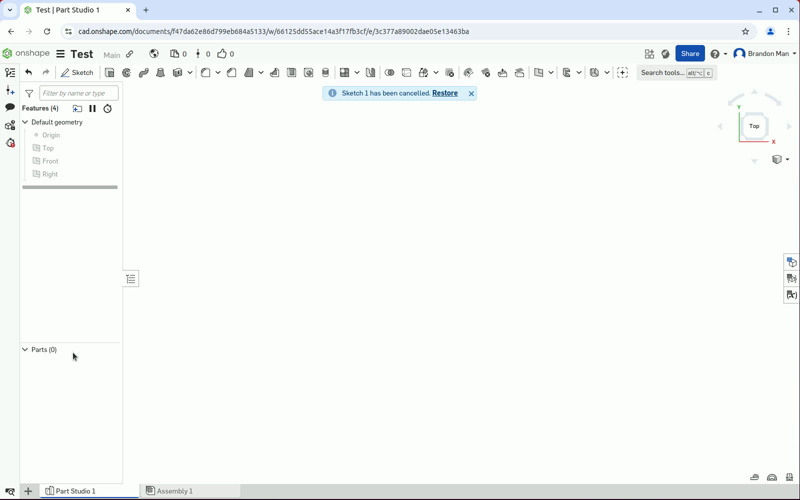
key(y)
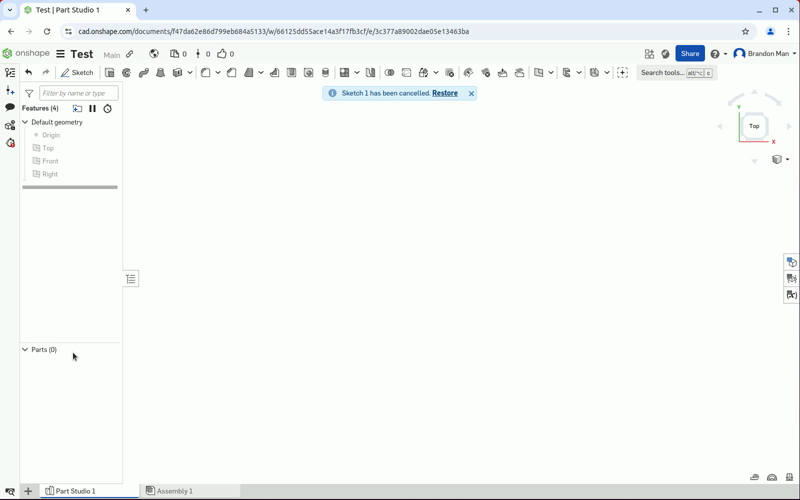
key(shift+p)
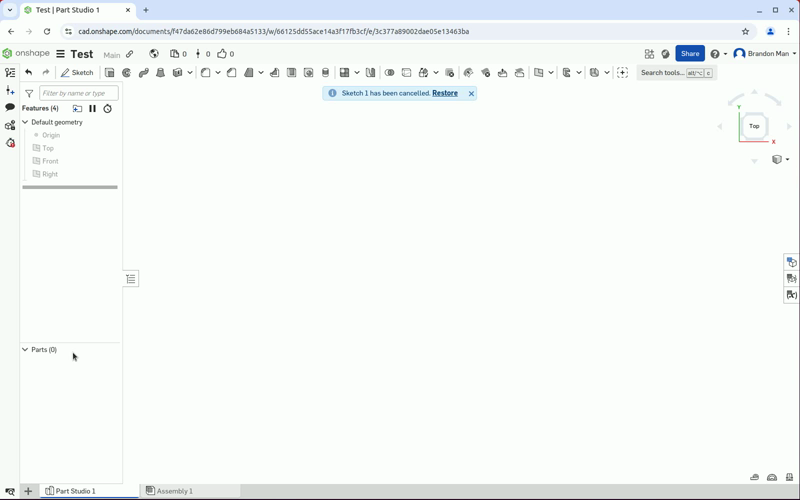
key(space)
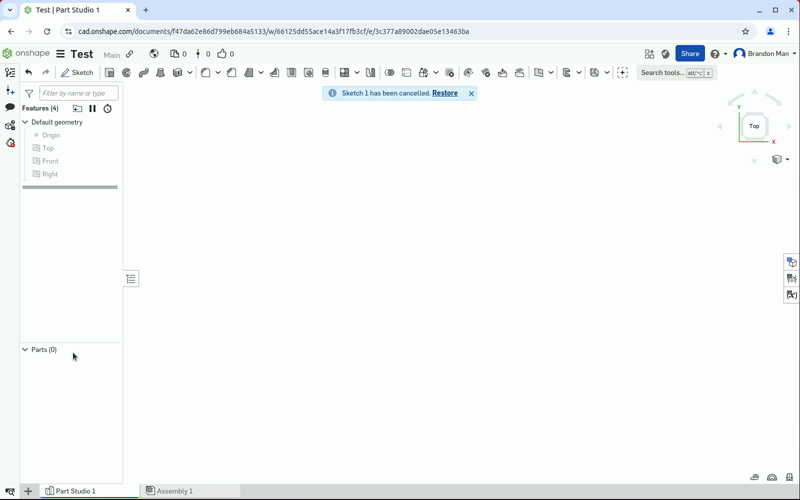
key_down(shift)
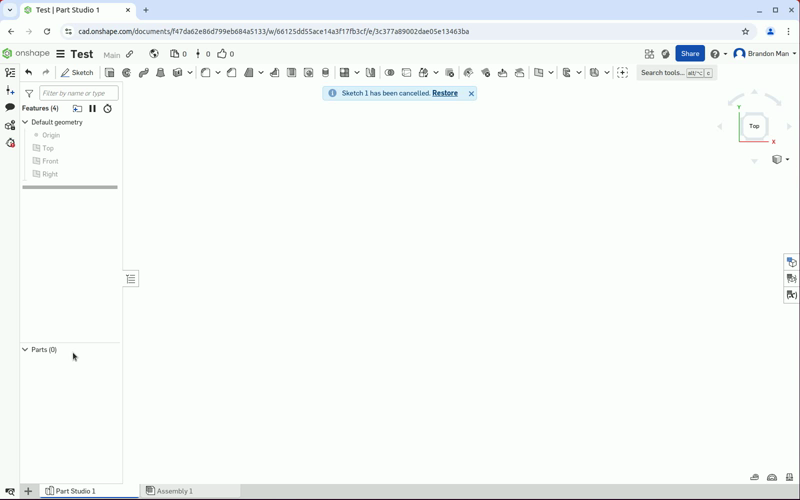
key(up)
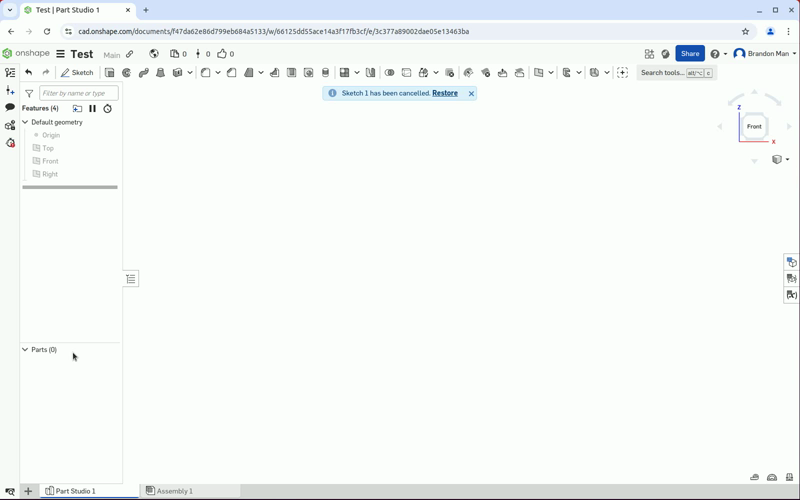
key_up(shift)
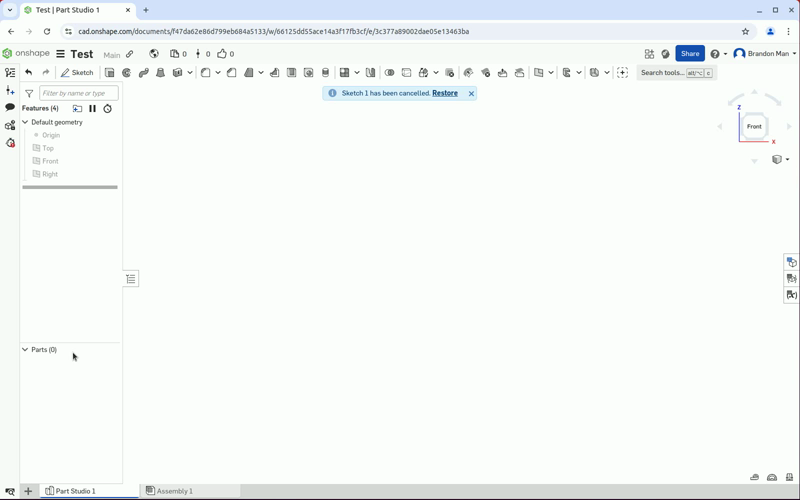
mouse_move(73, 352)
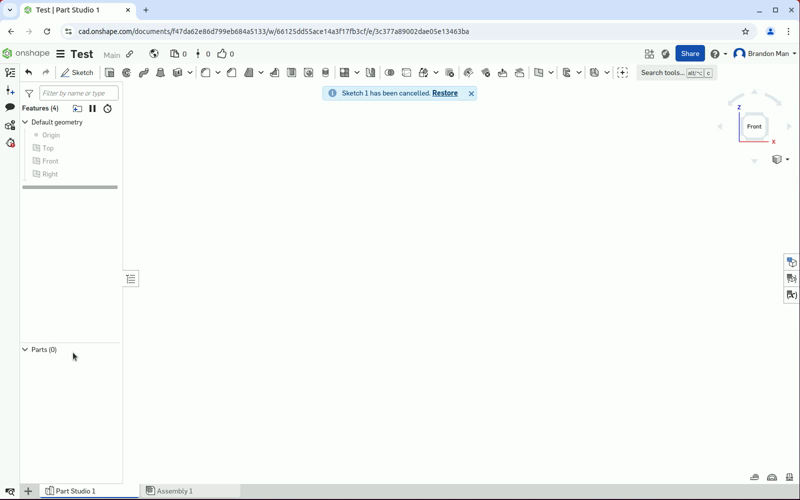
key(shift+y)
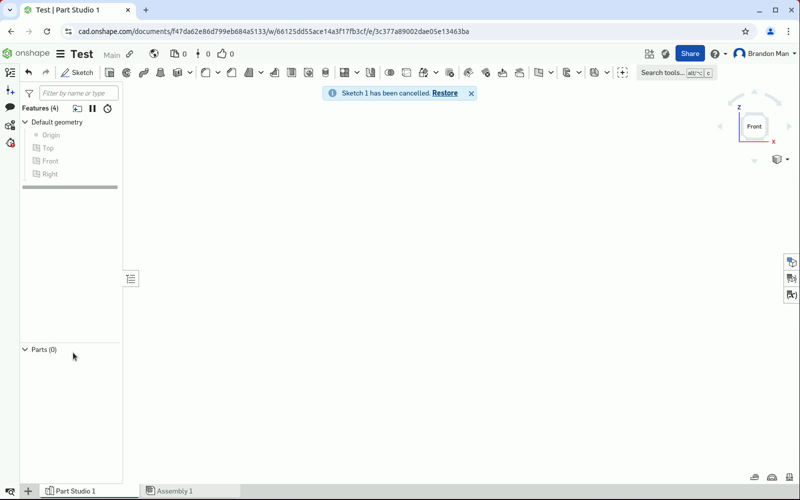
key(shift+s)
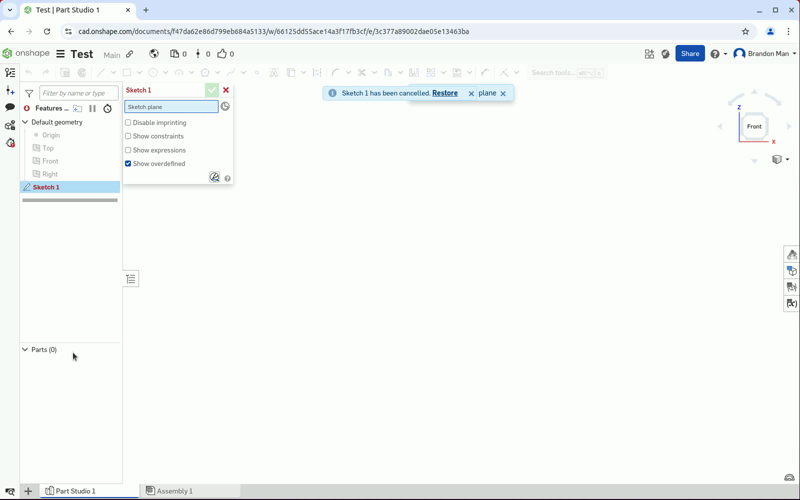
mouse_move(73, 163)
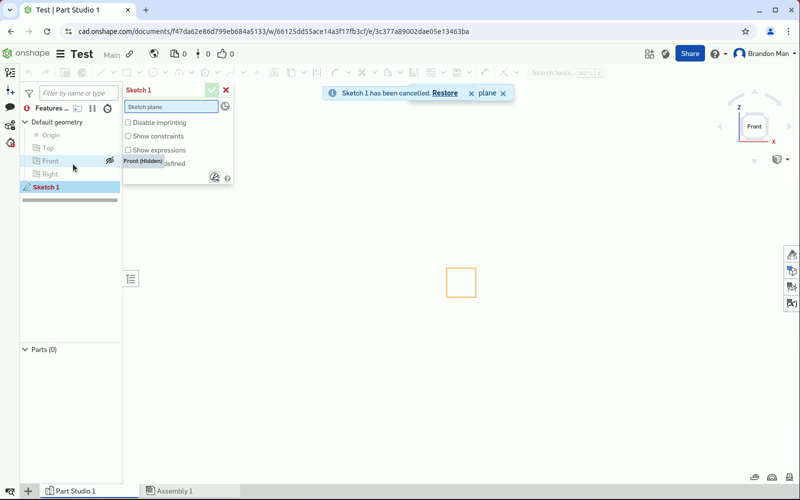
click(73, 163)
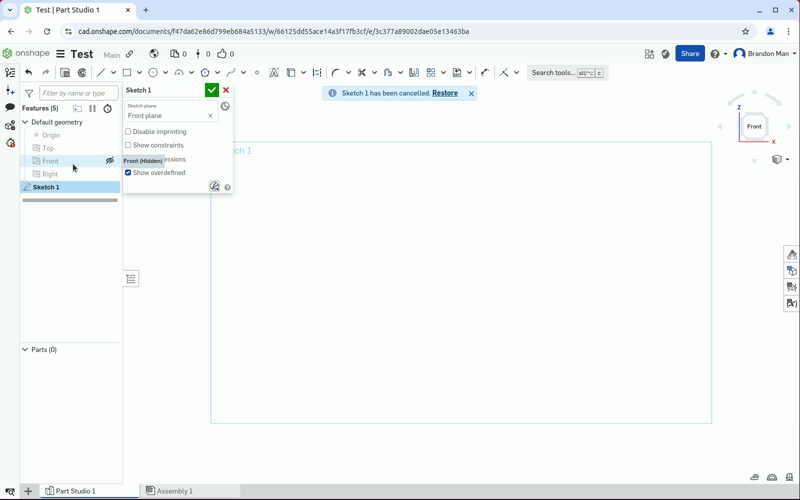
mouse_move(73, 352)
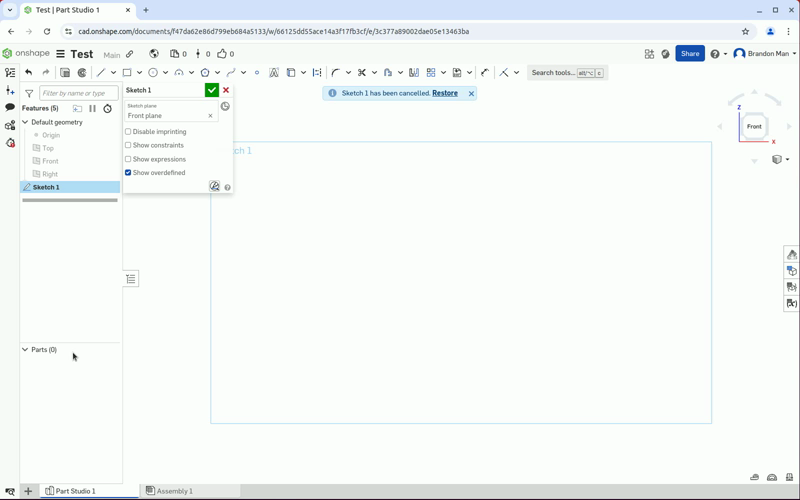
key(y)
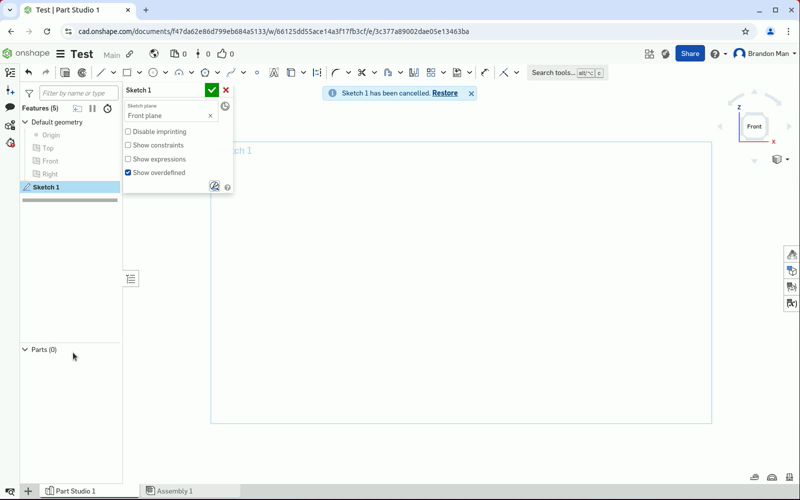
key(l)
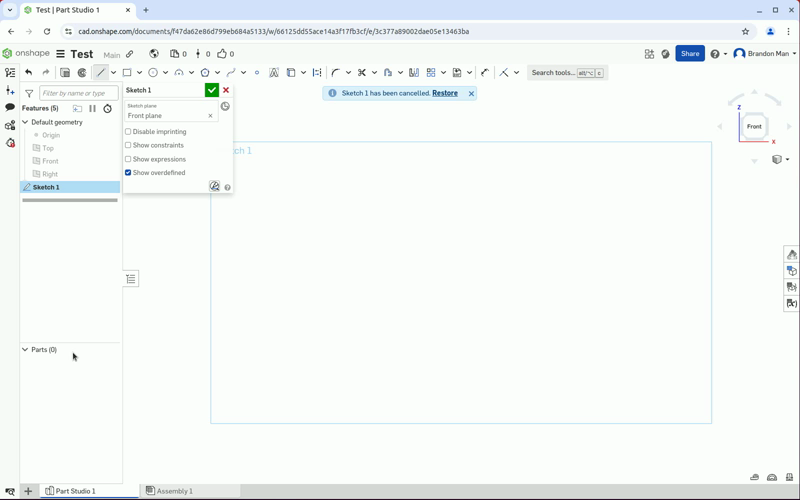
key_down(shift)
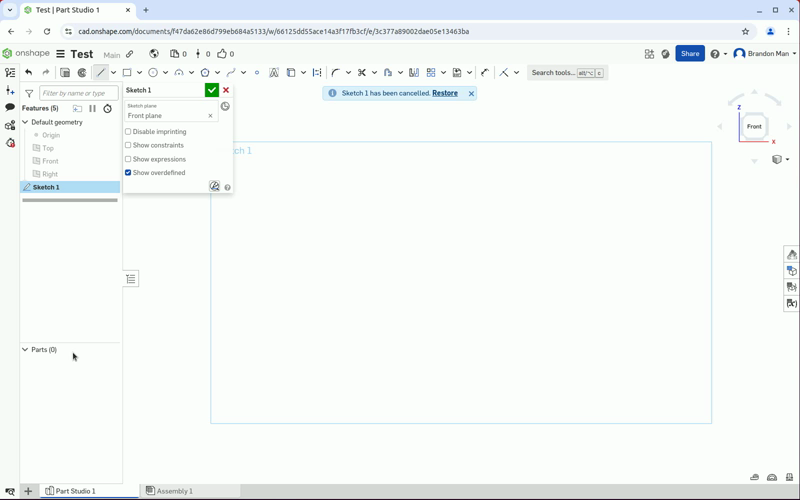
mouse_move(348, 282)
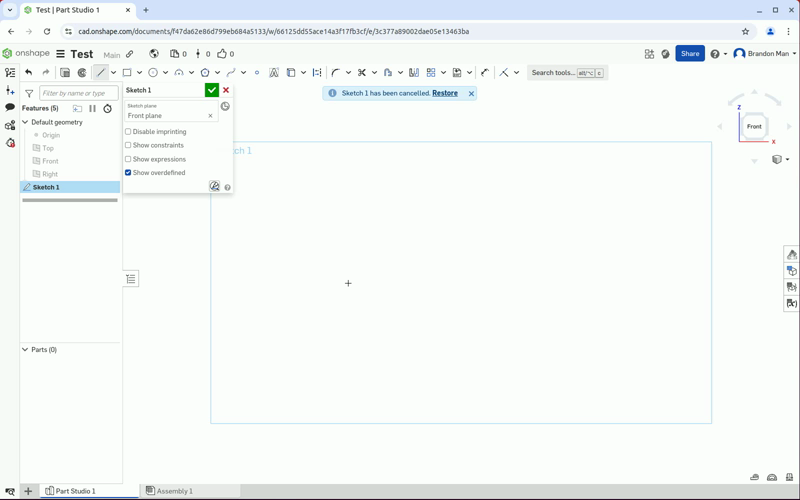
click(348, 282)
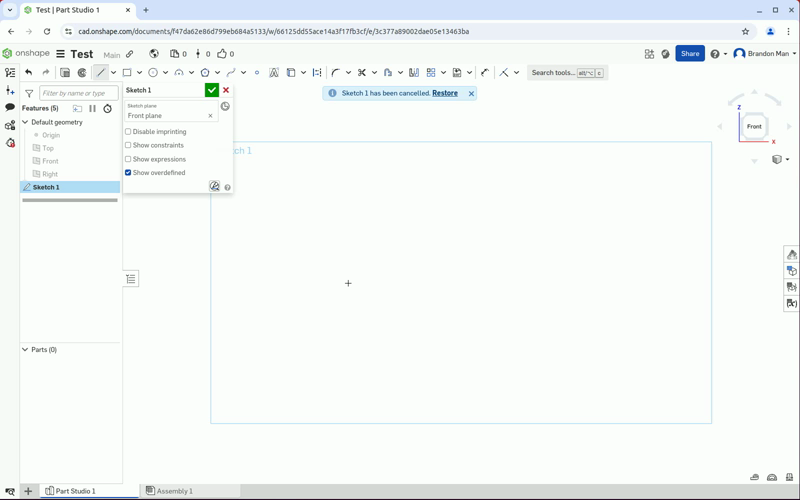
key_up(shift)
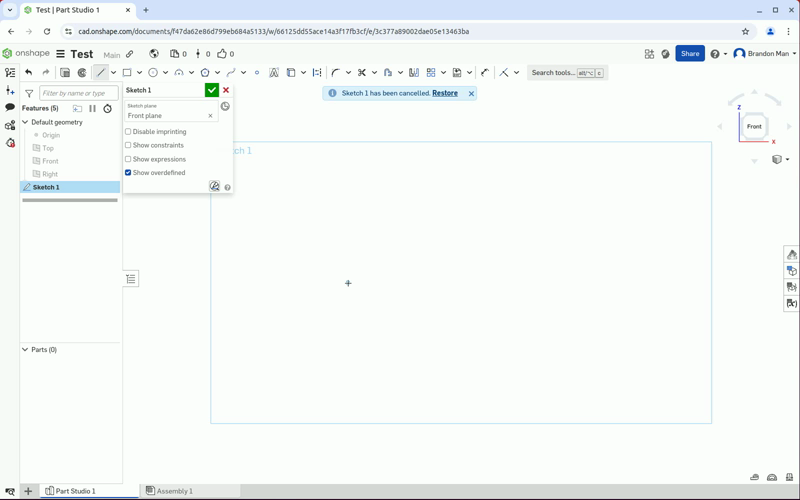
key_down(shift)
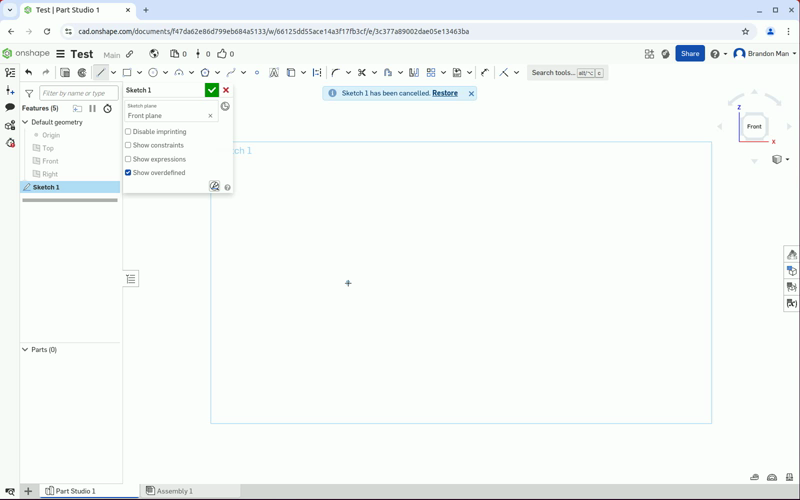
mouse_move(378, 282)
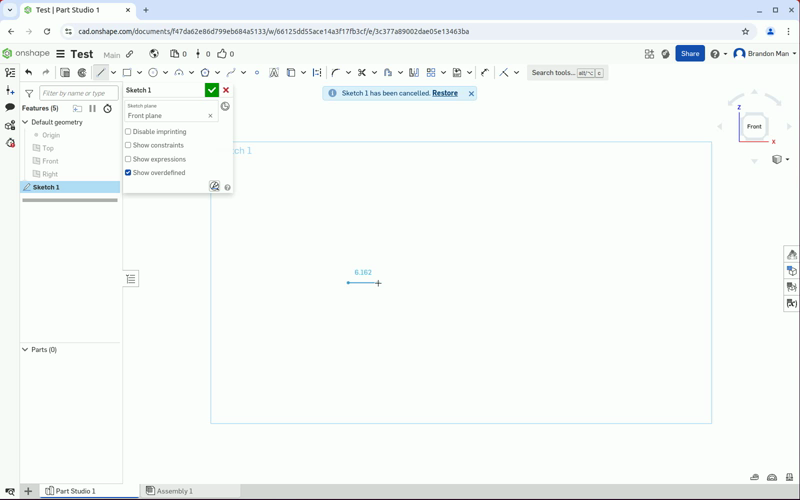
mouse_move(368, 282)
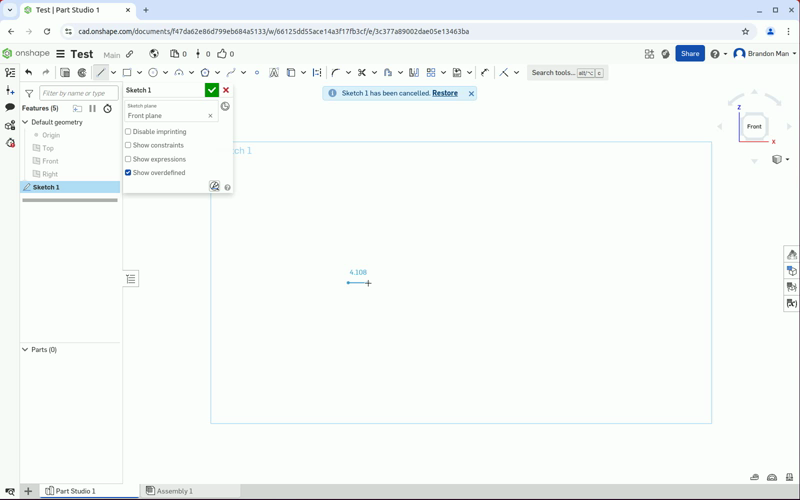
click(368, 282)
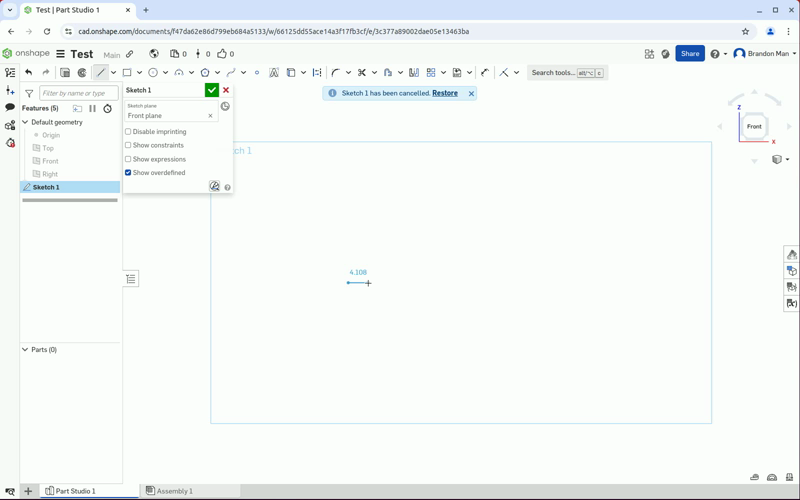
key_up(shift)
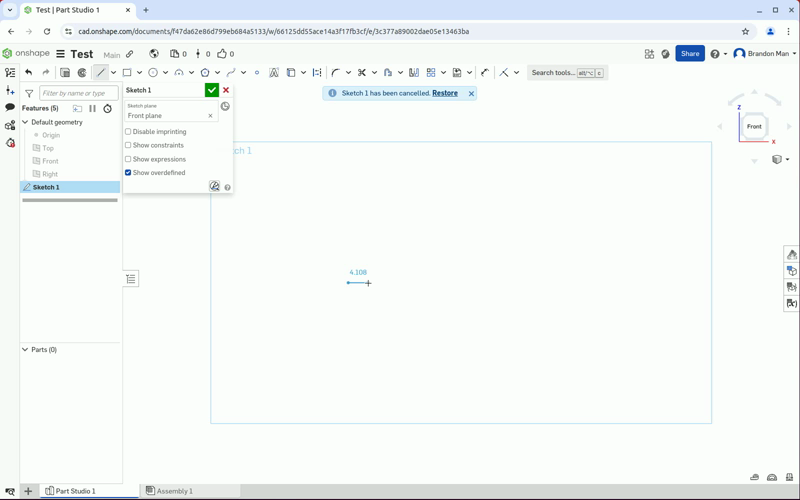
key(esc)
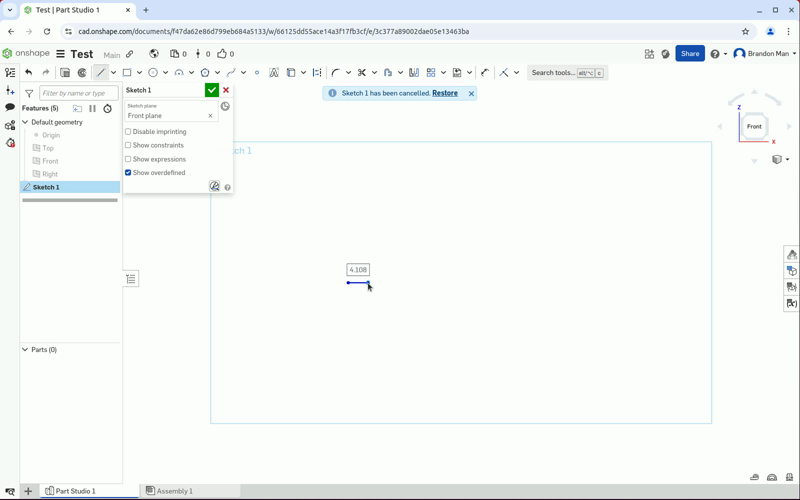
key(a)
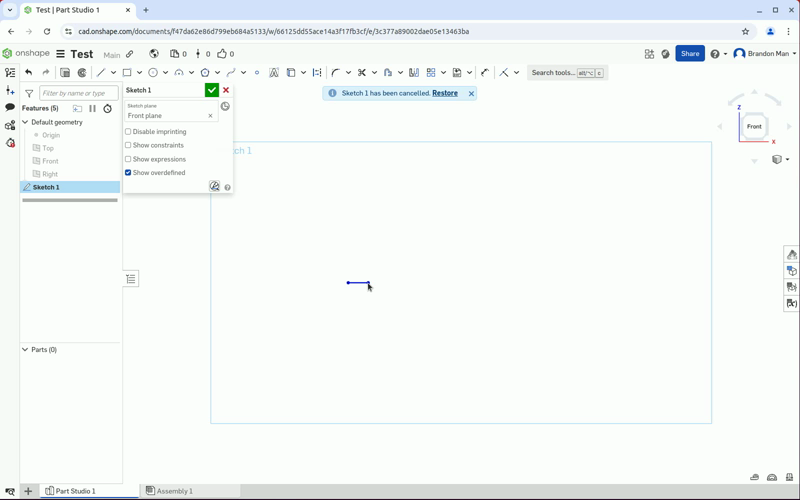
mouse_move(368, 282)
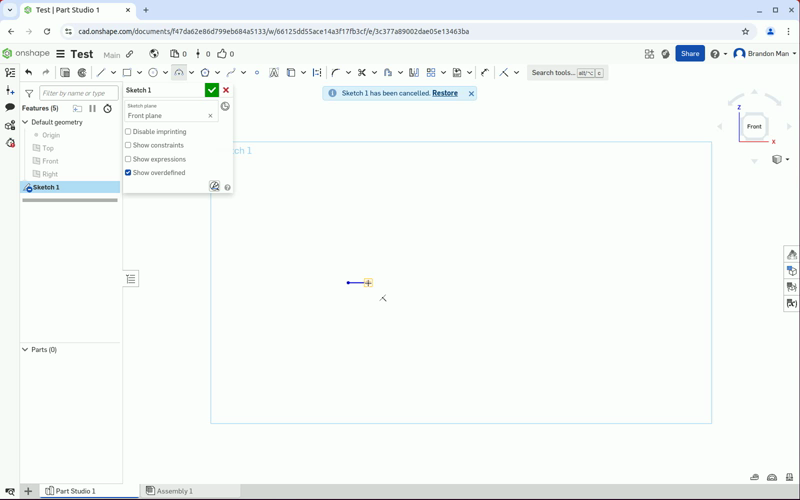
click(368, 282)
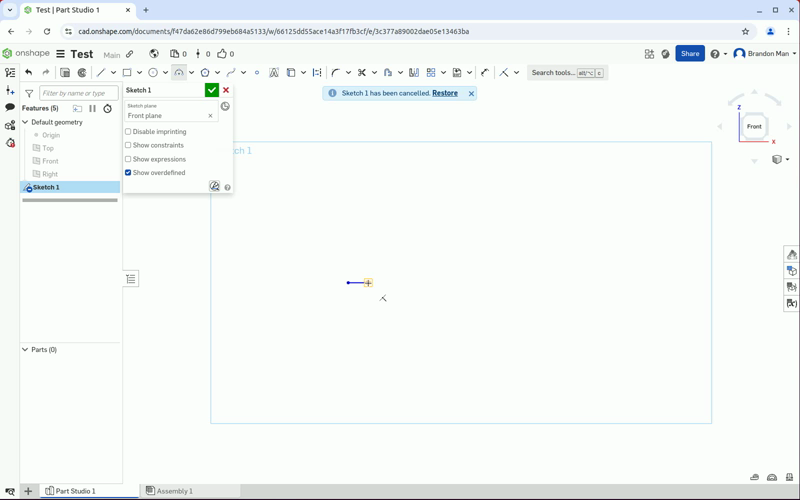
key_down(shift)
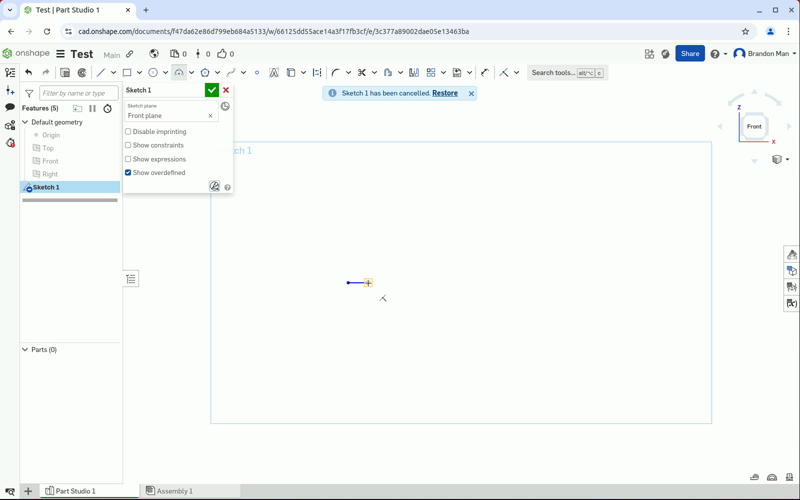
mouse_move(395, 216)
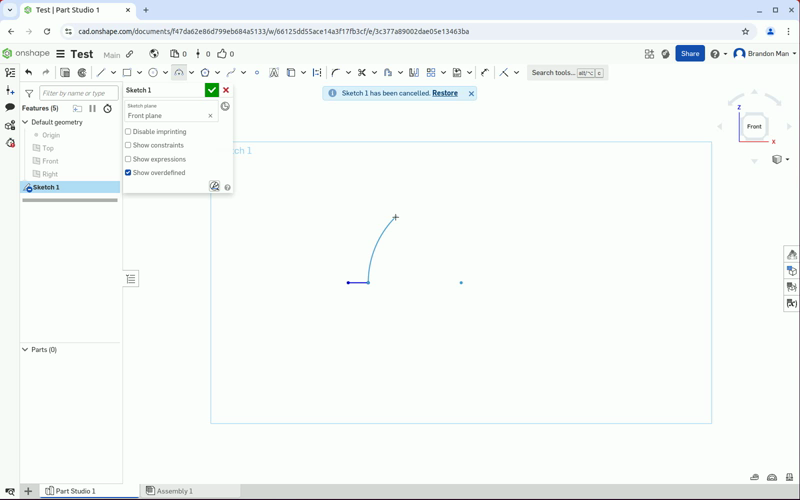
click(395, 216)
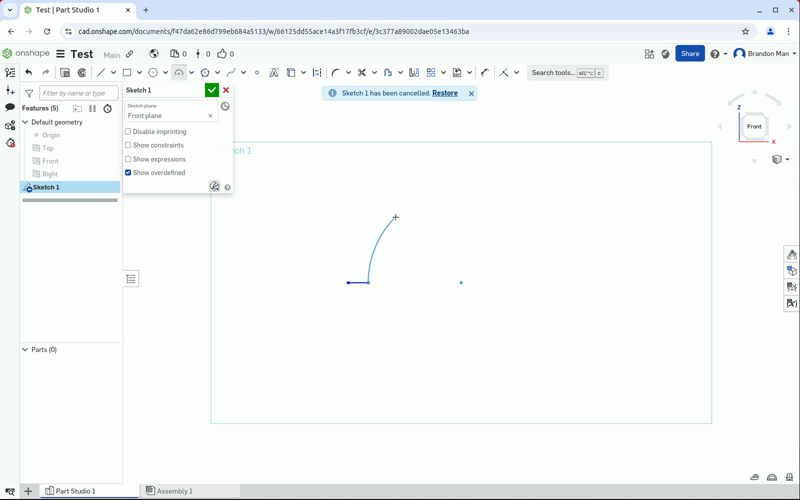
mouse_move(375, 247)
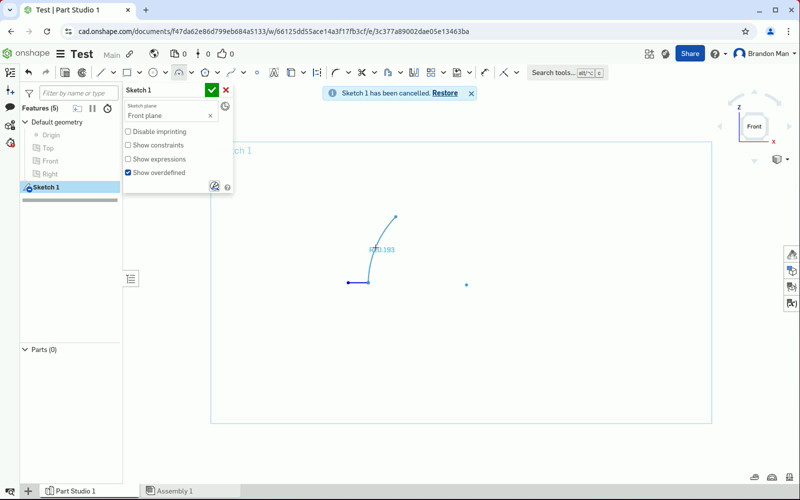
click(375, 247)
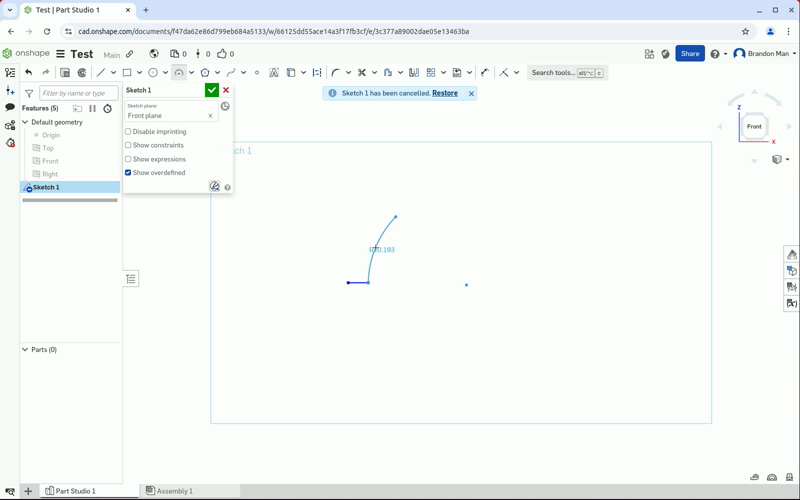
key_up(shift)
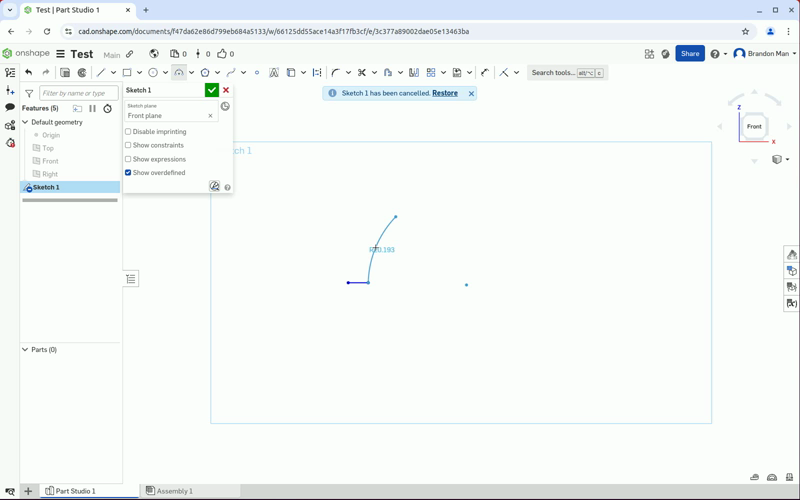
key(esc)
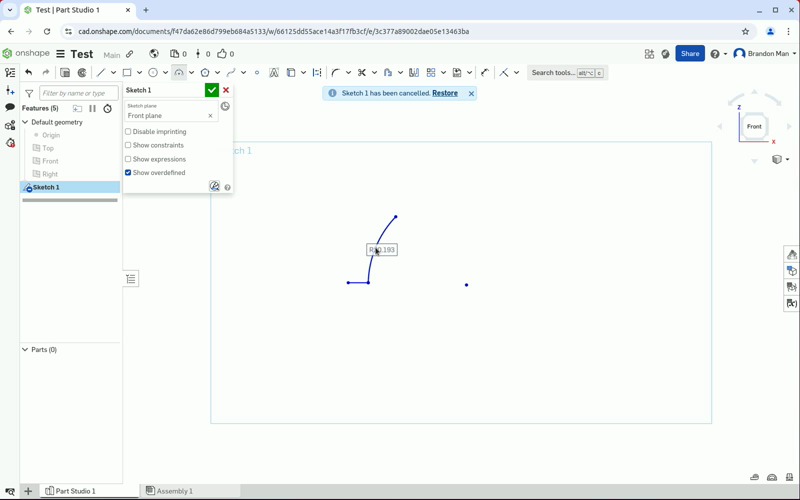
key(l)
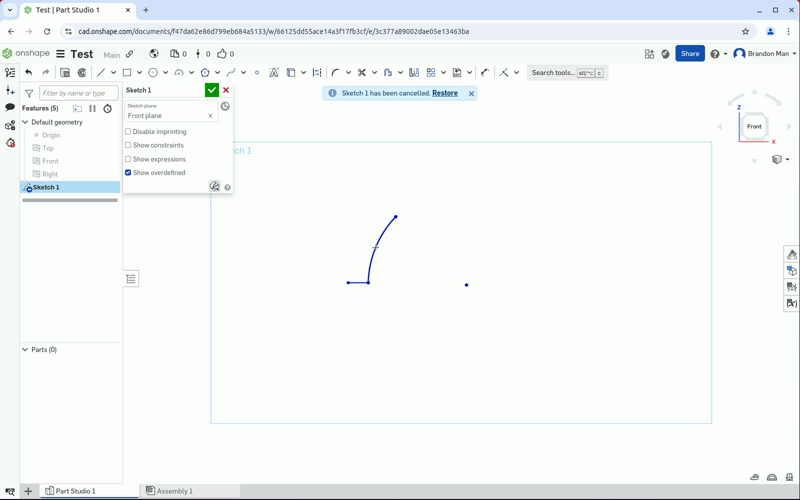
mouse_move(395, 216)
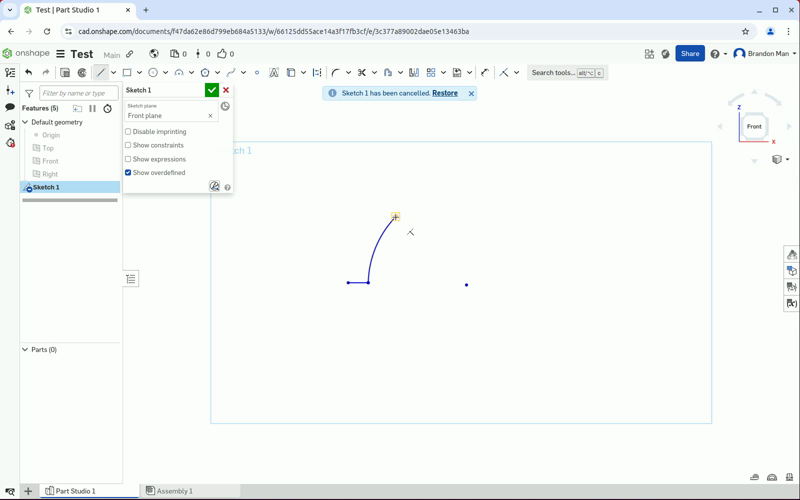
click(395, 216)
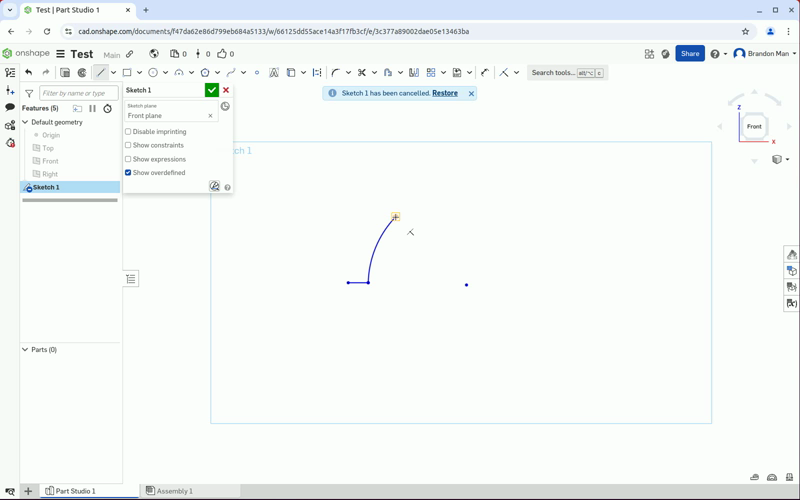
key_down(shift)
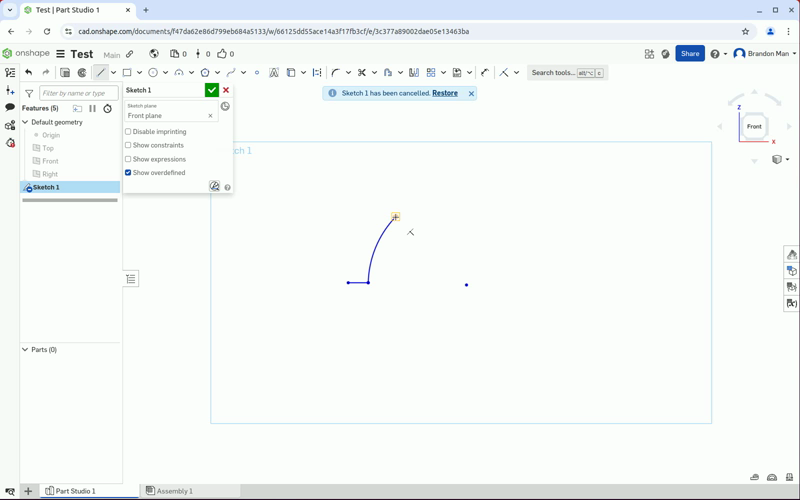
mouse_move(425, 216)
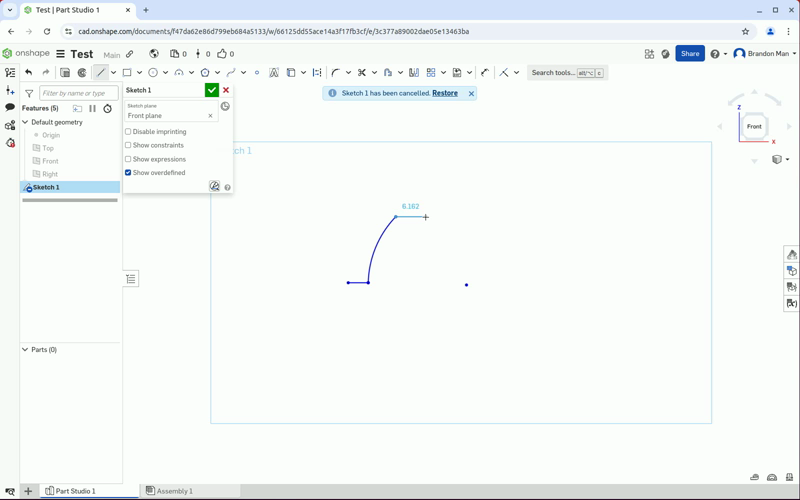
mouse_move(348, 216)
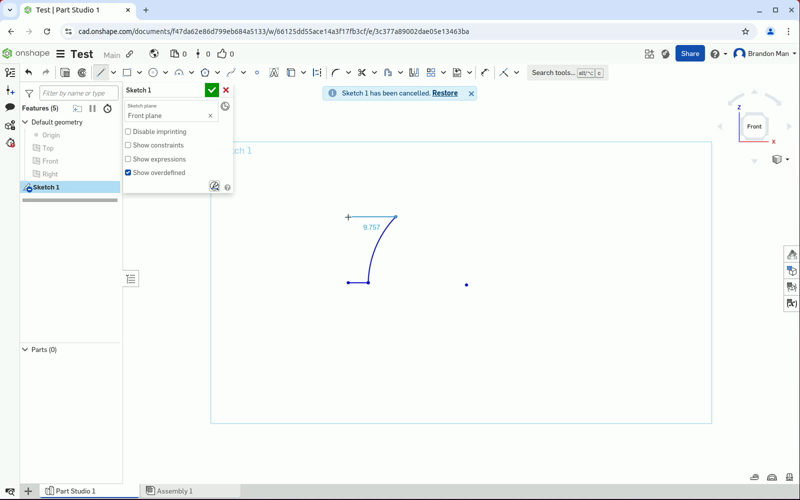
click(348, 216)
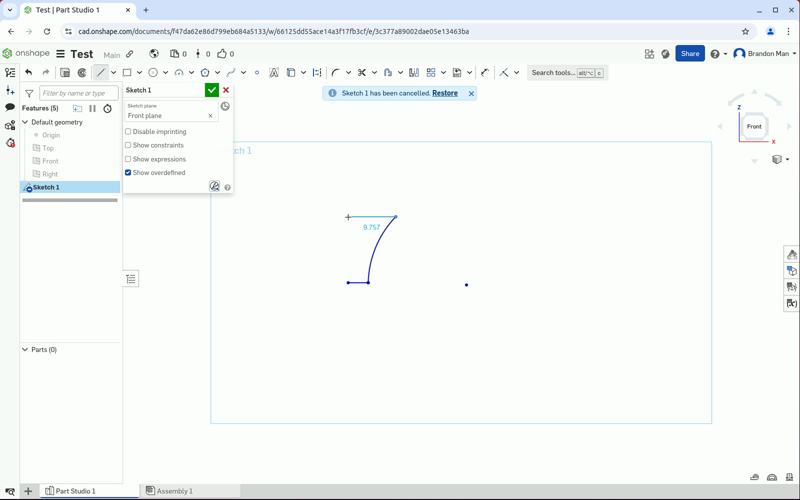
key_up(shift)
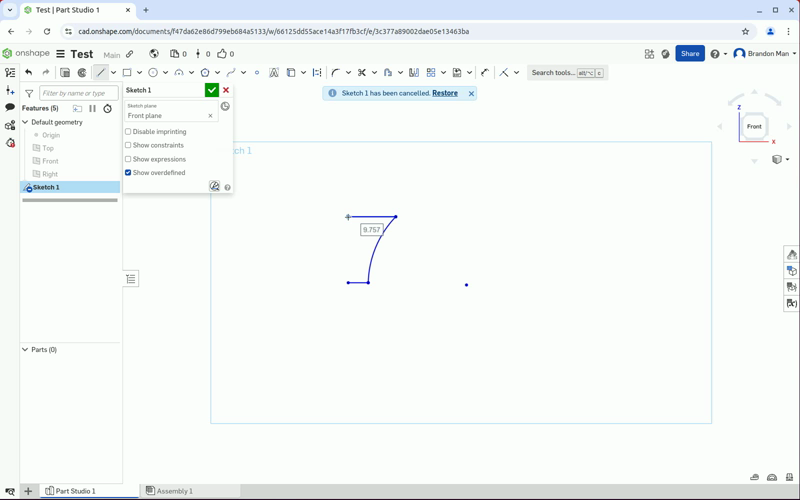
key_down(shift)
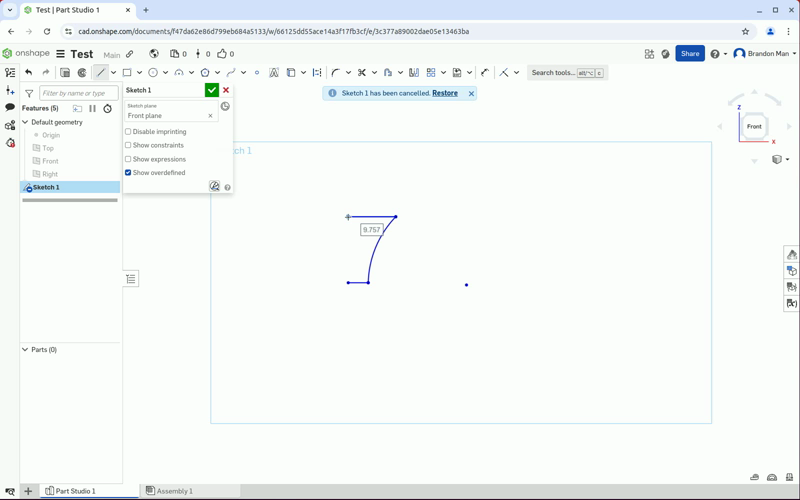
mouse_move(348, 282)
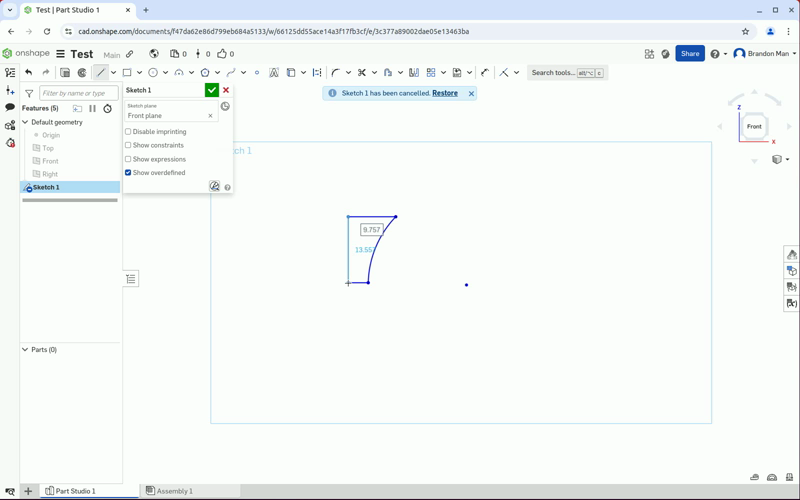
key_up(shift)
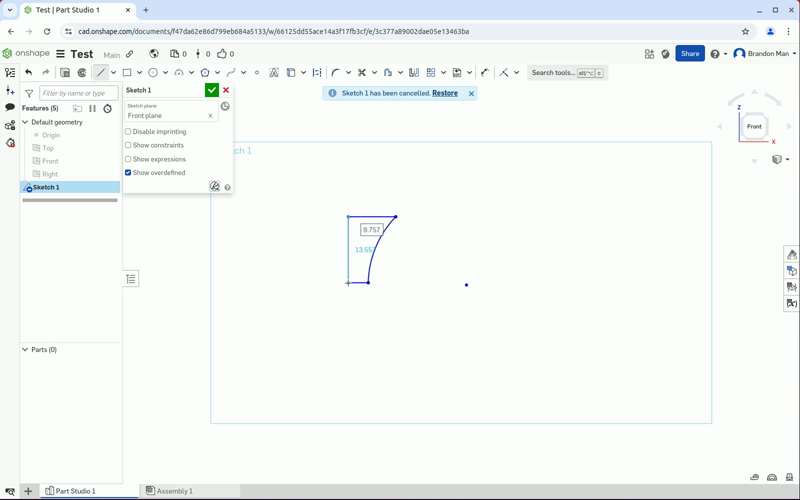
click(348, 282)
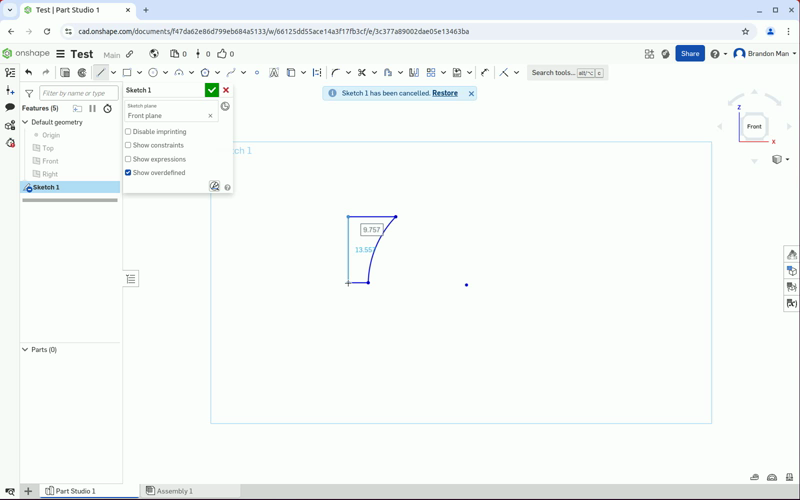
key(esc)
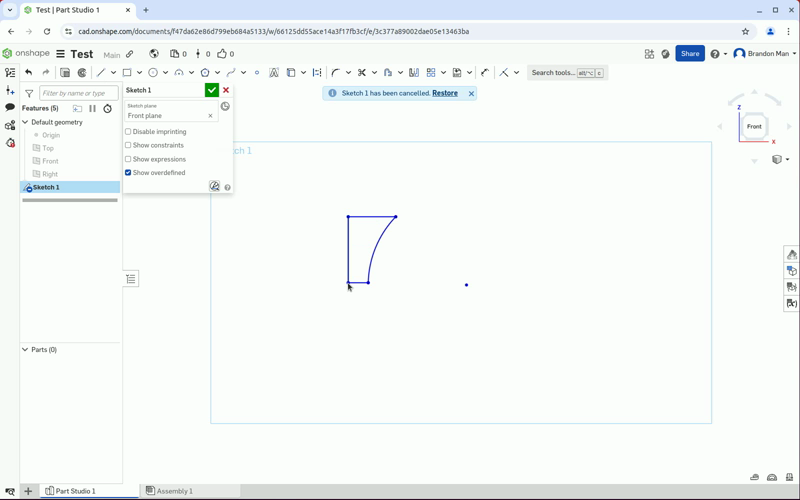
mouse_move(365, 226)
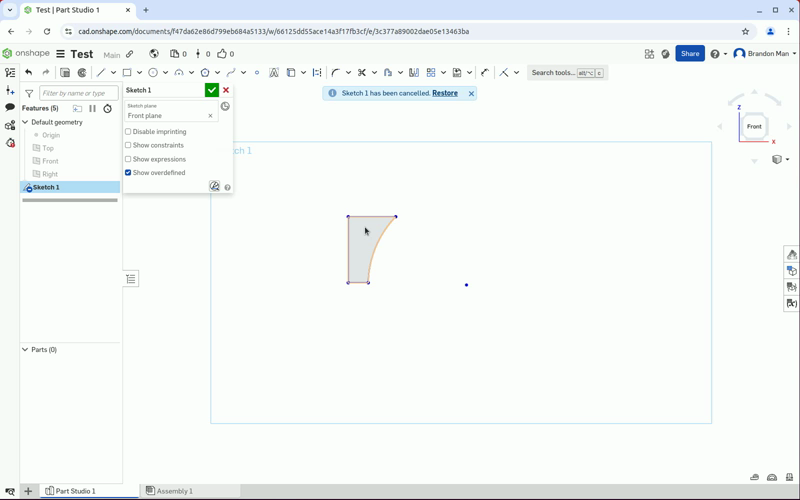
click(365, 226)
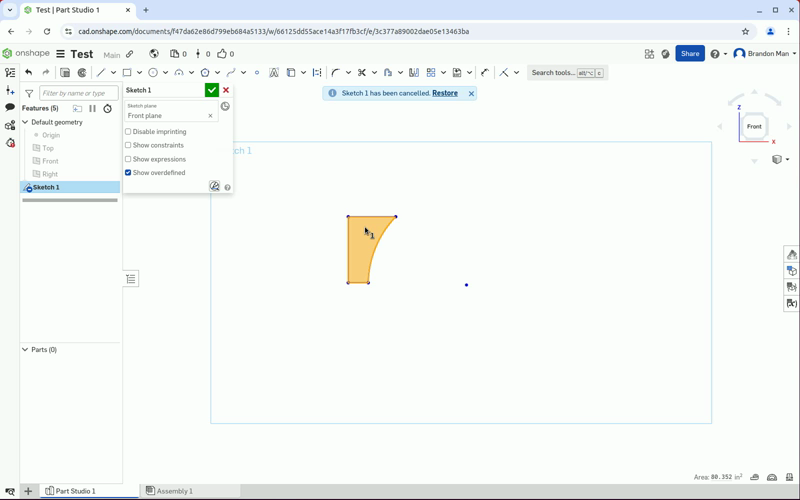
mouse_move(73, 352)
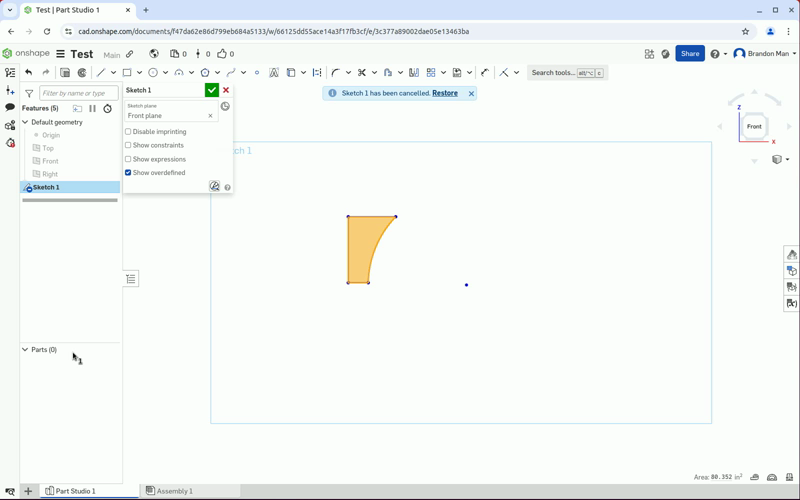
key(shift+y)
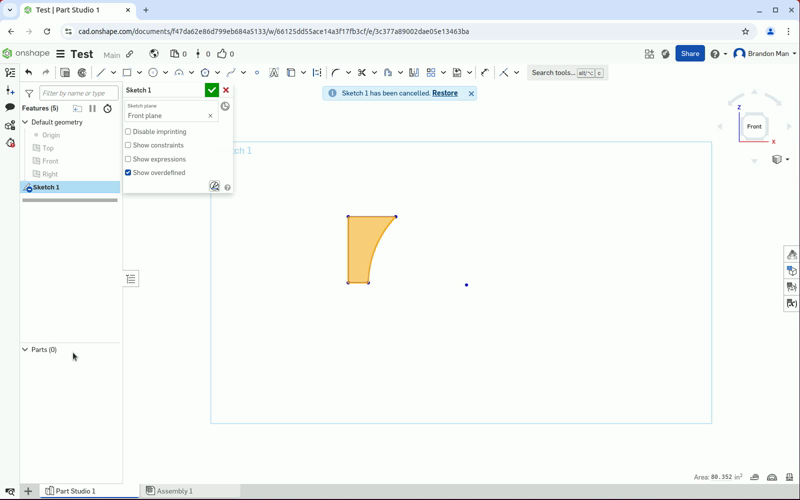
key(shift+e)
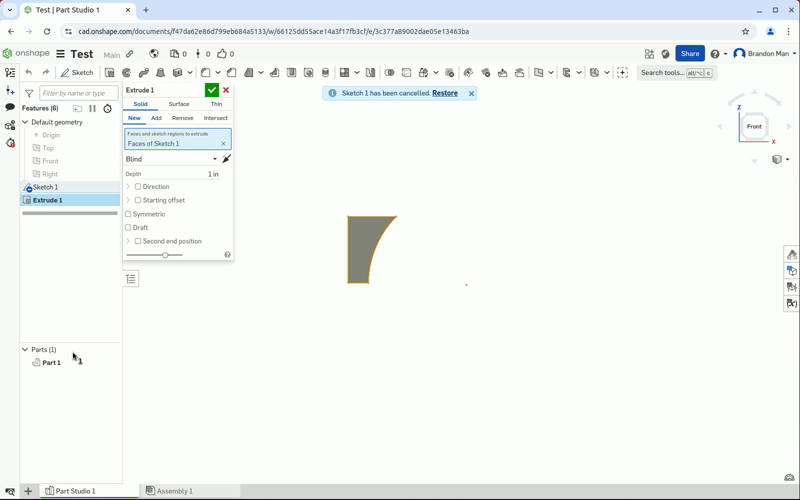
mouse_move(143, 106)
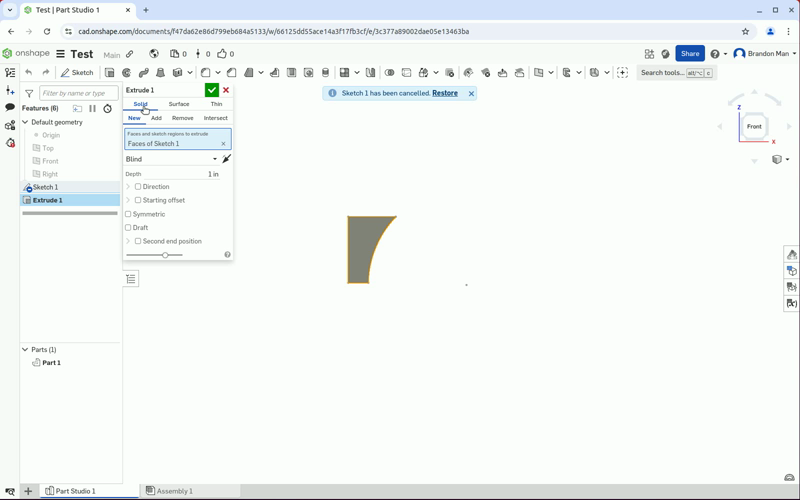
click(143, 106)
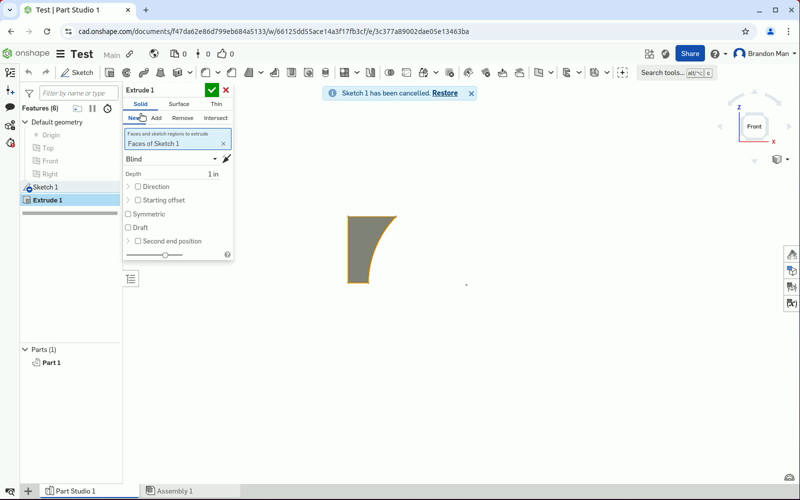
mouse_move(137, 120)
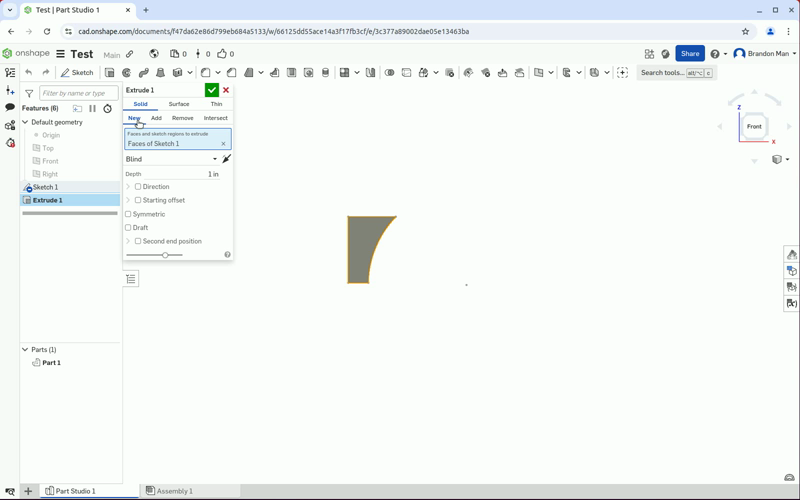
click(137, 120)
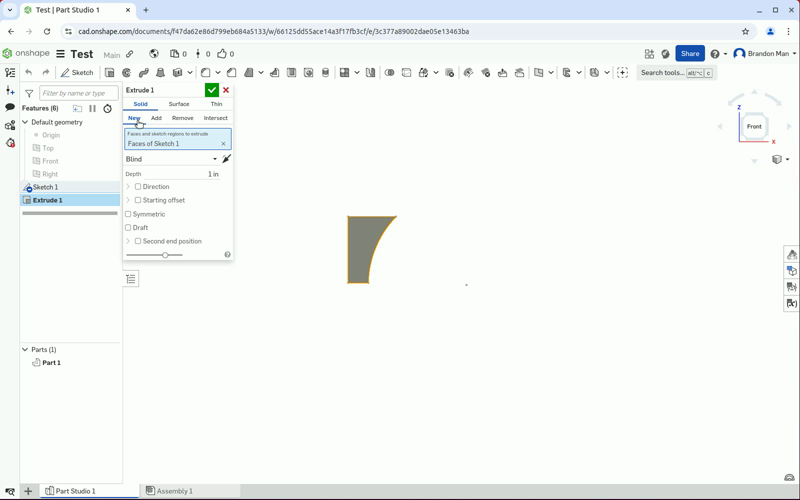
key(tab, 4)
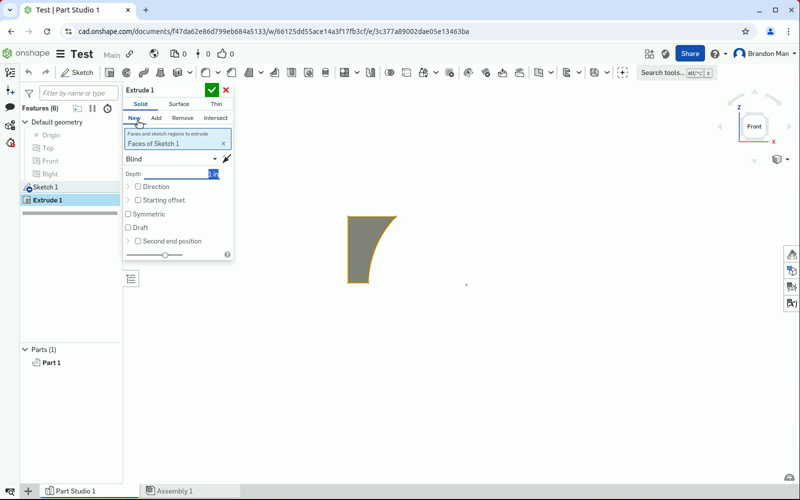
text(0.722)
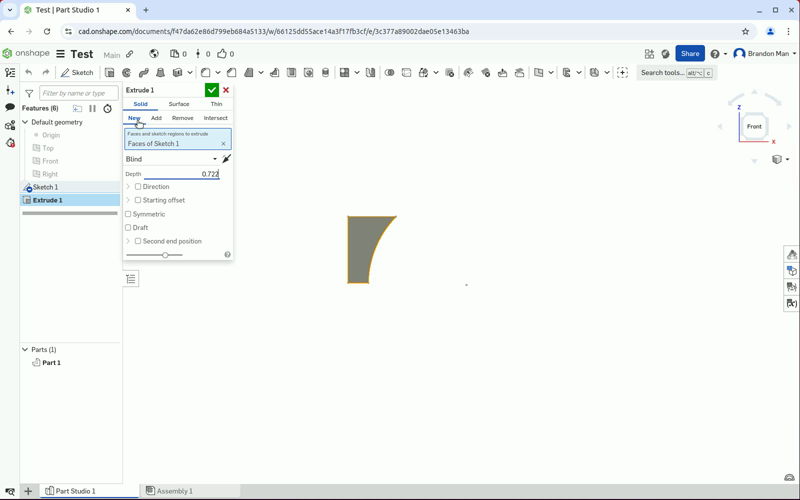
key(enter)
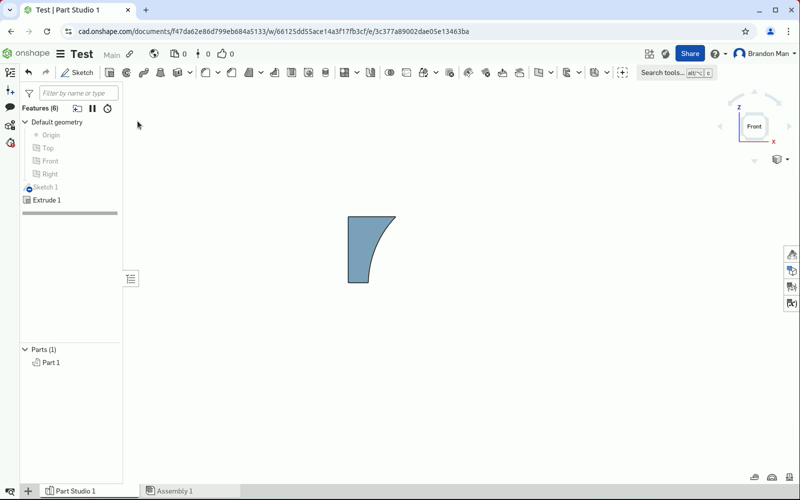
key(shift+h)
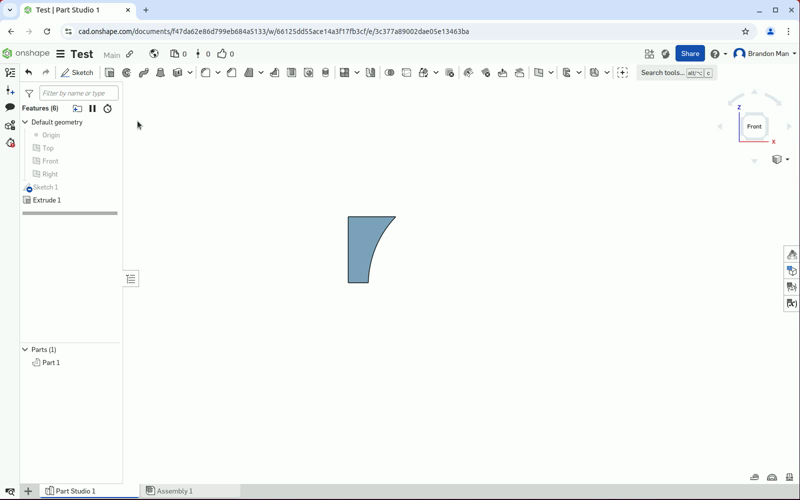
key(shift+h)
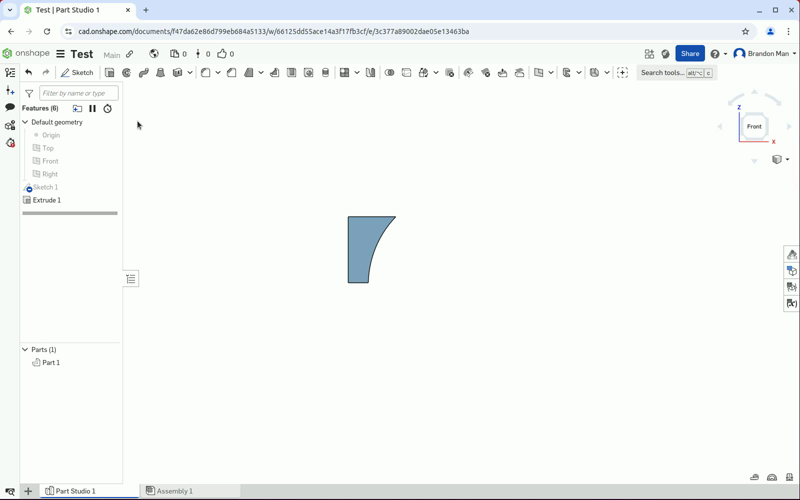
mouse_move(73, 189)
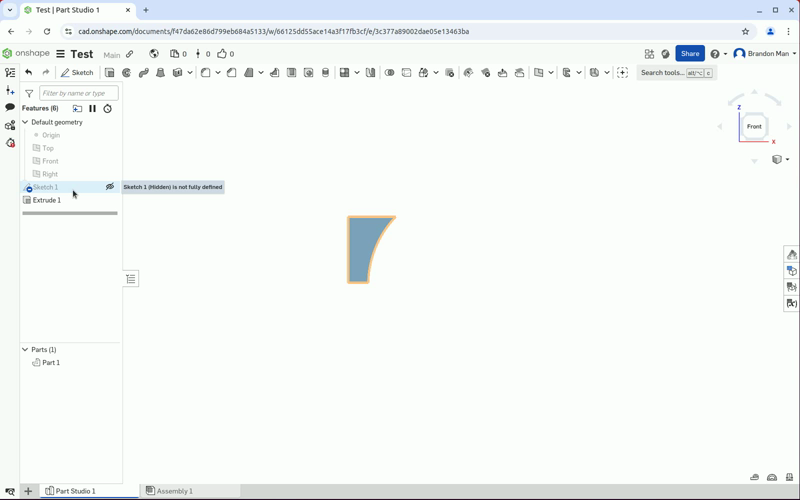
click(73, 189)
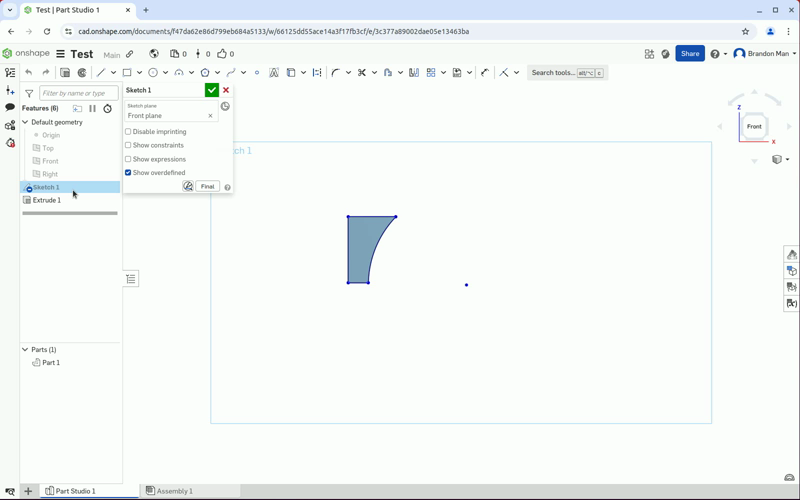
mouse_move(229, 92)
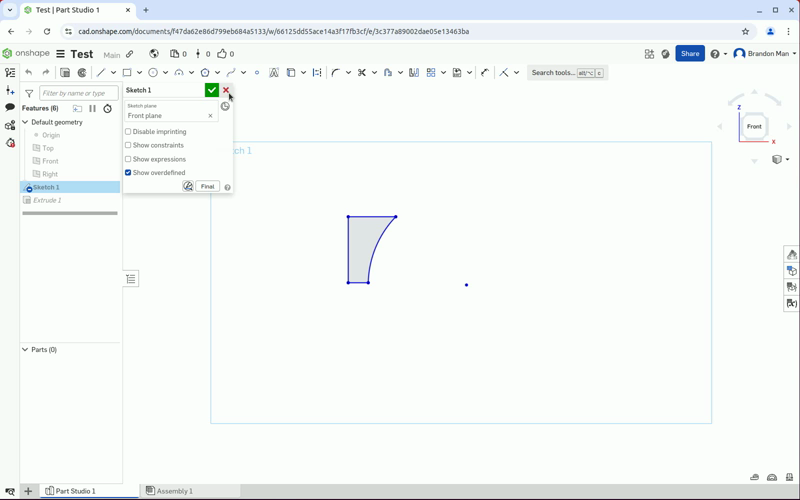
click(229, 92)
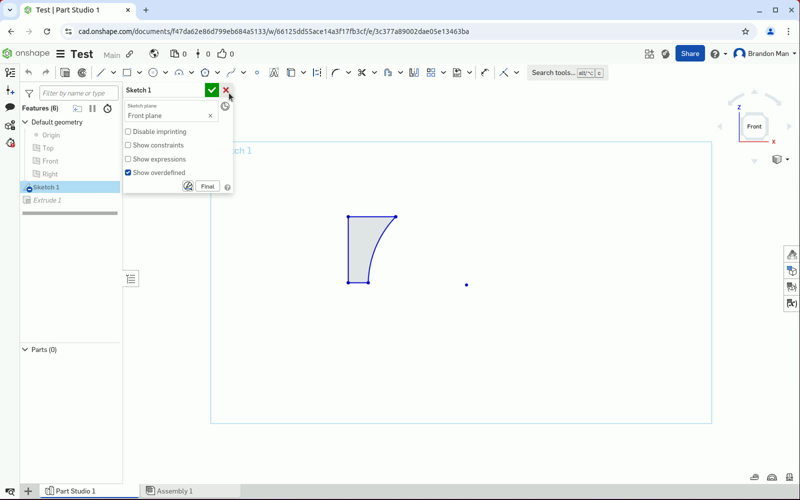
key(shift+s)
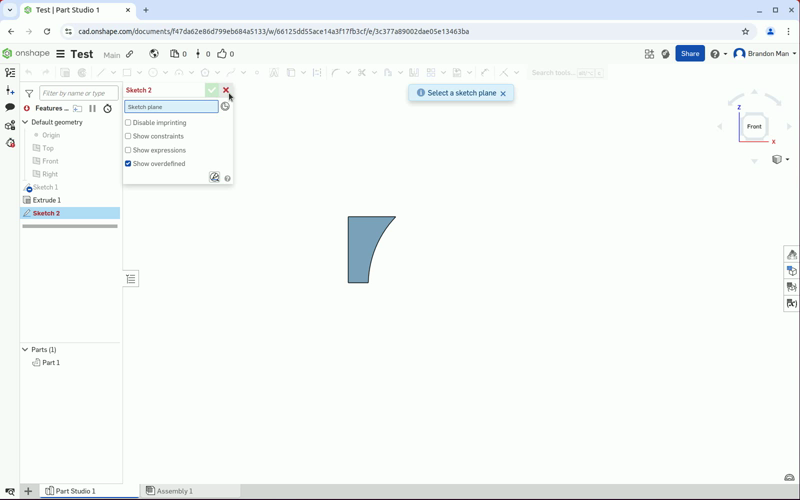
mouse_move(73, 163)
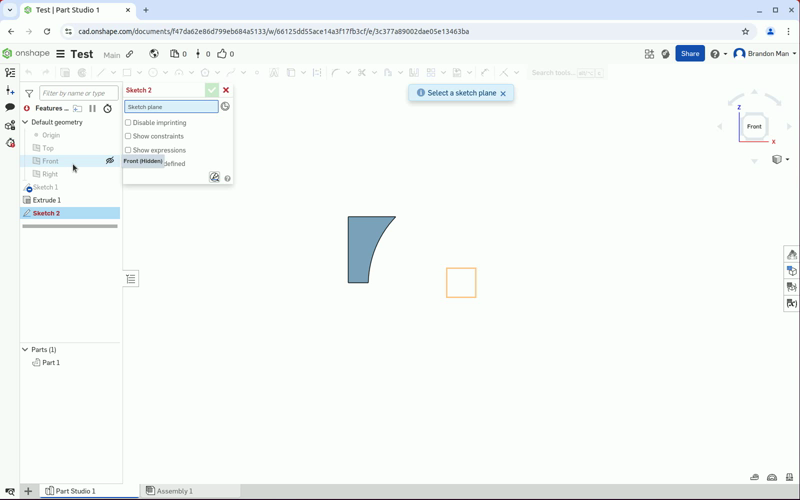
click(73, 163)
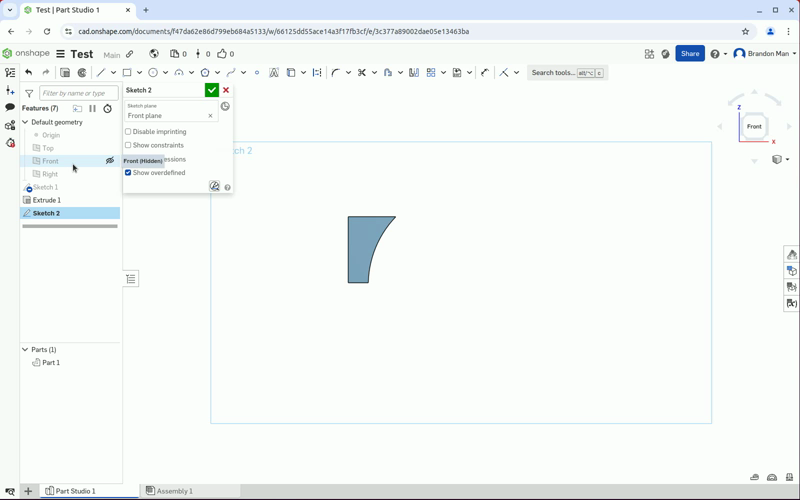
mouse_move(73, 352)
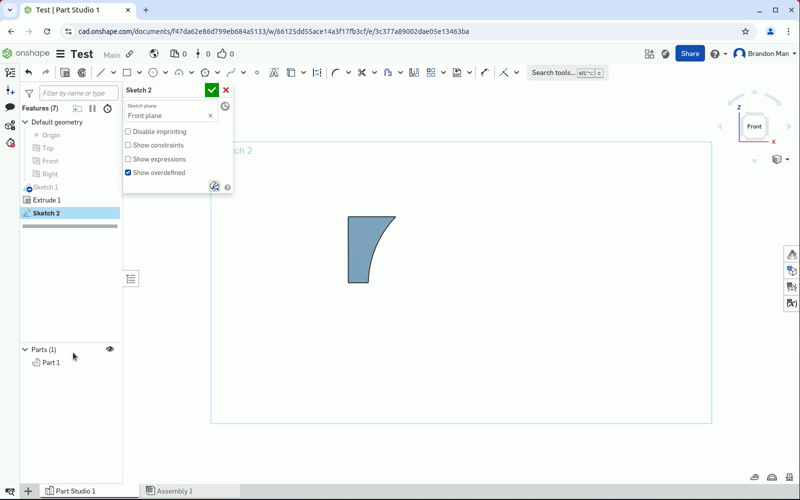
key(y)
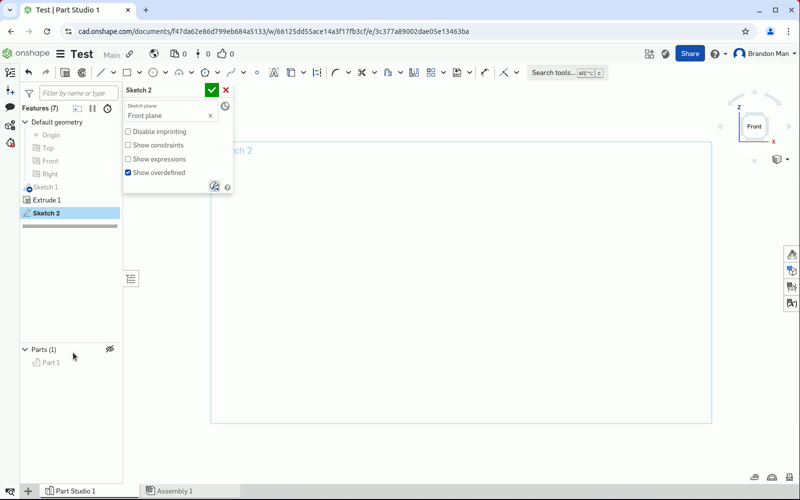
key(l)
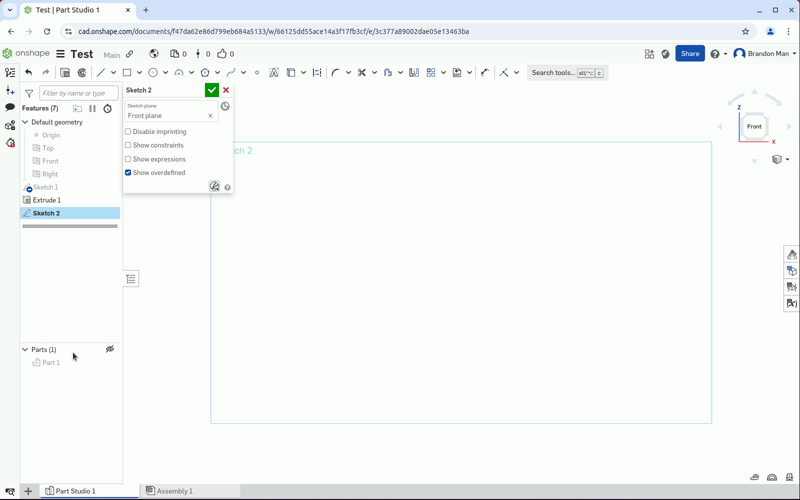
key_down(shift)
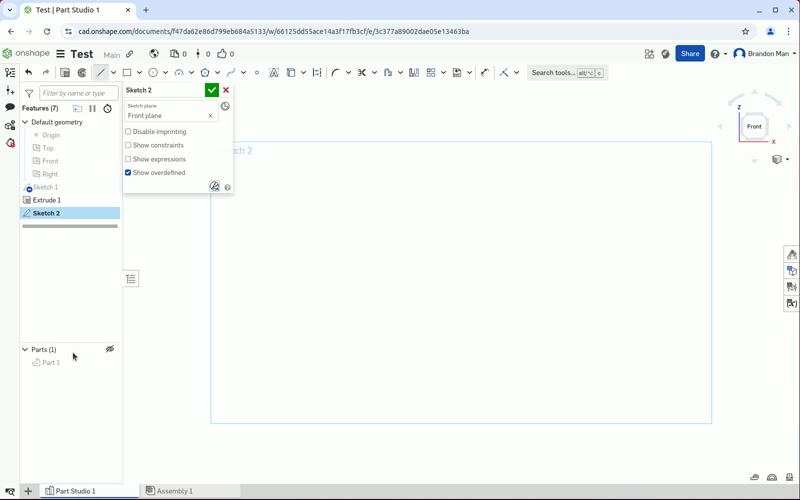
mouse_move(348, 382)
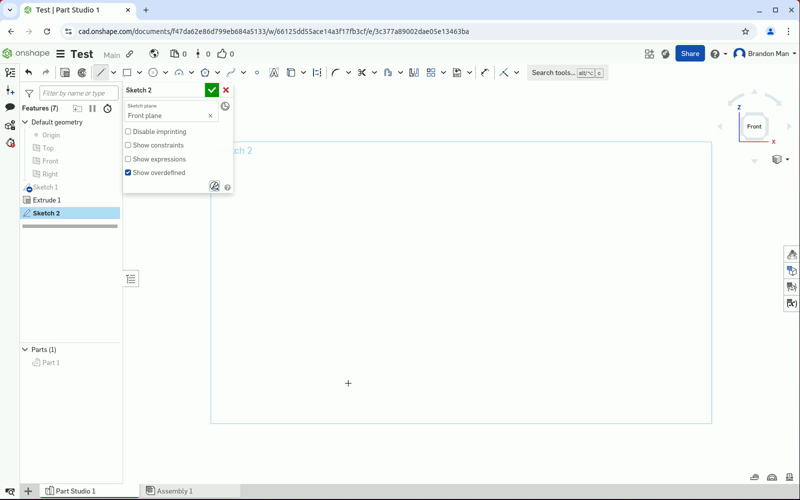
click(348, 382)
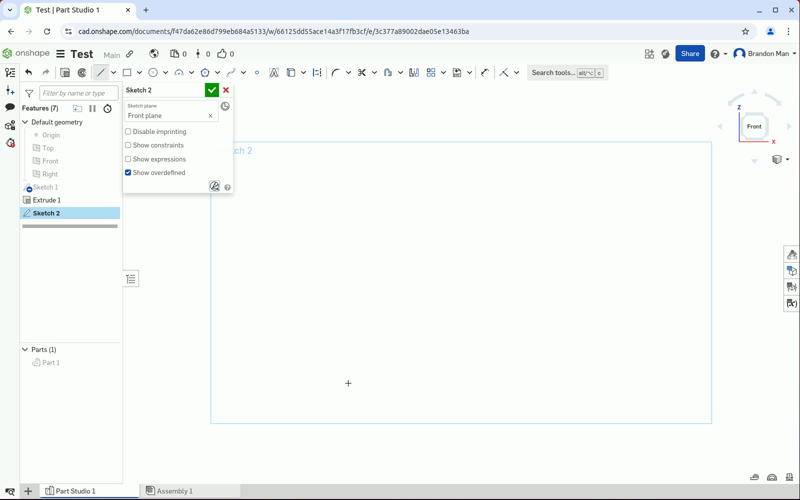
key_up(shift)
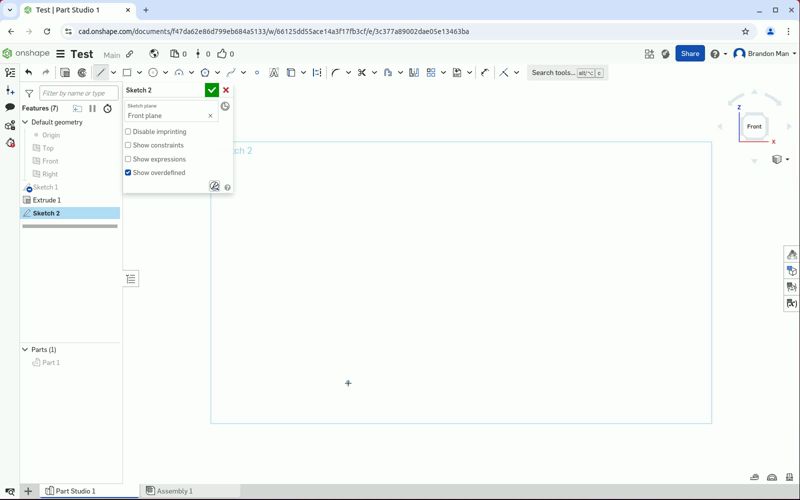
key_down(shift)
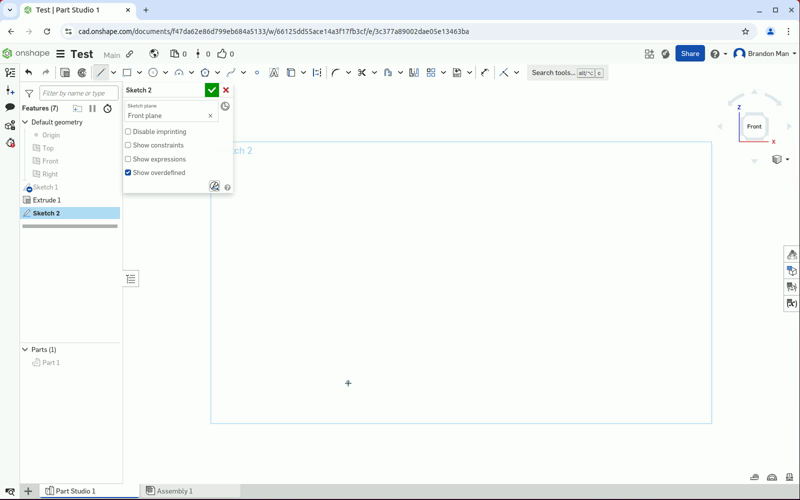
mouse_move(487, 382)
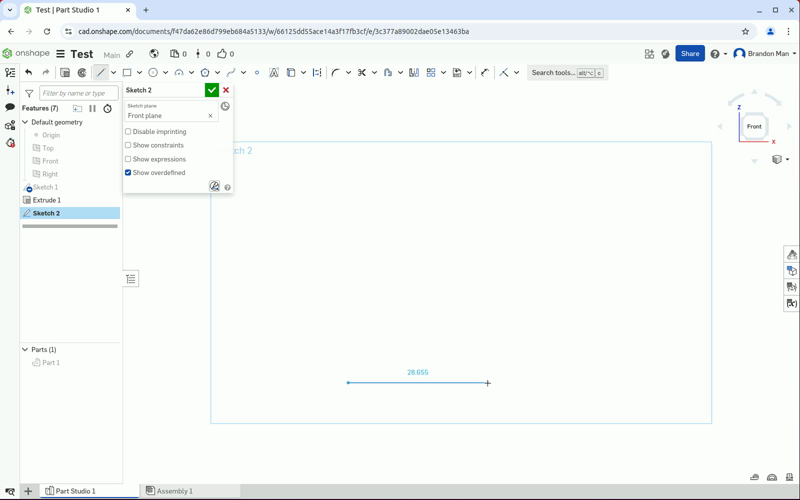
click(487, 382)
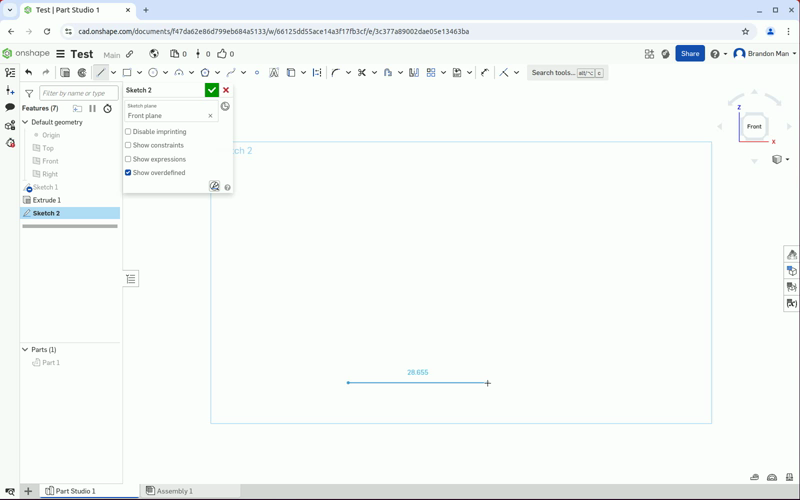
key_up(shift)
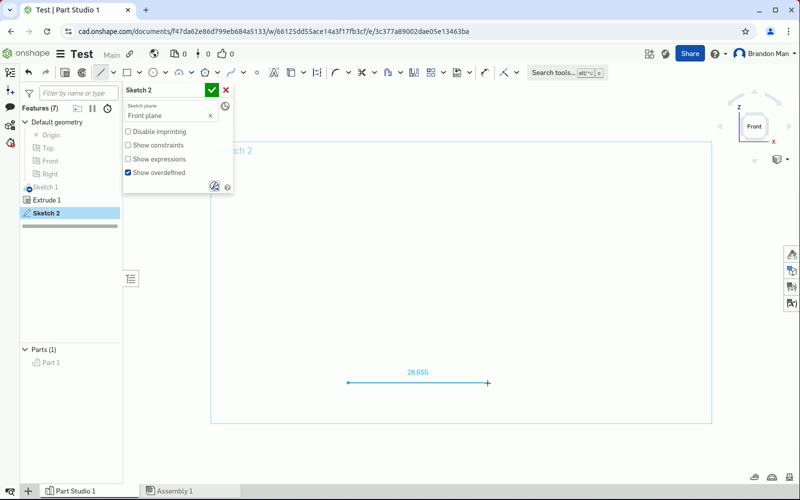
key_down(shift)
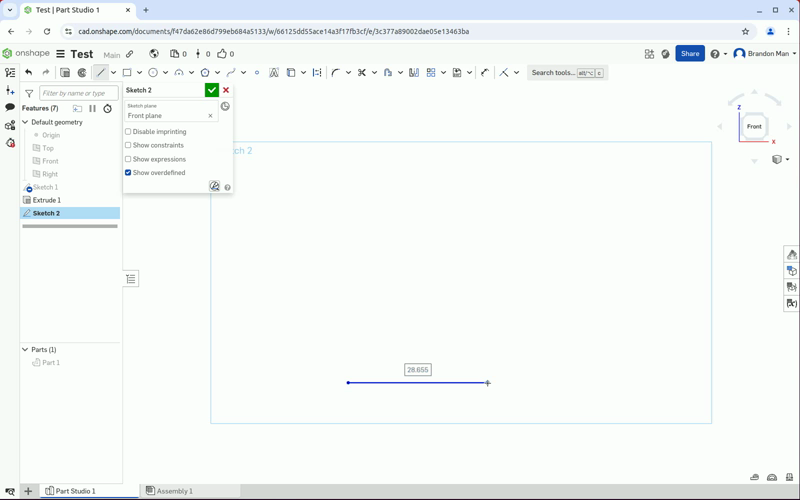
mouse_move(517, 382)
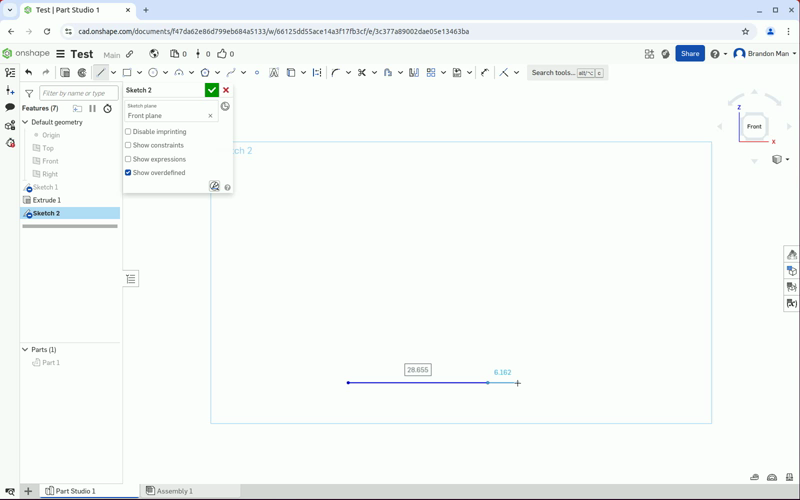
mouse_move(487, 375)
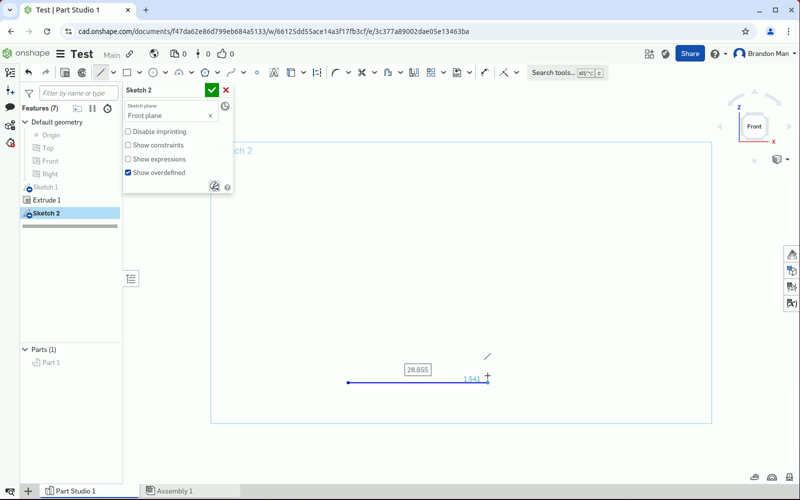
scroll(6)
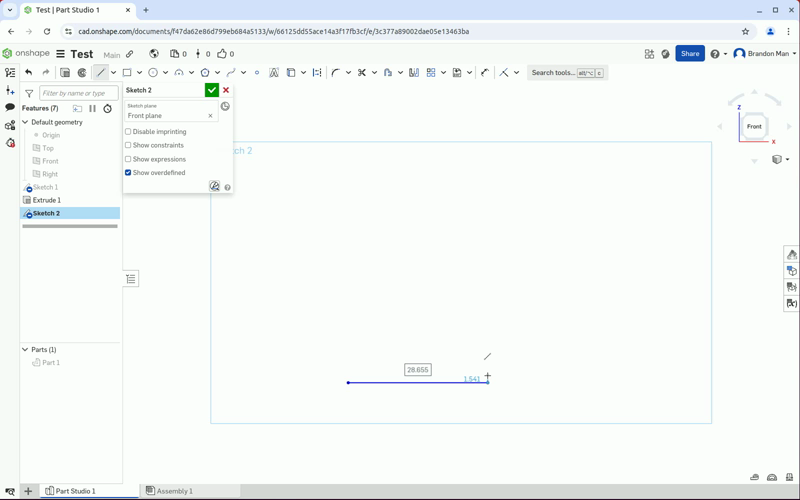
scroll(6)
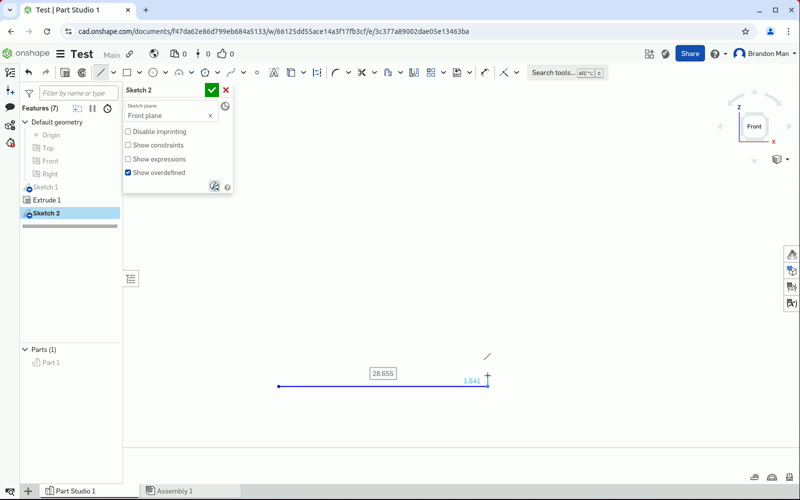
scroll(6)
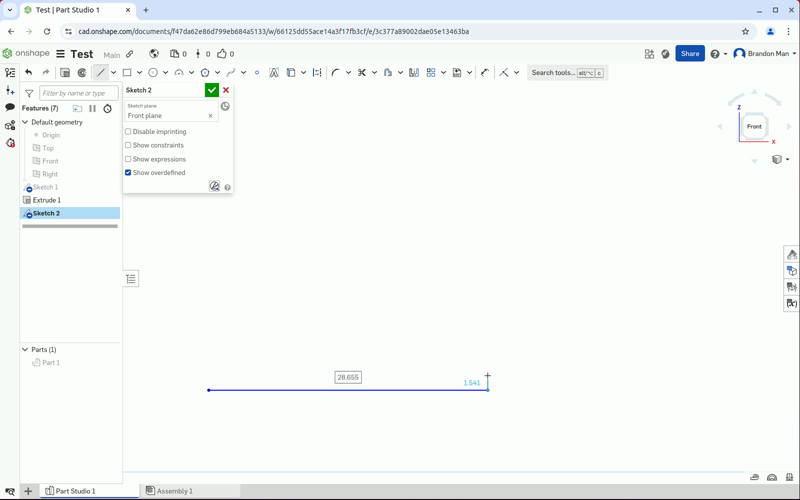
scroll(6)
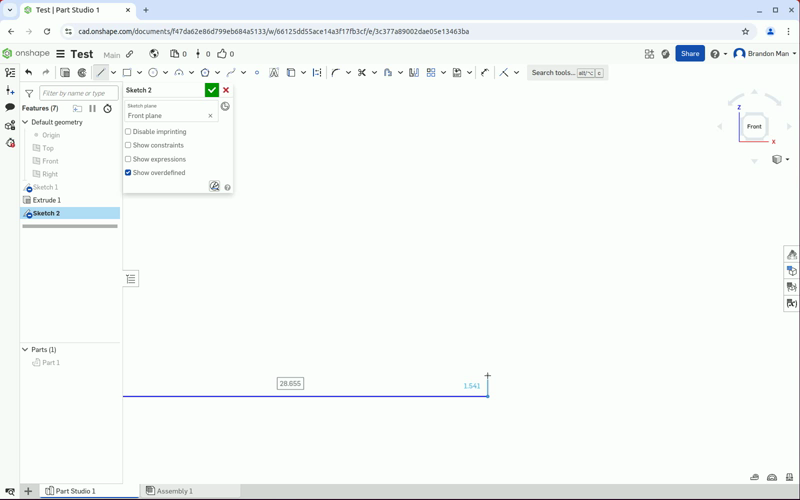
scroll(6)
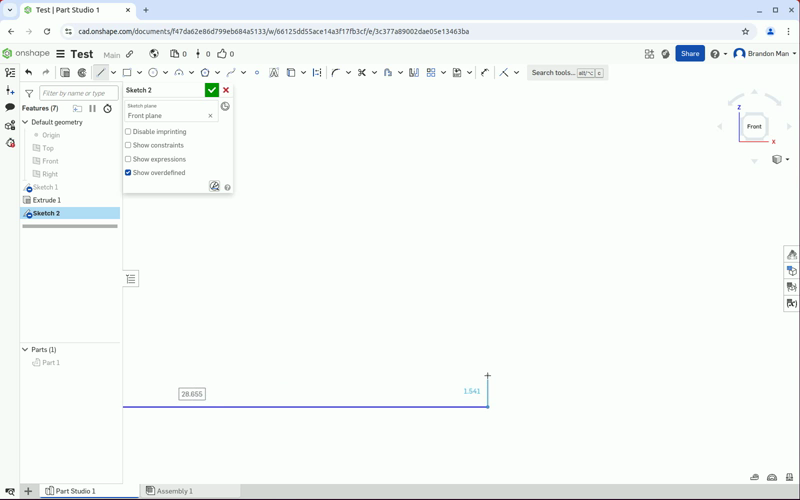
scroll(6)
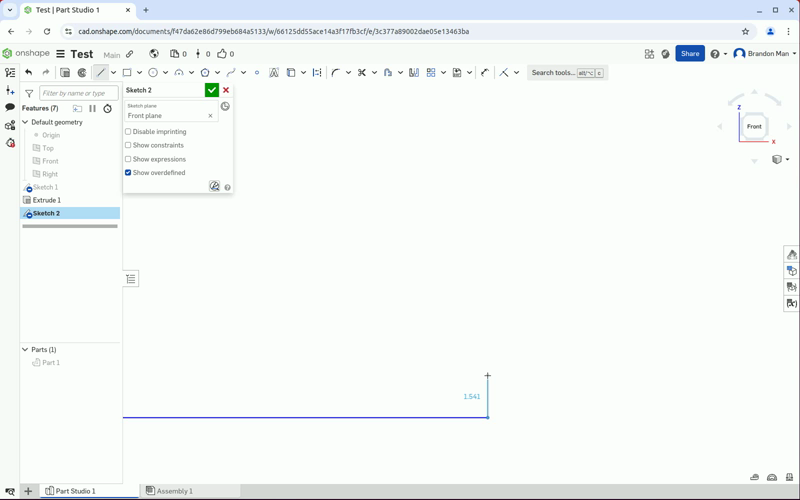
scroll(6)
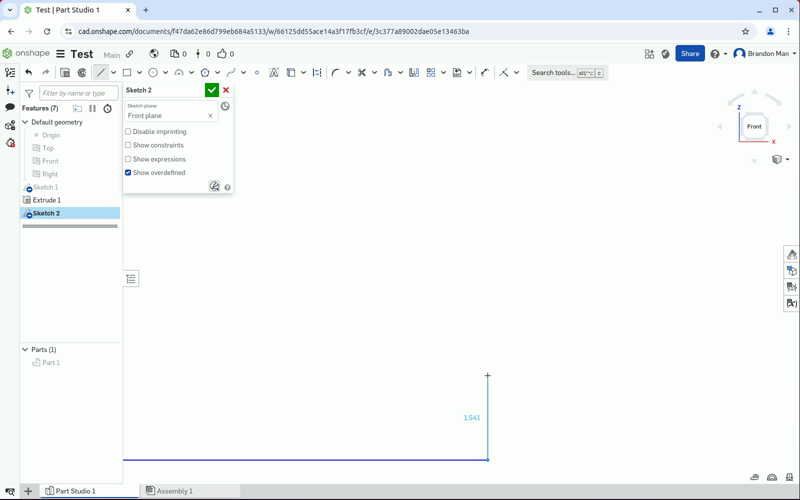
click(487, 375)
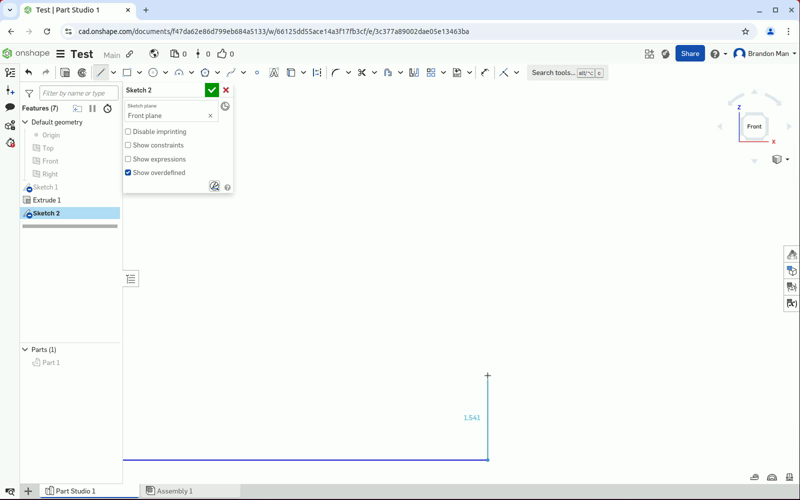
scroll(-6)
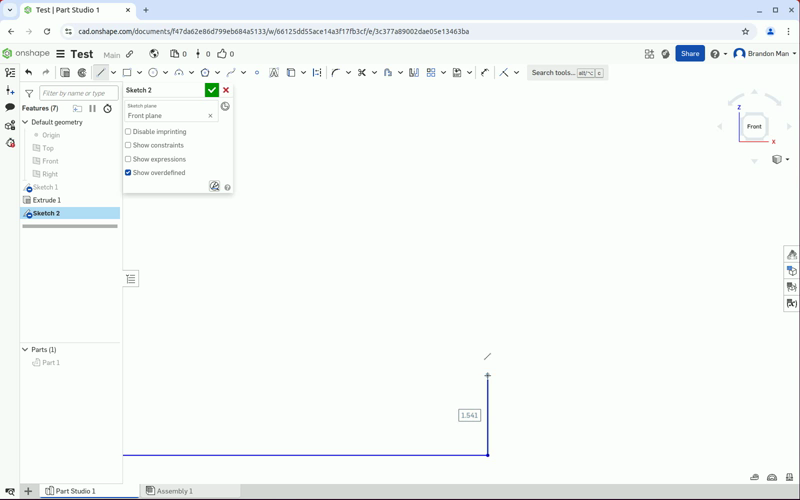
scroll(-6)
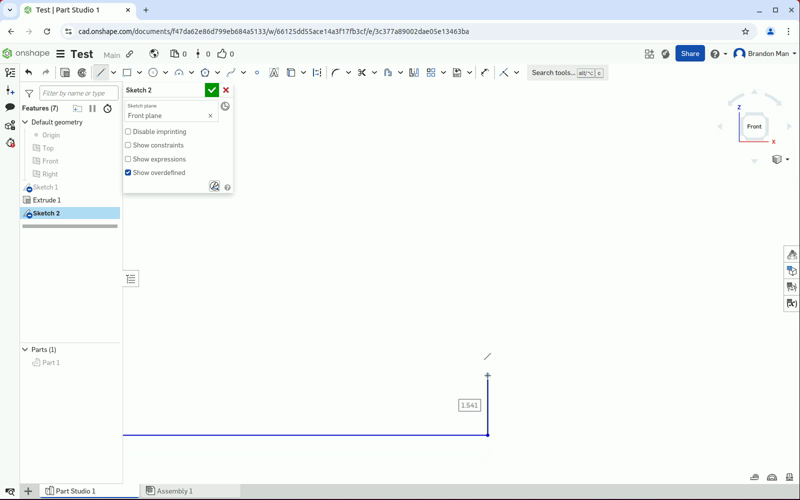
scroll(-6)
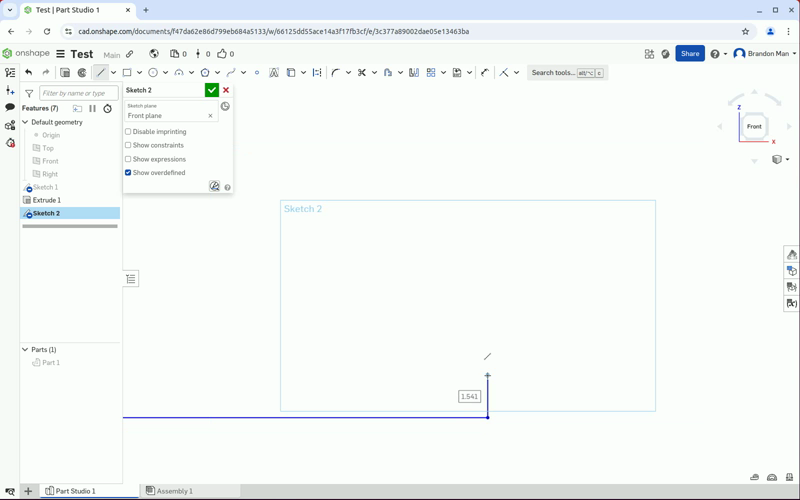
scroll(-6)
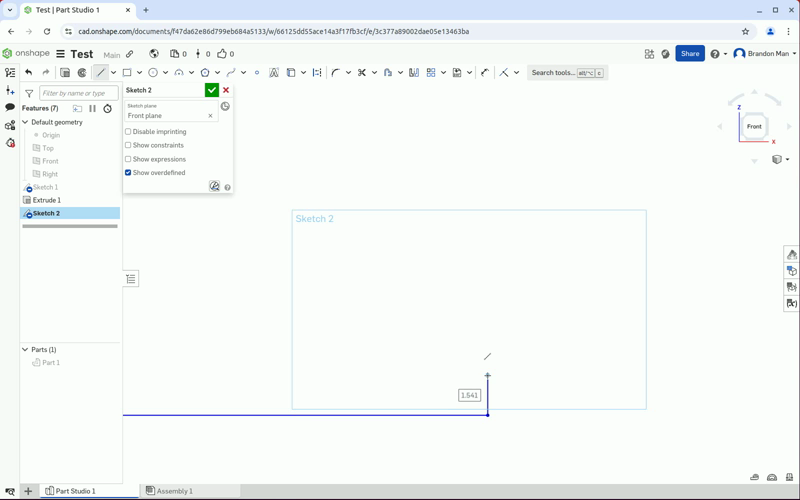
scroll(-6)
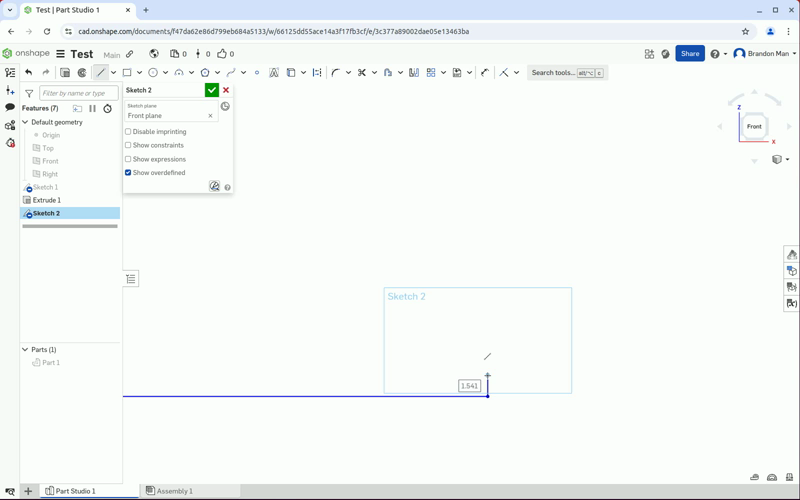
scroll(-6)
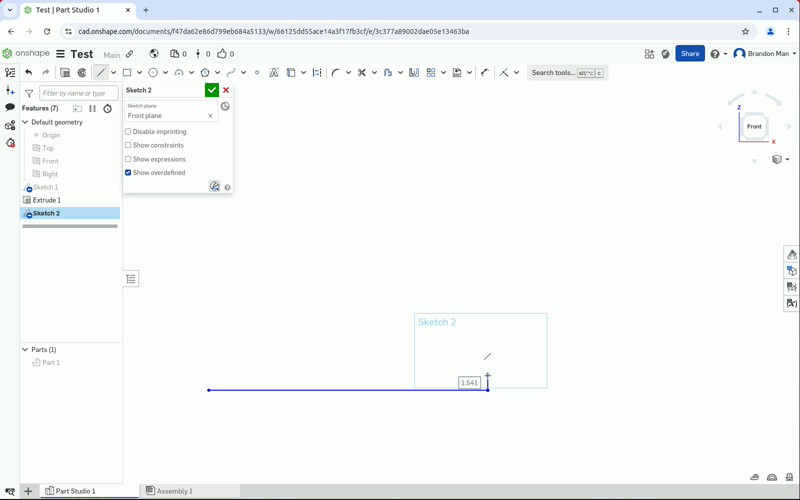
scroll(-6)
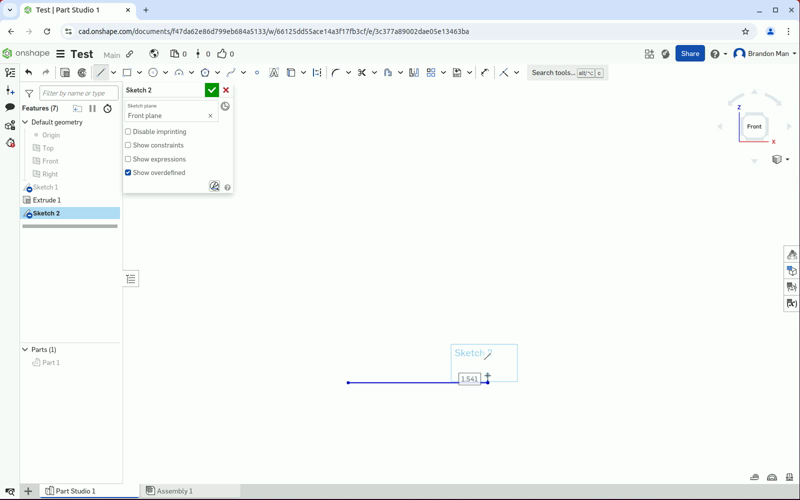
key_up(shift)
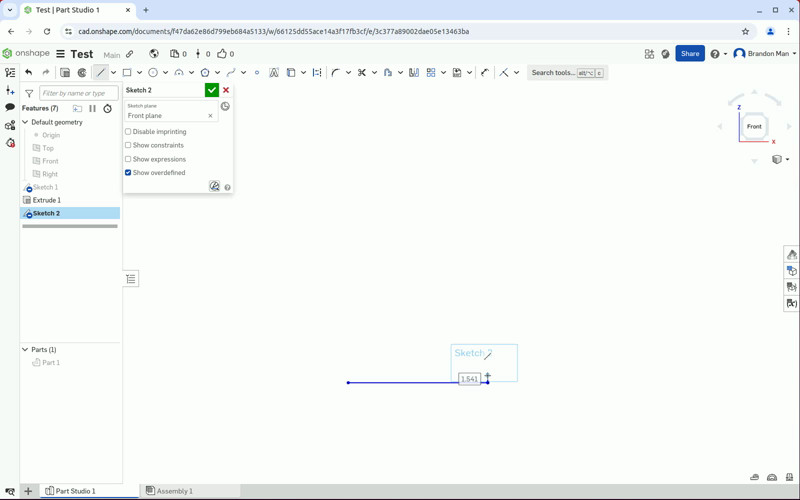
key_down(shift)
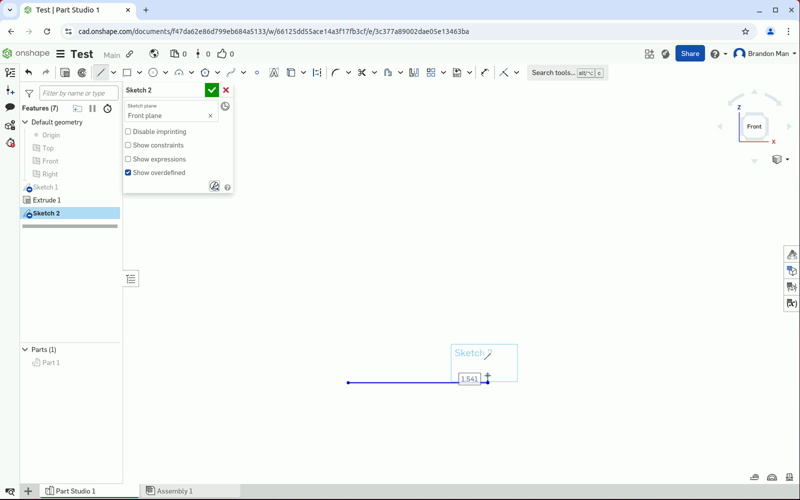
mouse_move(517, 375)
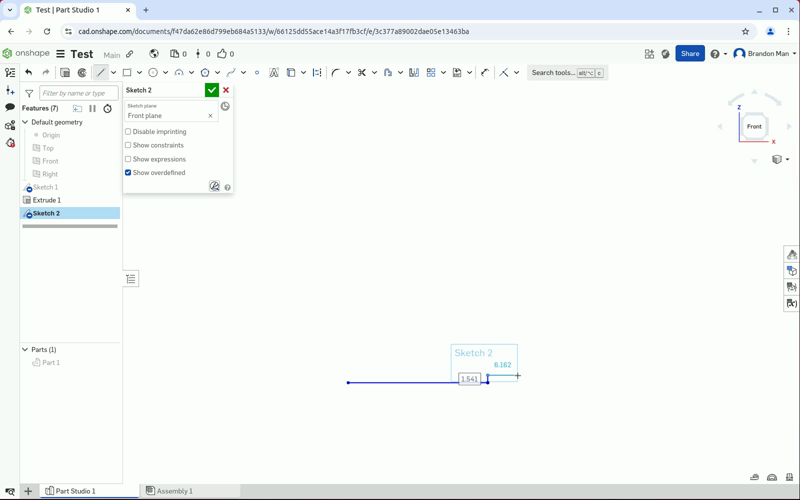
mouse_move(461, 375)
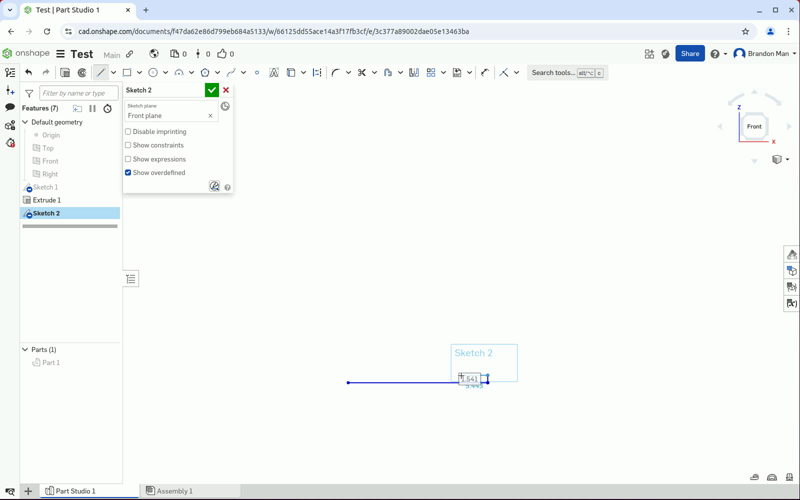
click(461, 375)
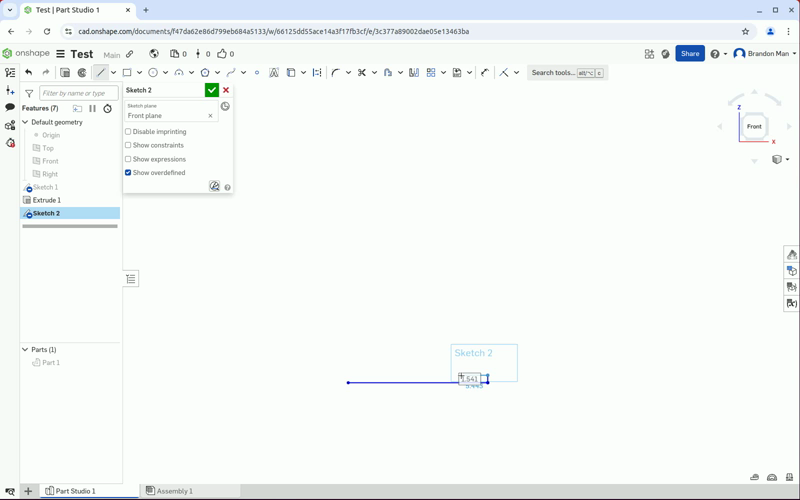
key_up(shift)
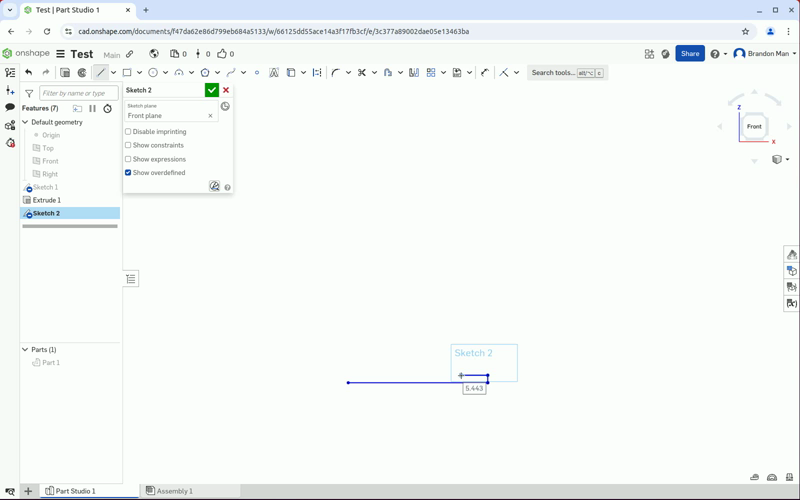
key(esc)
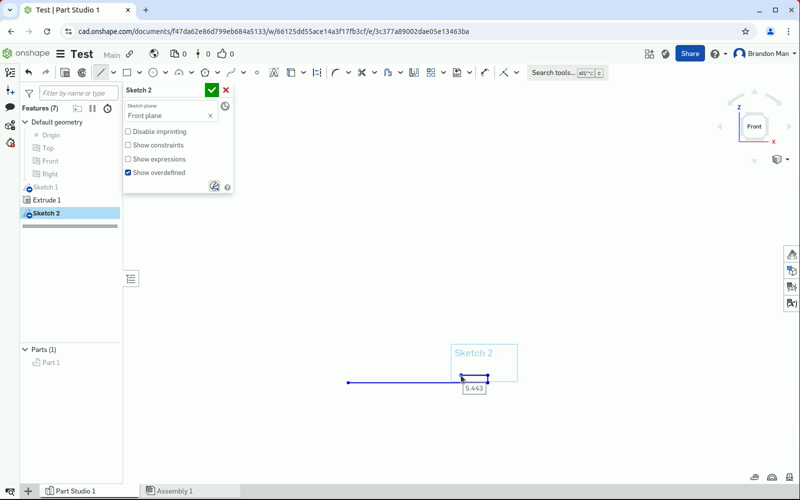
key(a)
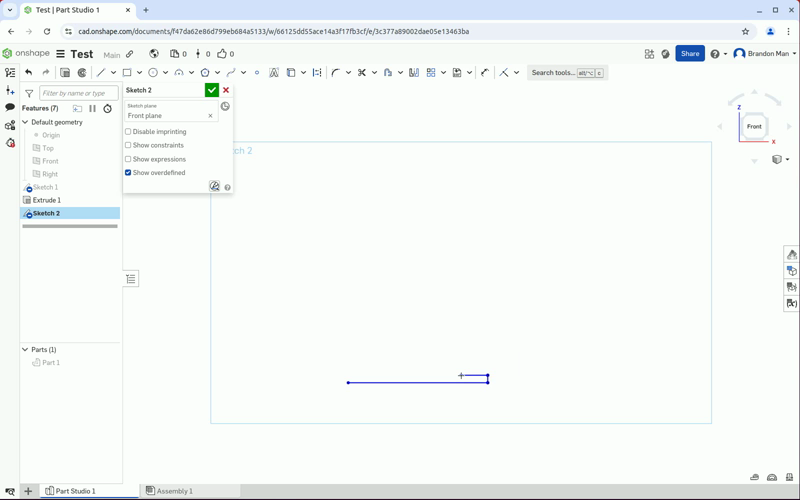
mouse_move(461, 375)
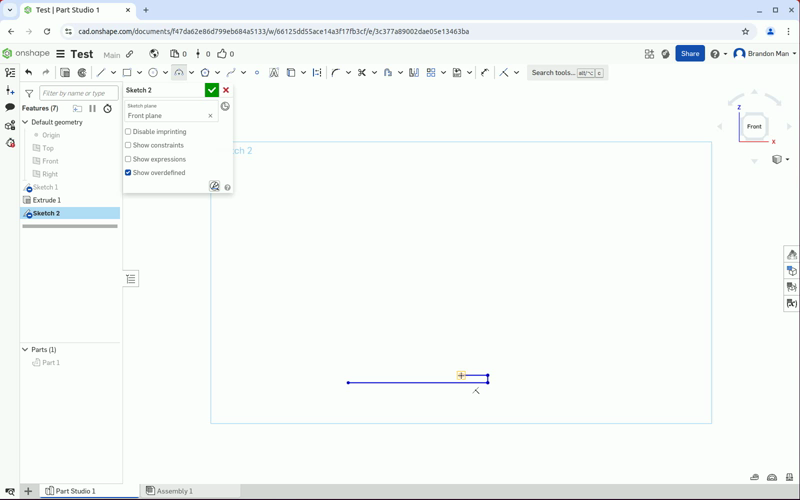
click(461, 375)
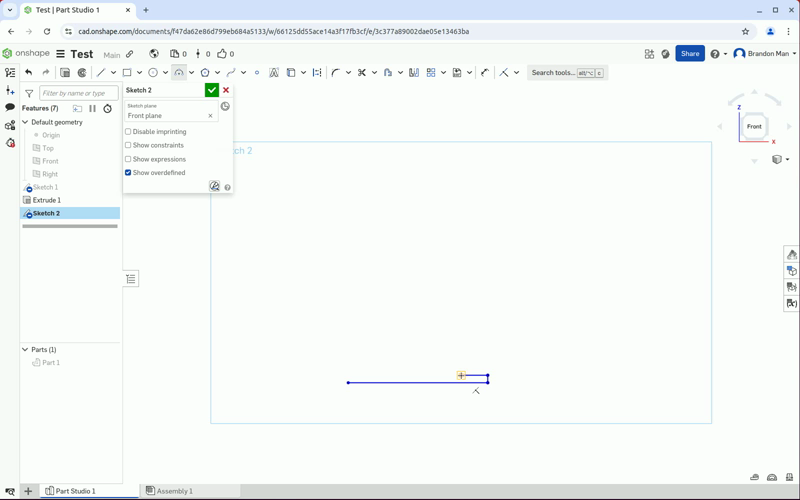
key_down(shift)
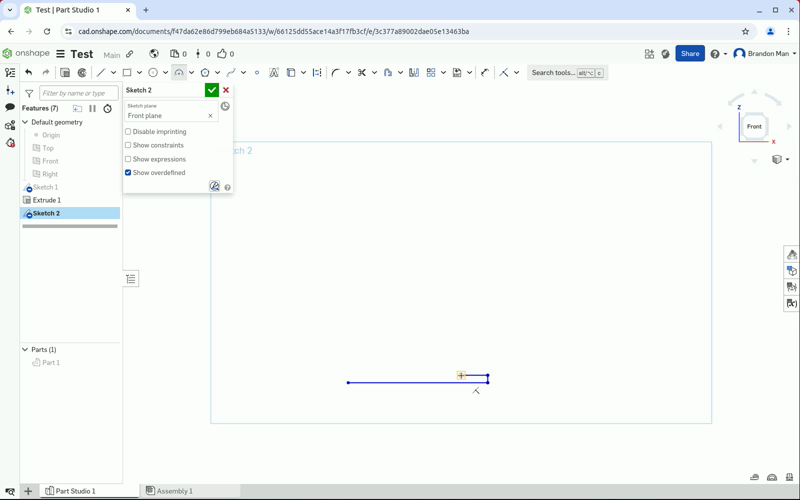
mouse_move(368, 282)
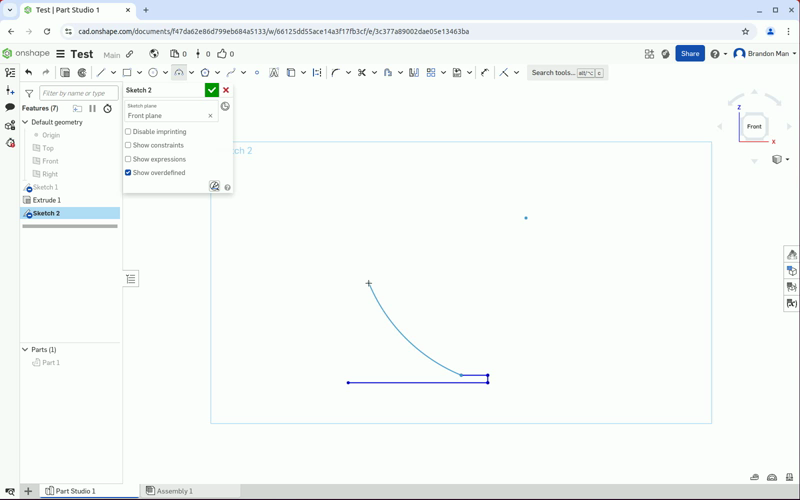
click(368, 282)
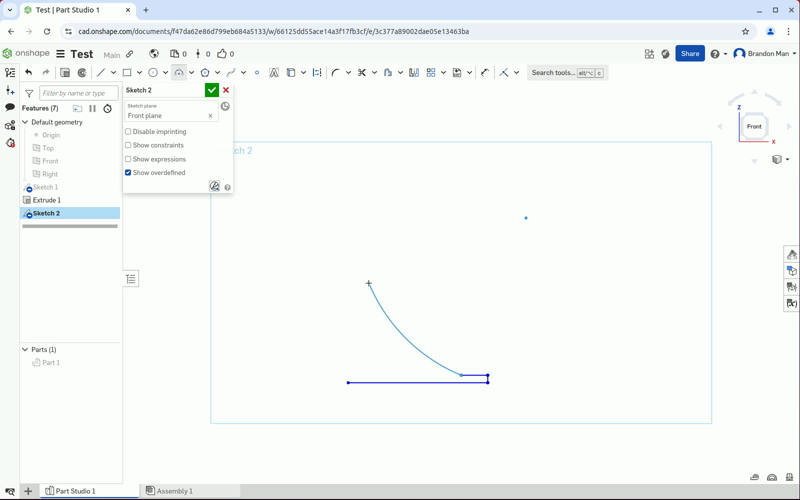
mouse_move(395, 348)
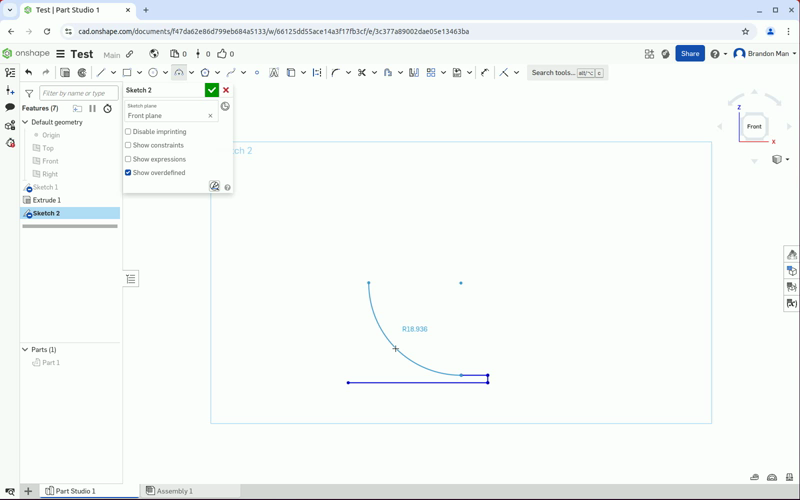
click(395, 348)
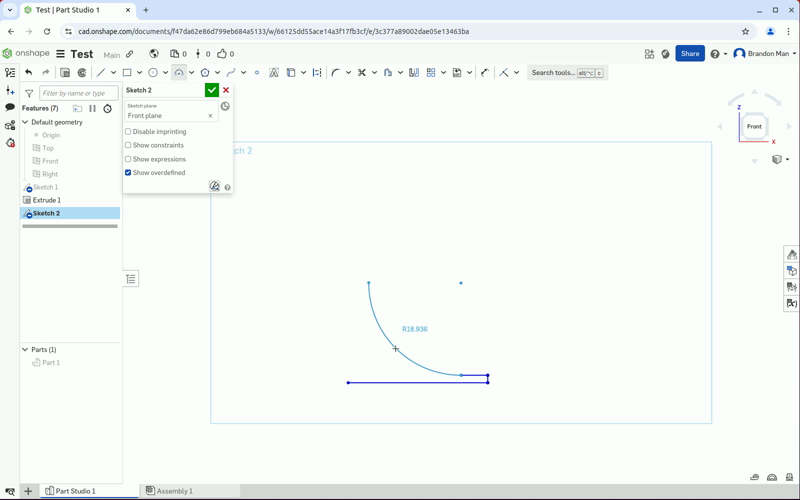
key_up(shift)
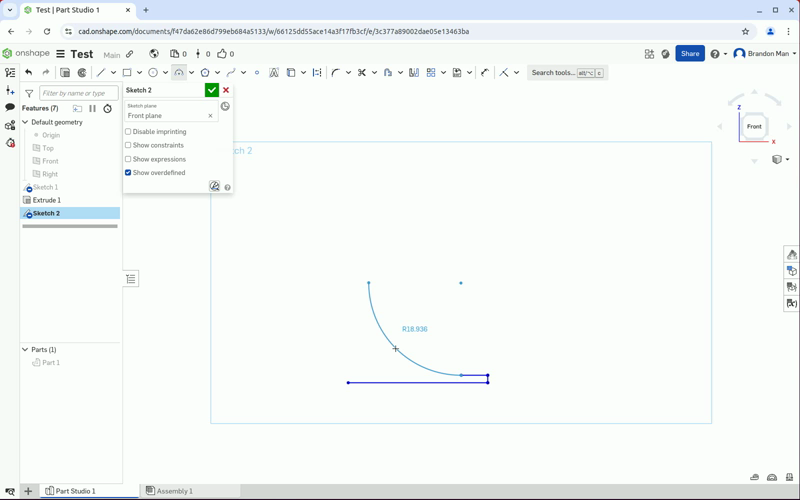
key(esc)
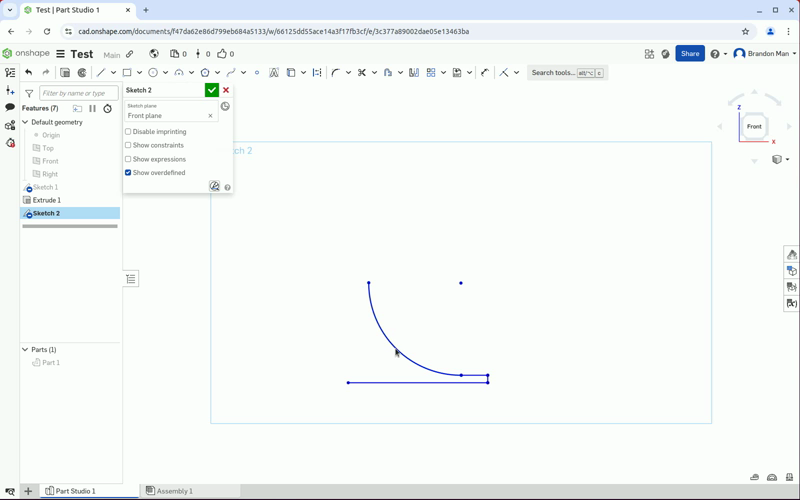
key(l)
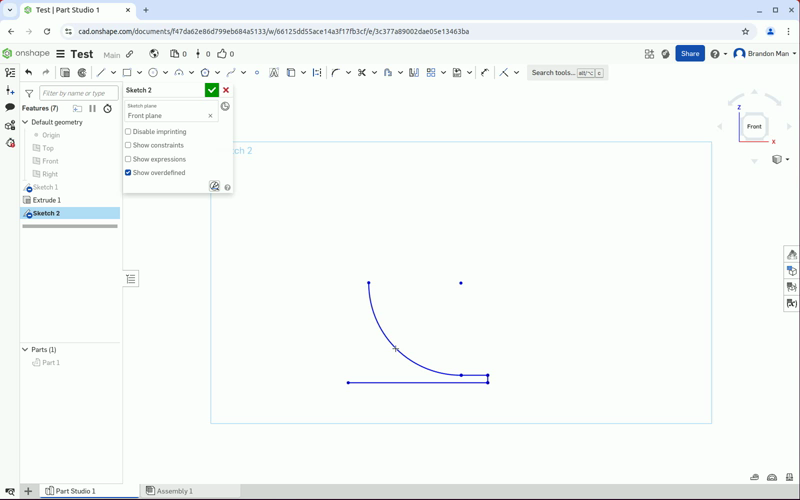
mouse_move(368, 282)
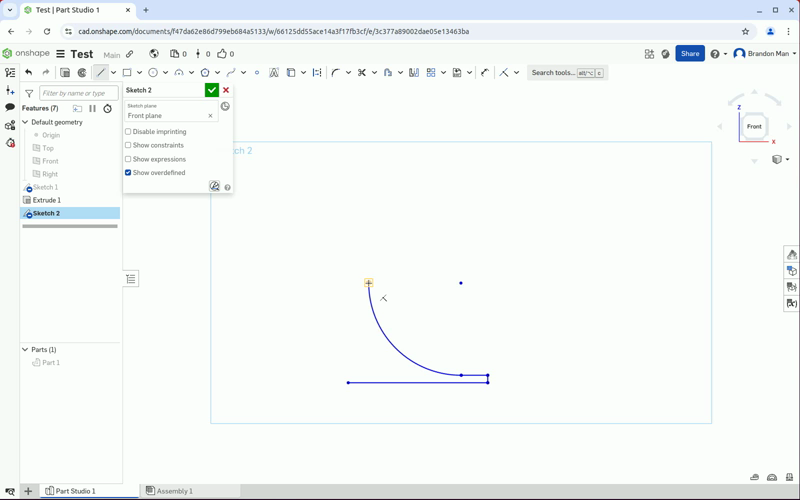
click(368, 282)
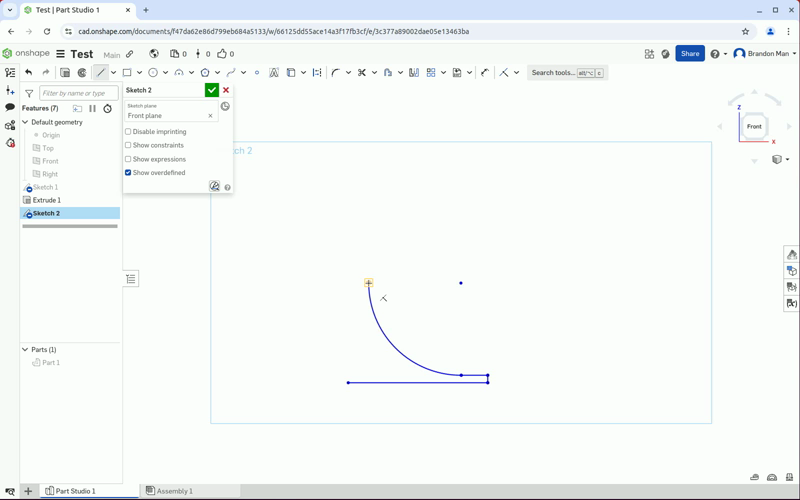
key_down(shift)
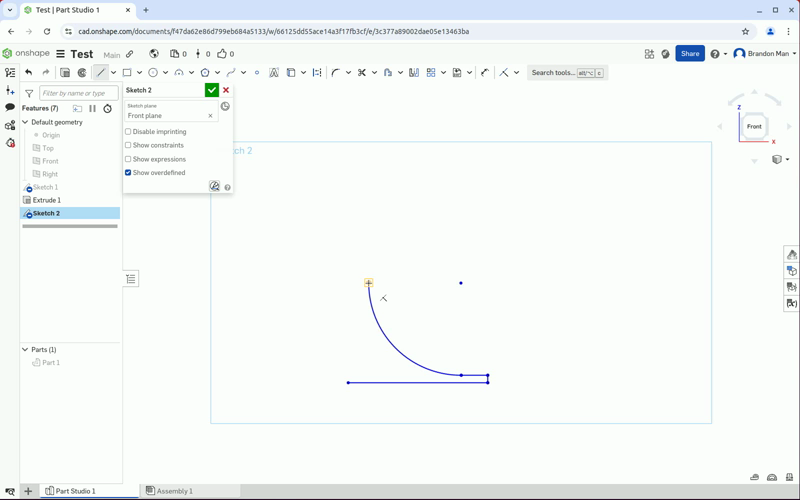
mouse_move(398, 282)
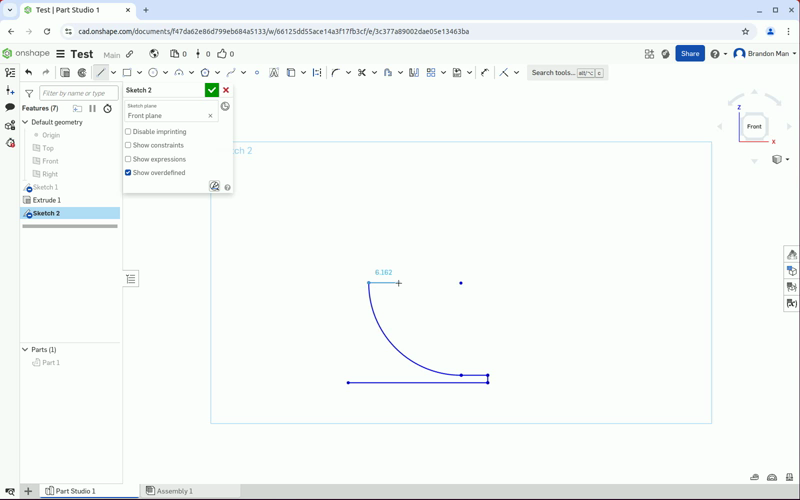
mouse_move(348, 282)
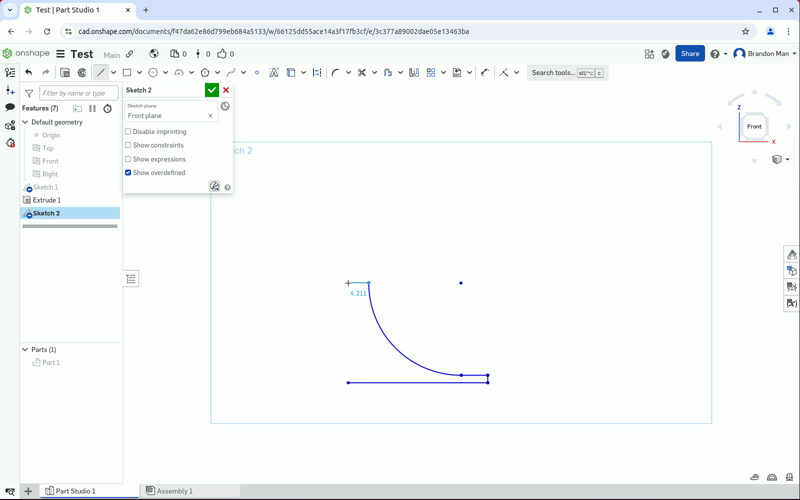
click(348, 282)
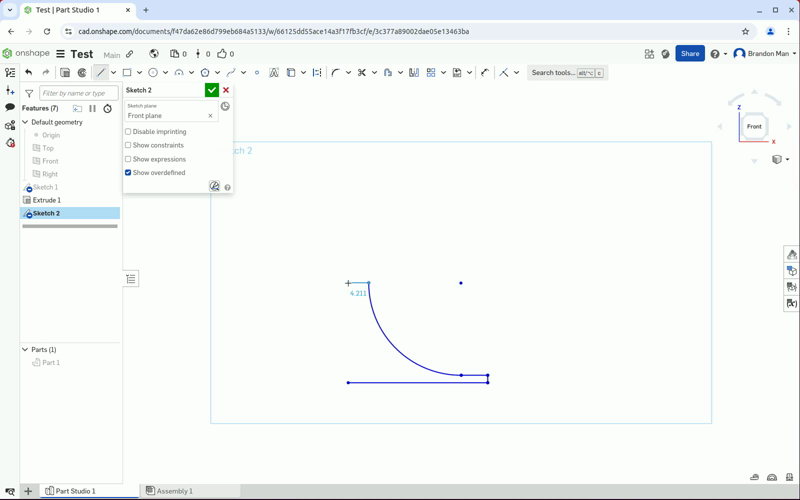
key_up(shift)
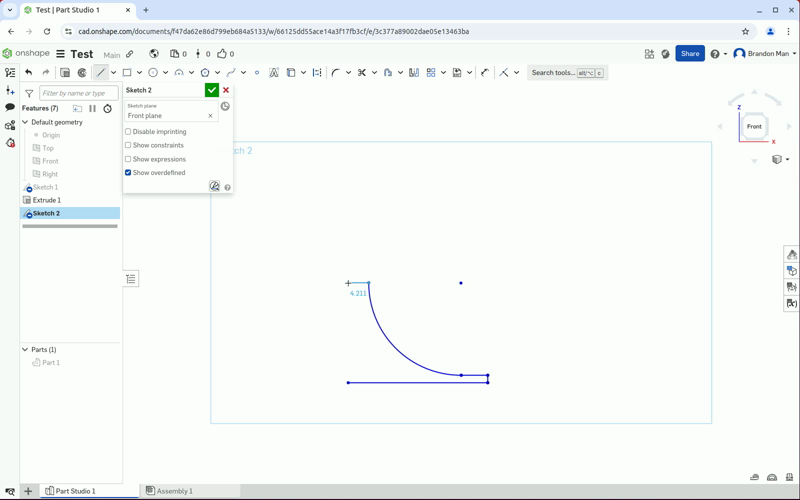
key_down(shift)
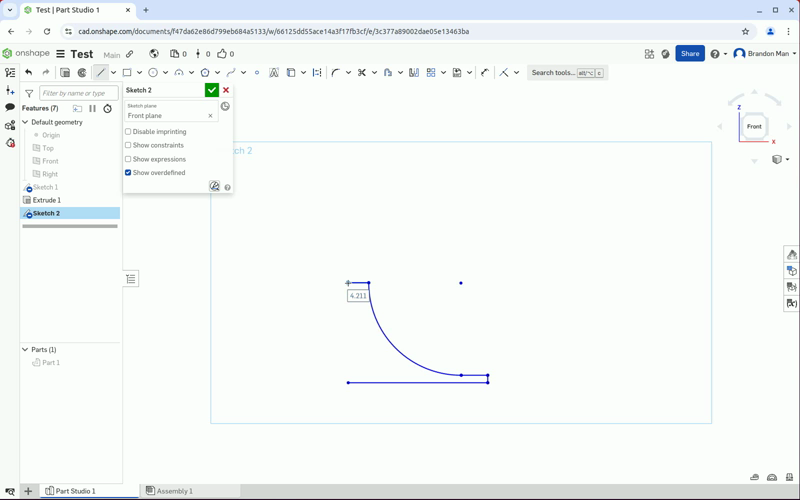
mouse_move(348, 382)
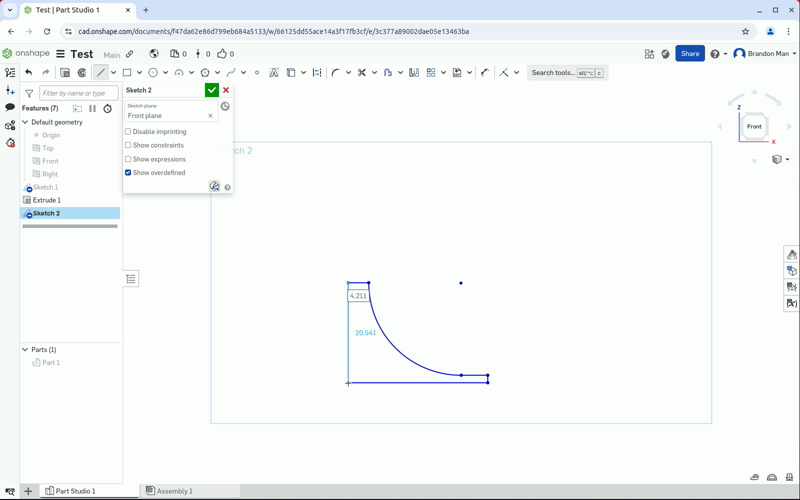
key_up(shift)
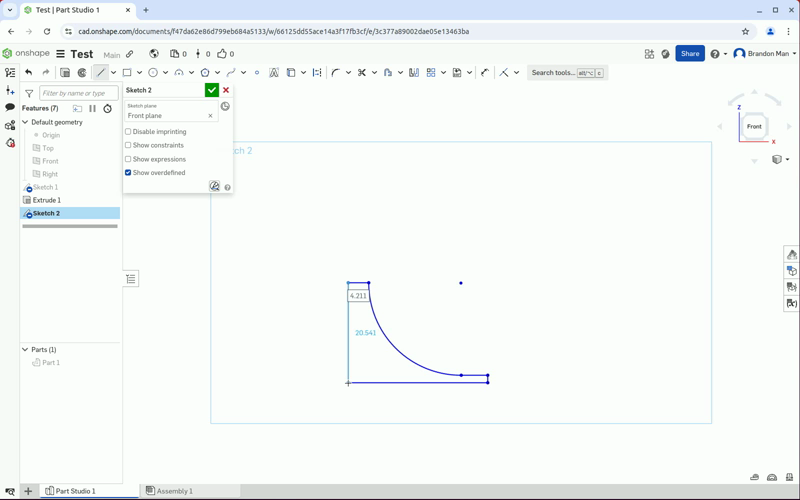
click(348, 382)
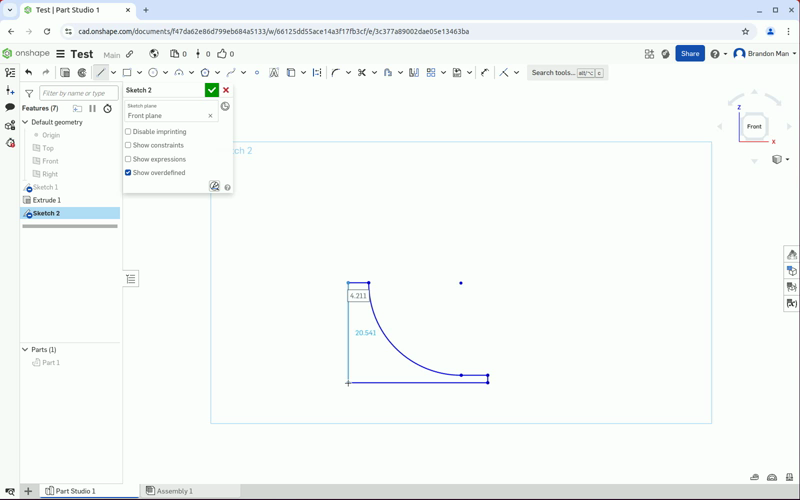
key(esc)
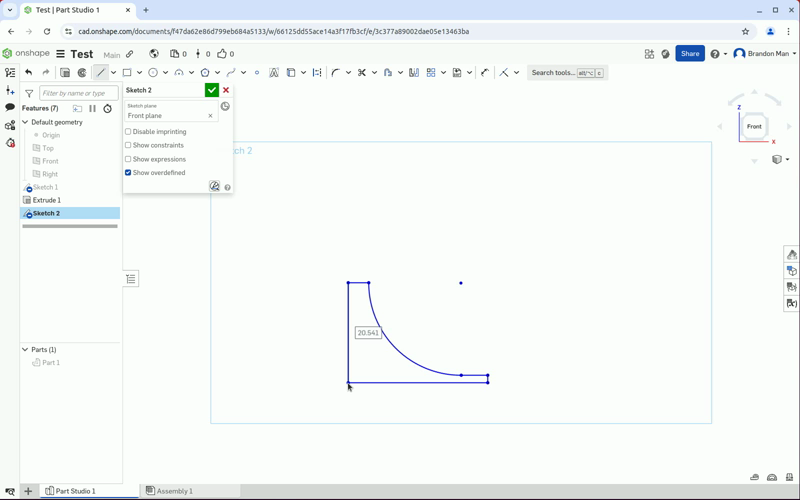
mouse_move(367, 356)
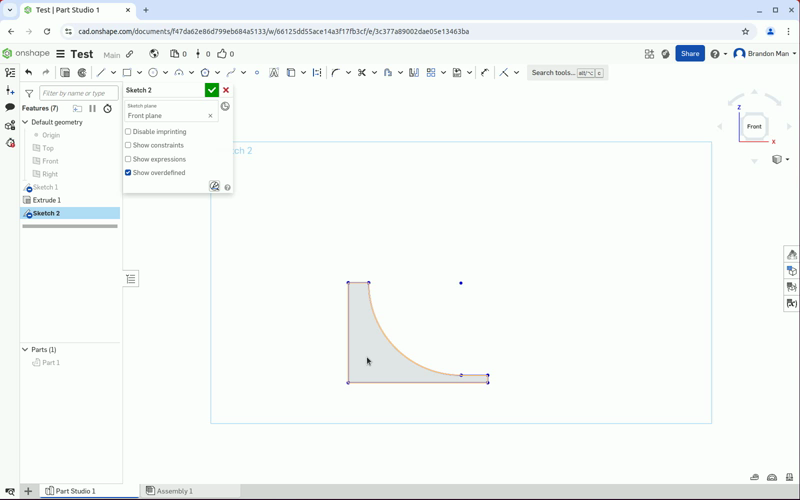
click(367, 356)
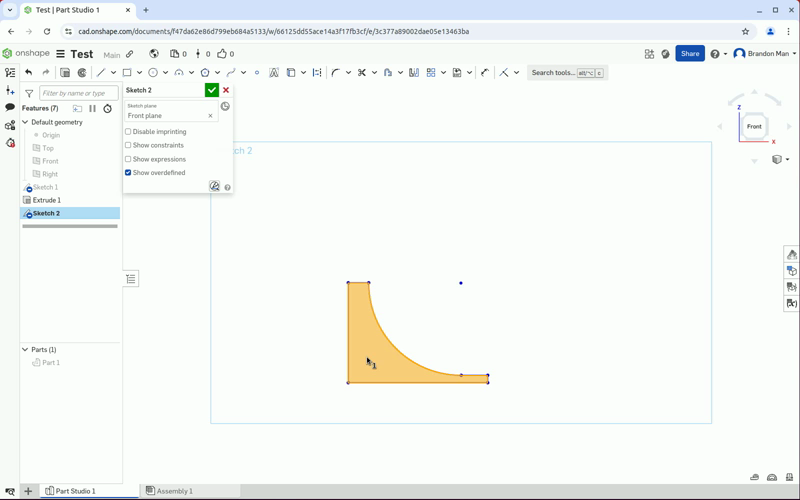
mouse_move(73, 352)
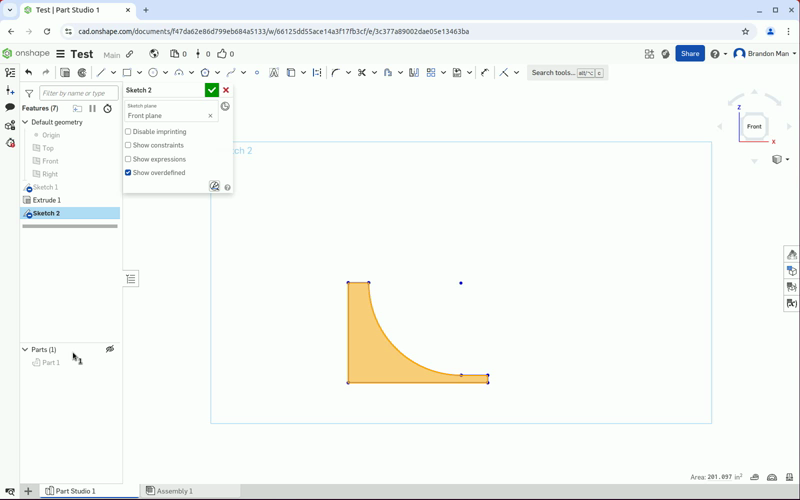
key(shift+y)
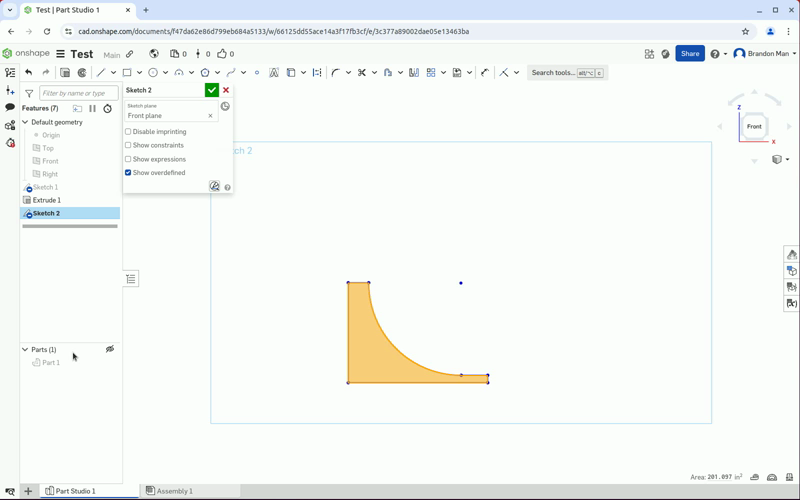
key(shift+e)
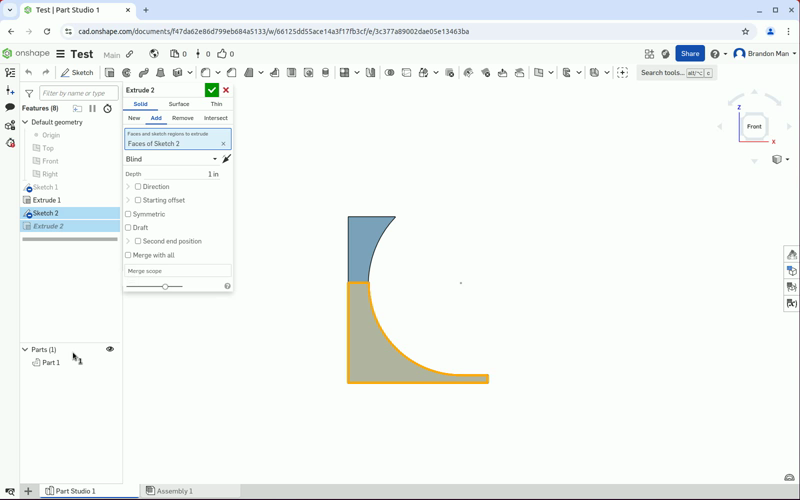
mouse_move(143, 106)
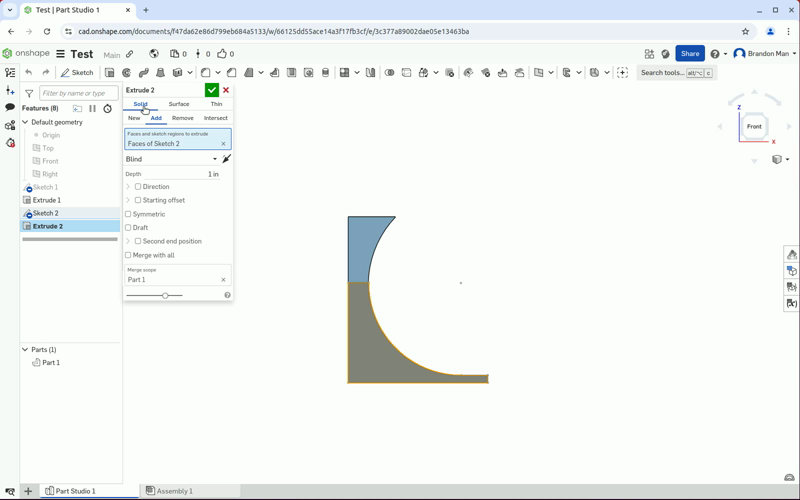
click(143, 106)
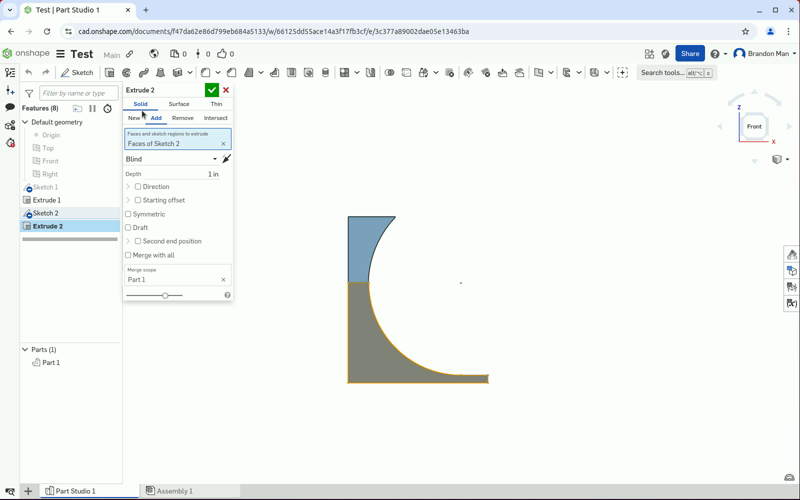
mouse_move(137, 120)
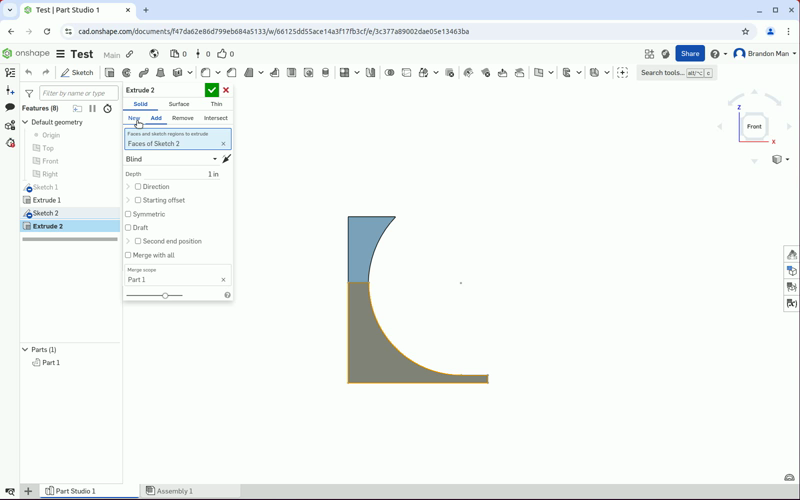
click(137, 120)
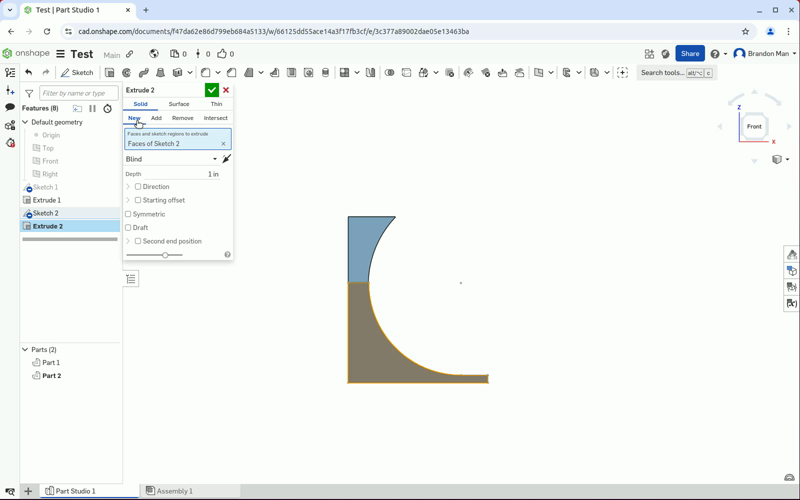
key(tab, 4)
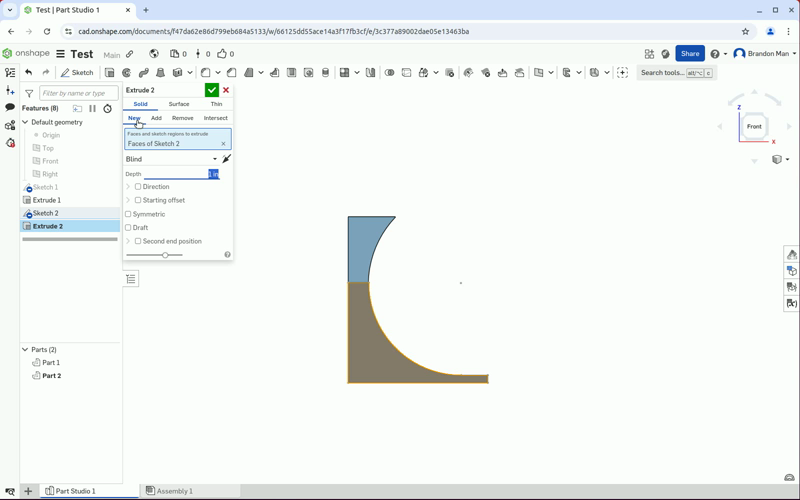
text(0.722)
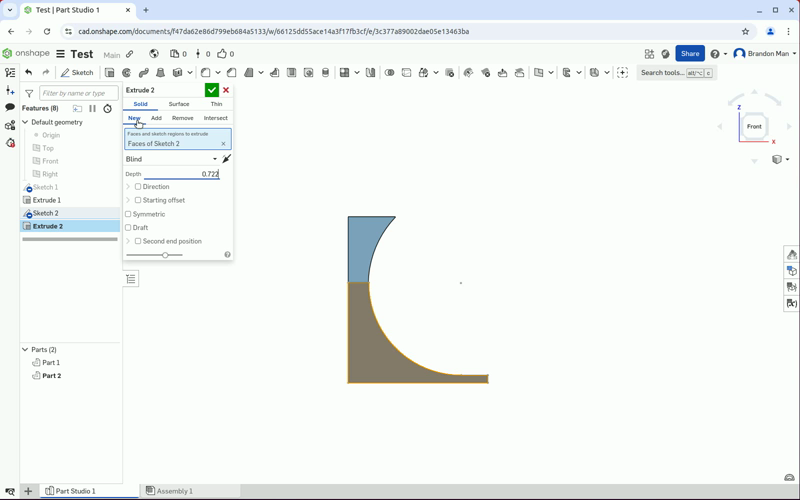
key(enter)
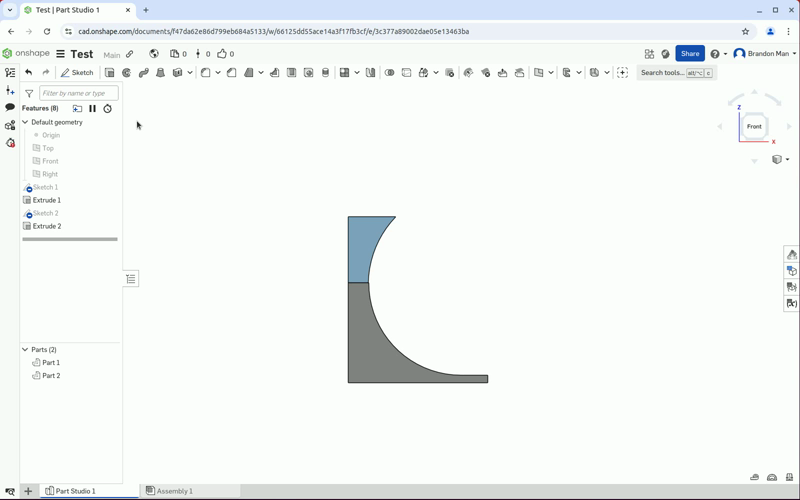
key(shift+h)
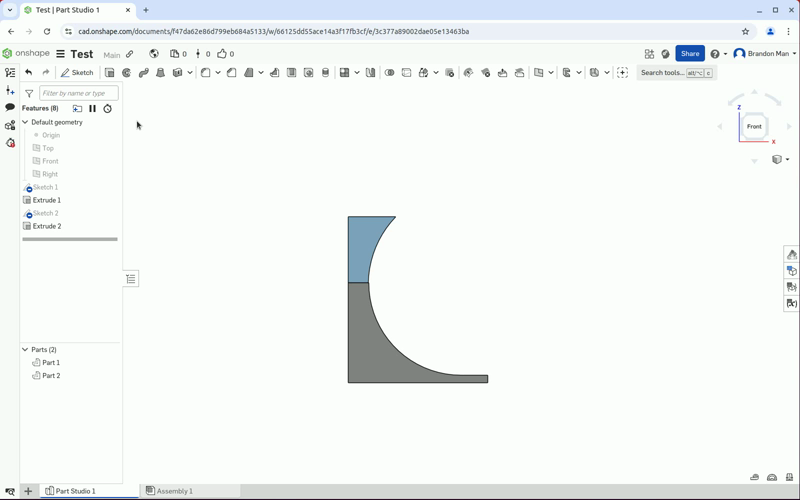
key(shift+h)
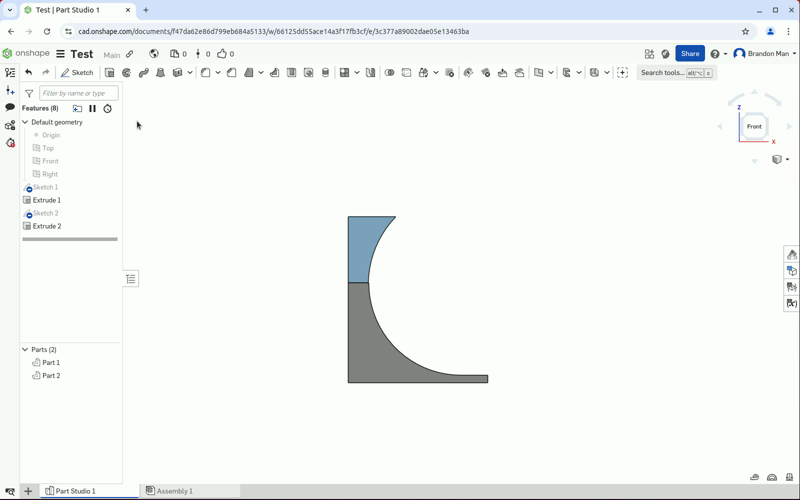
mouse_move(73, 189)
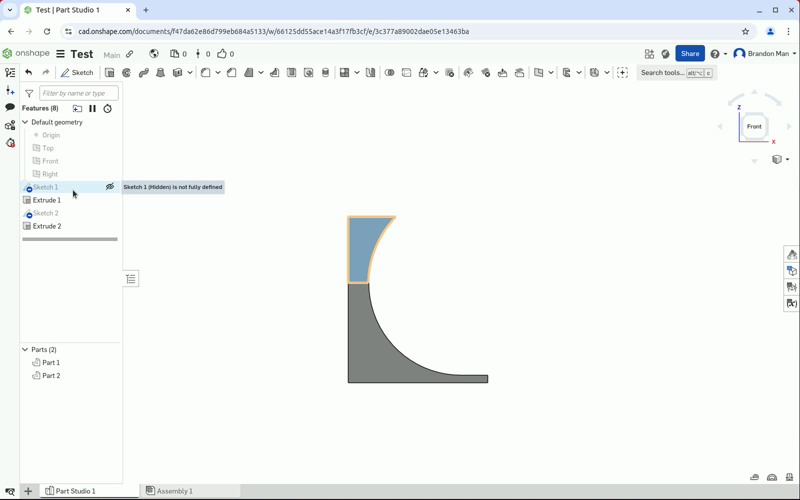
click(73, 189)
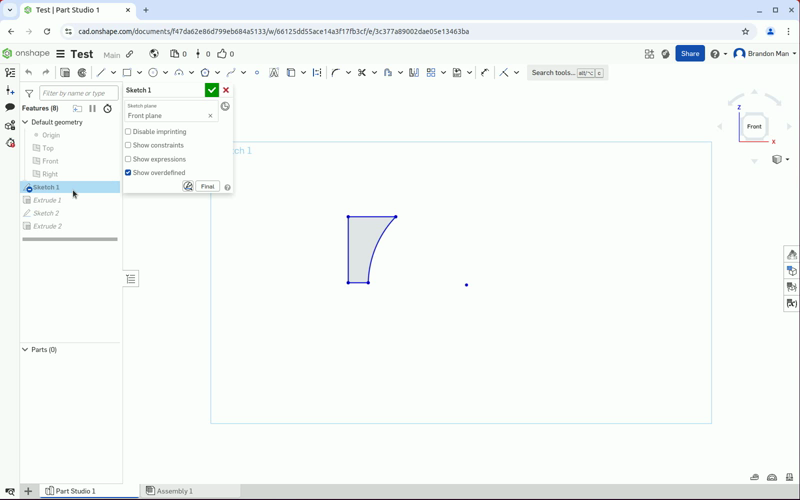
mouse_move(229, 92)
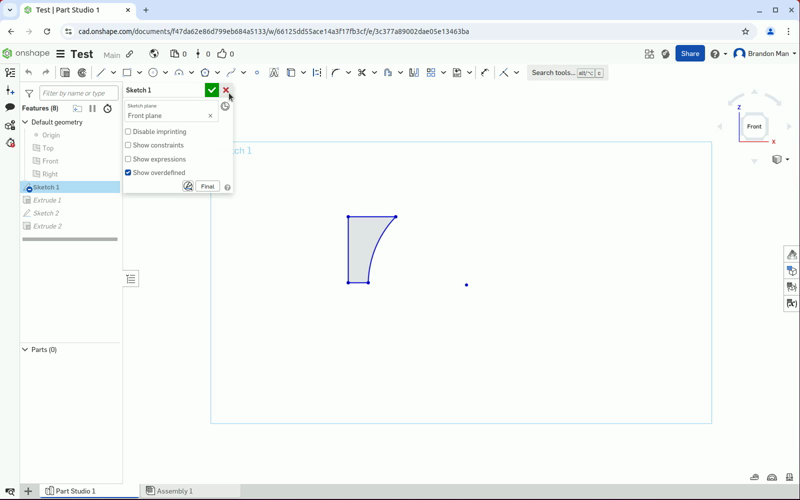
click(229, 92)
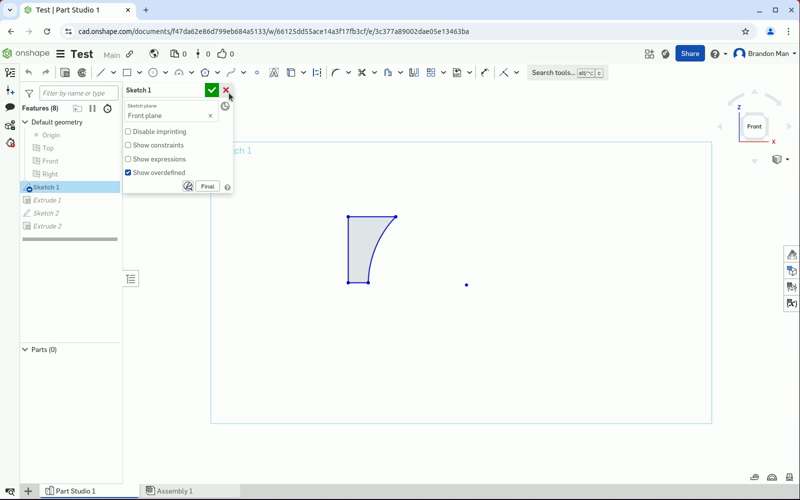
key(shift+s)
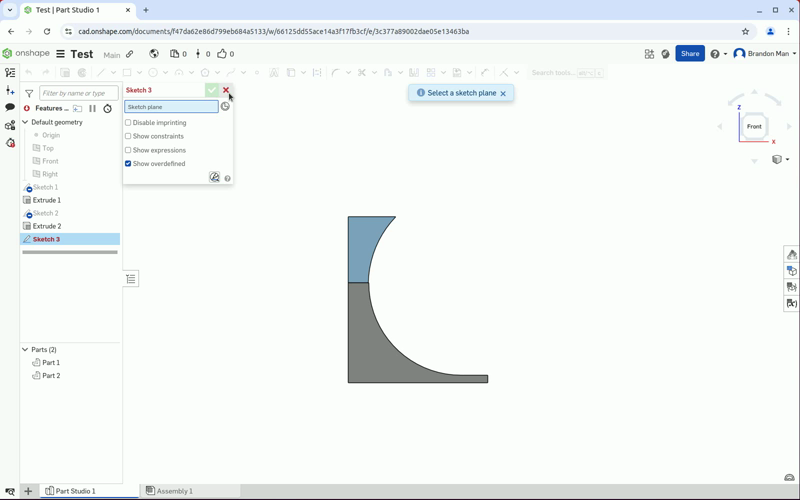
mouse_move(73, 163)
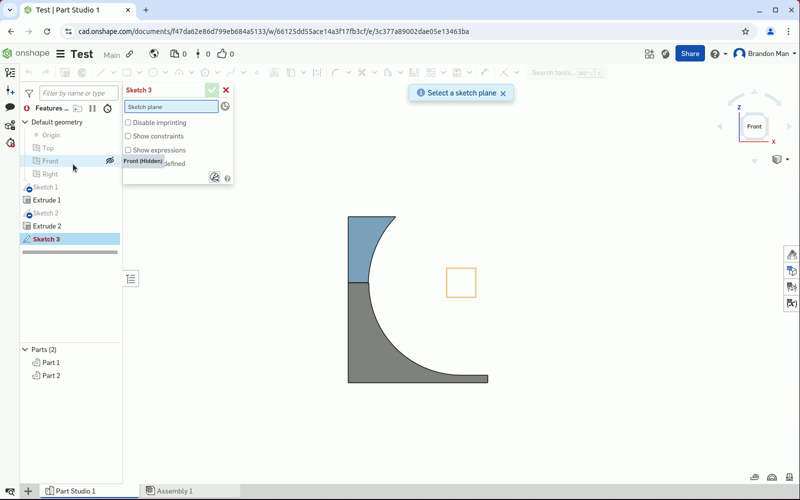
click(73, 163)
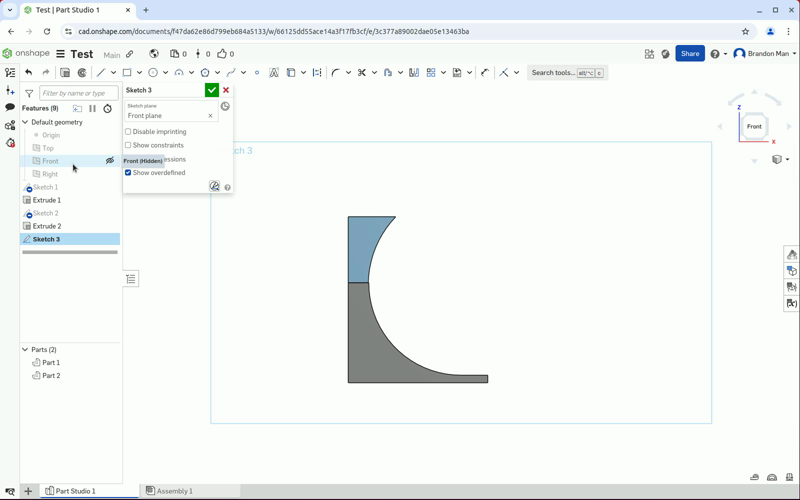
mouse_move(73, 352)
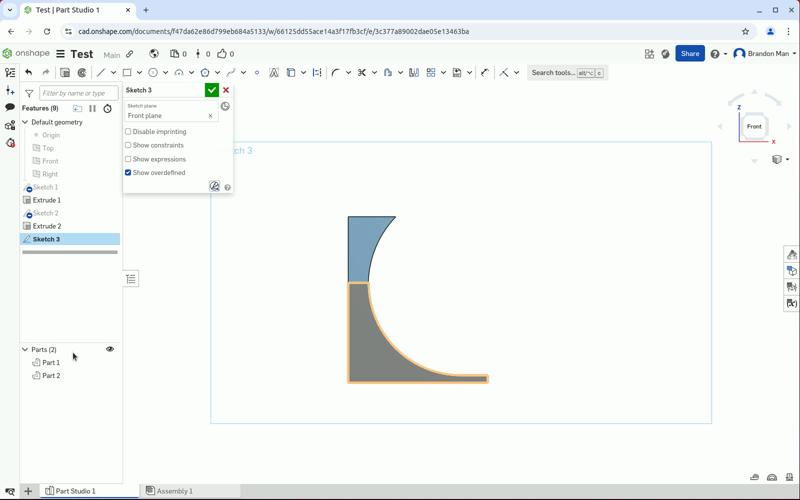
key(y)
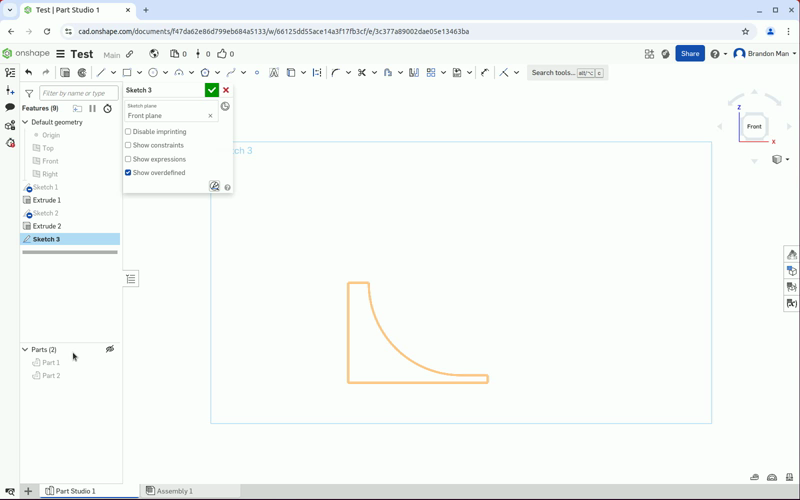
key(c)
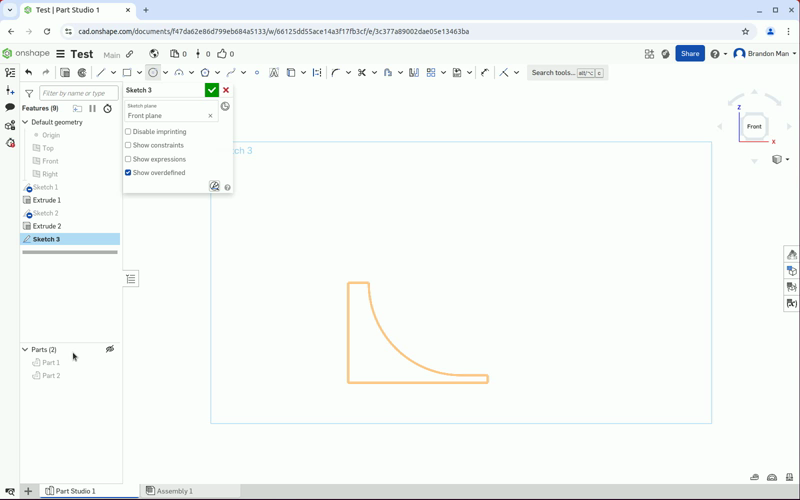
key_down(shift)
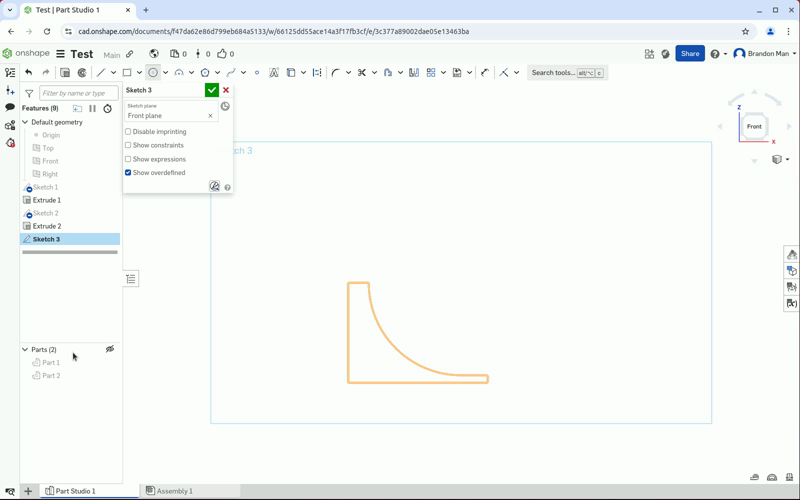
mouse_move(461, 282)
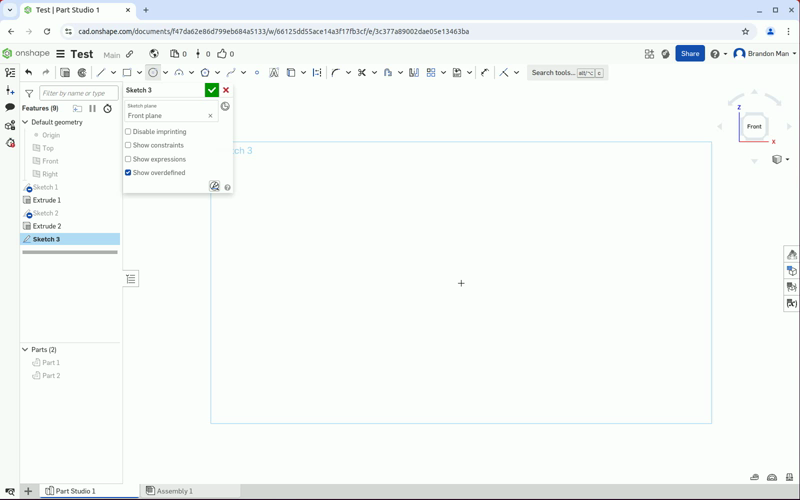
click(461, 282)
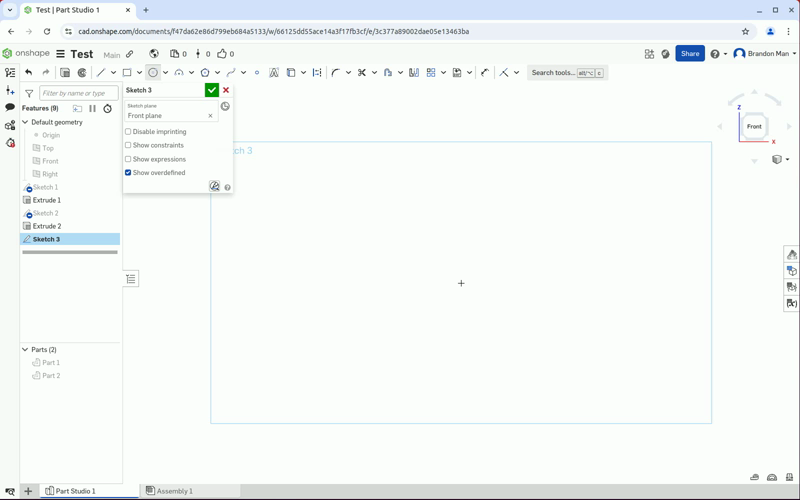
key_up(shift)
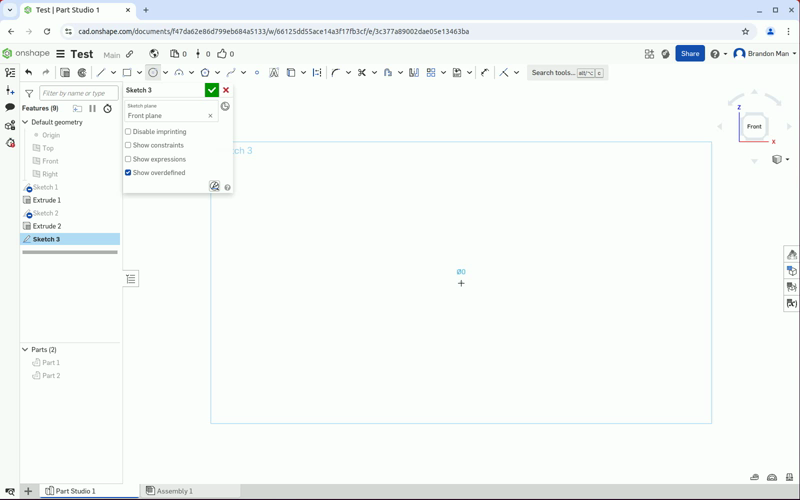
mouse_move(474, 282)
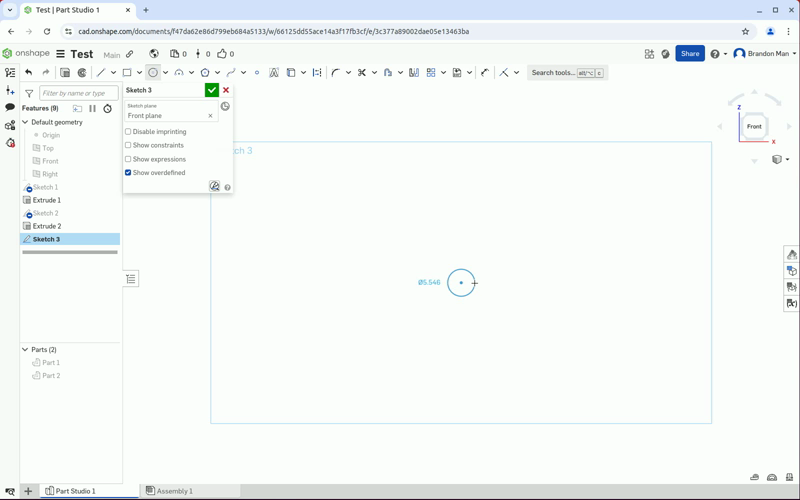
click(474, 282)
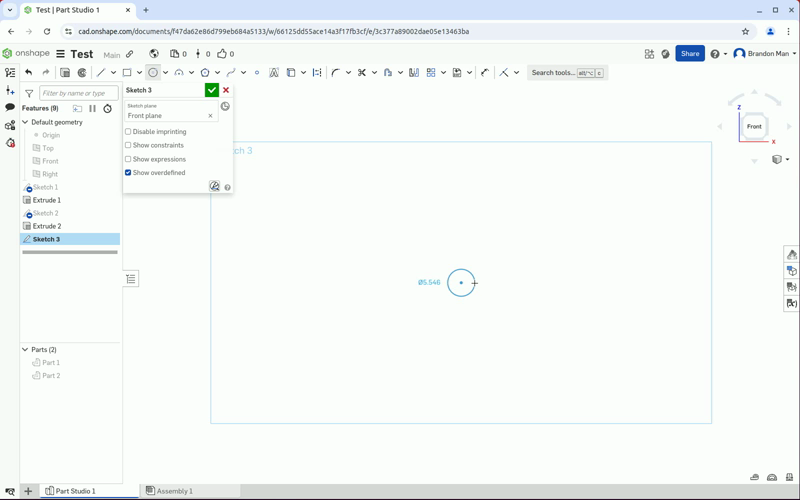
key(esc)
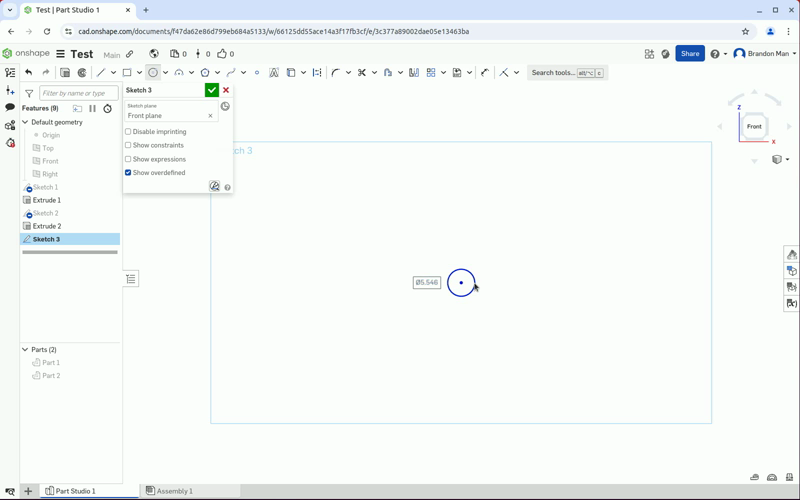
mouse_move(454, 287)
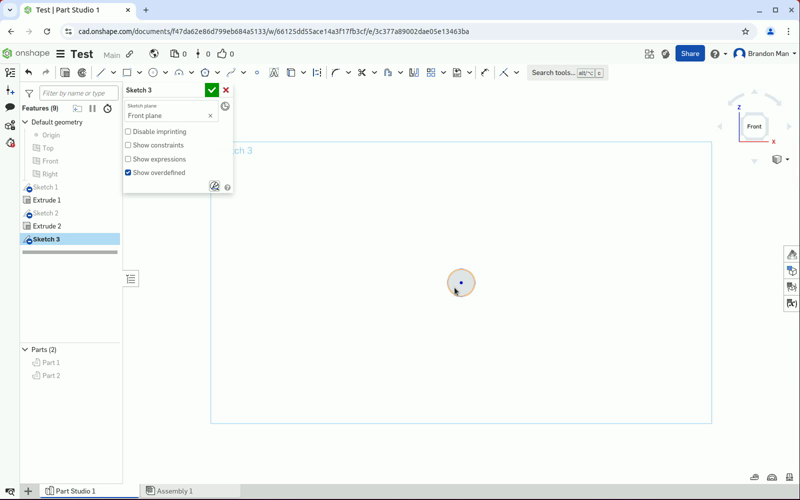
scroll(6)
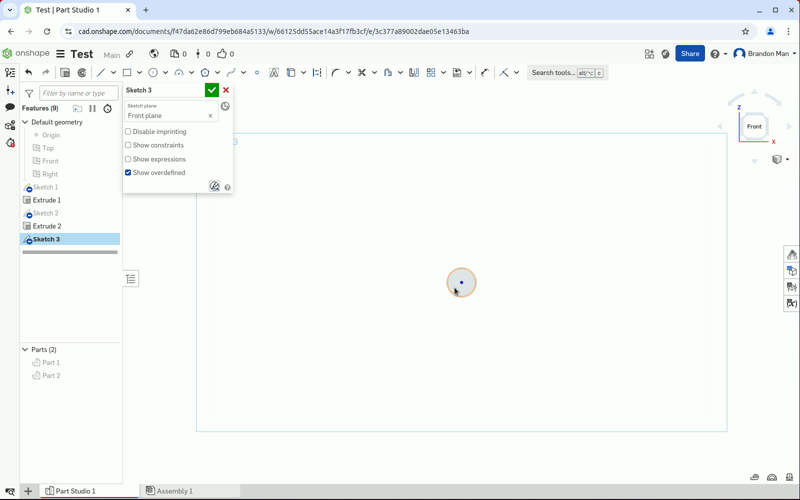
scroll(6)
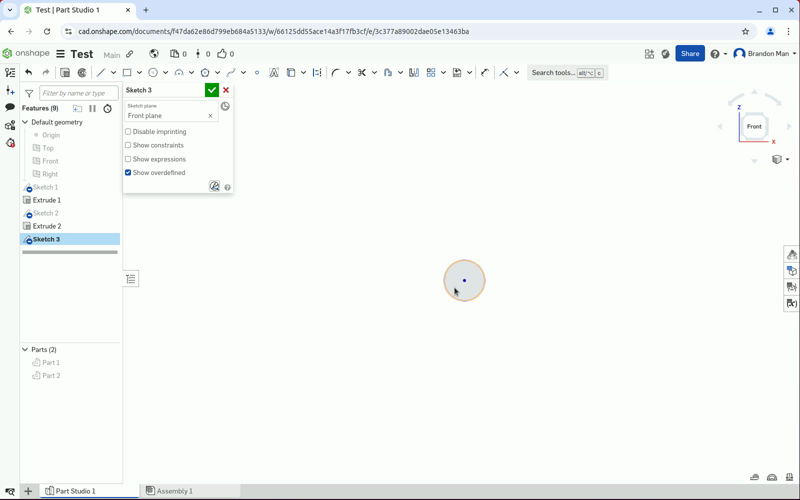
scroll(6)
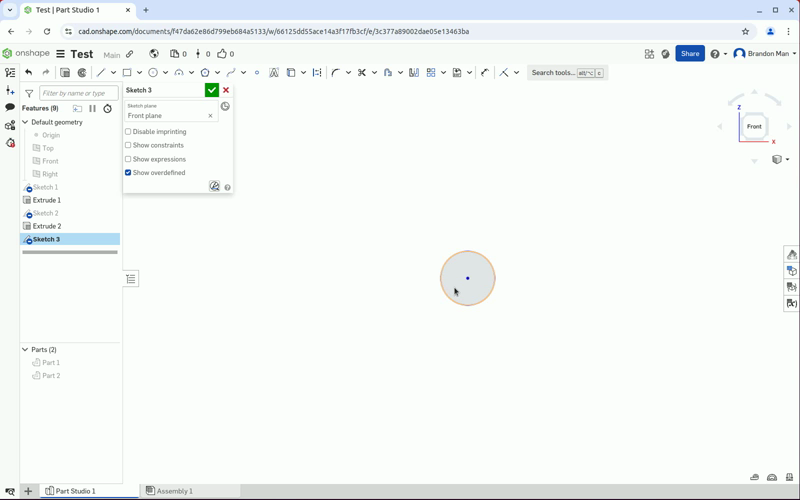
scroll(6)
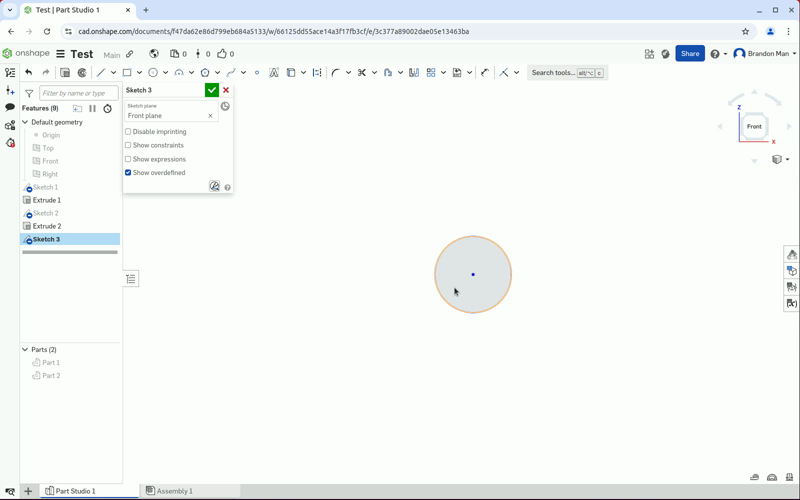
scroll(6)
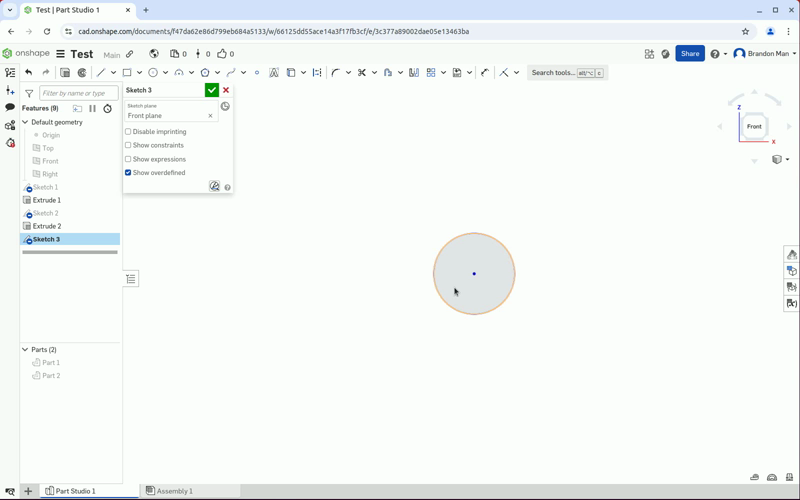
scroll(6)
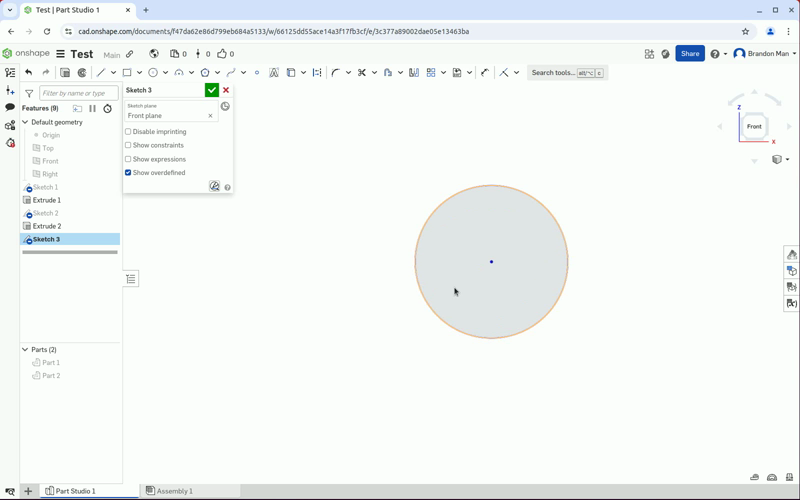
scroll(6)
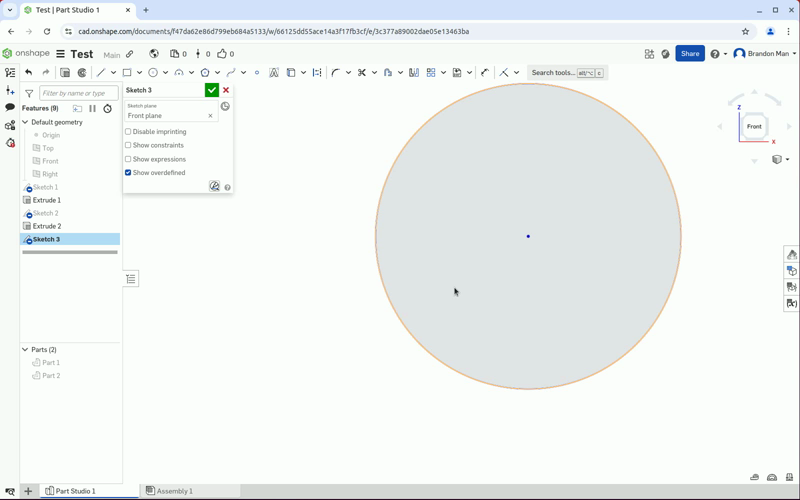
click(454, 287)
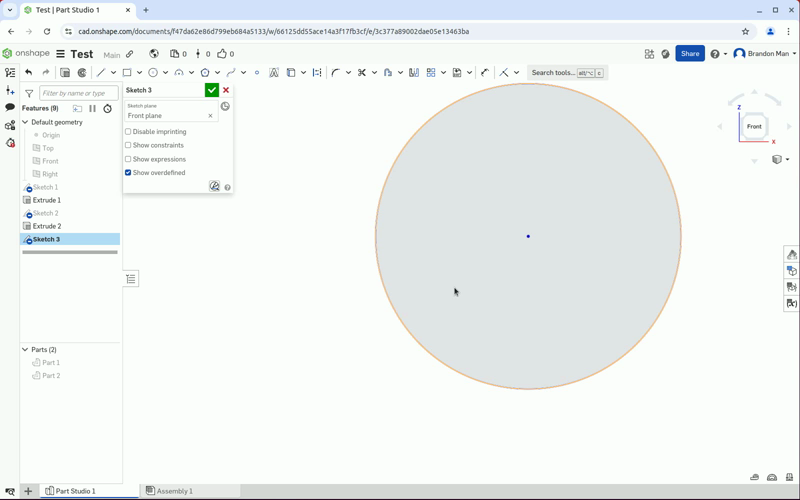
scroll(-6)
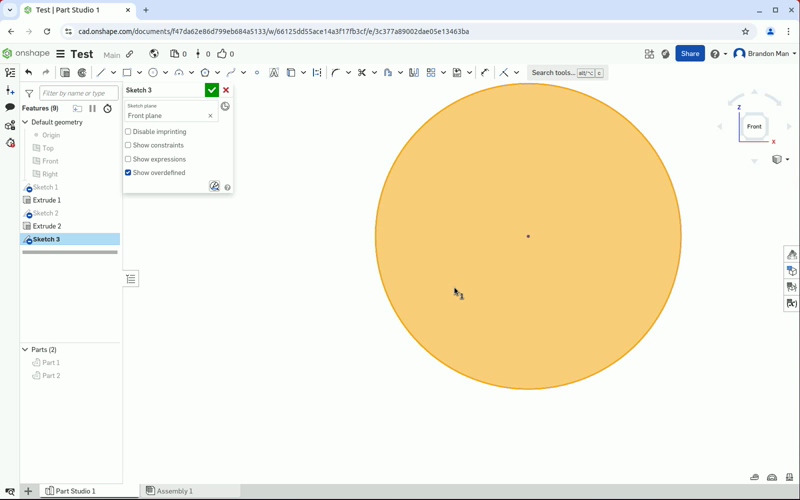
scroll(-6)
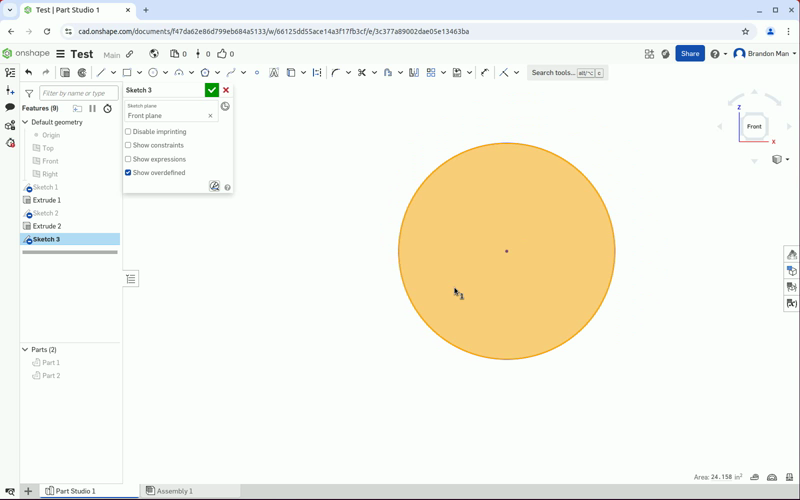
scroll(-6)
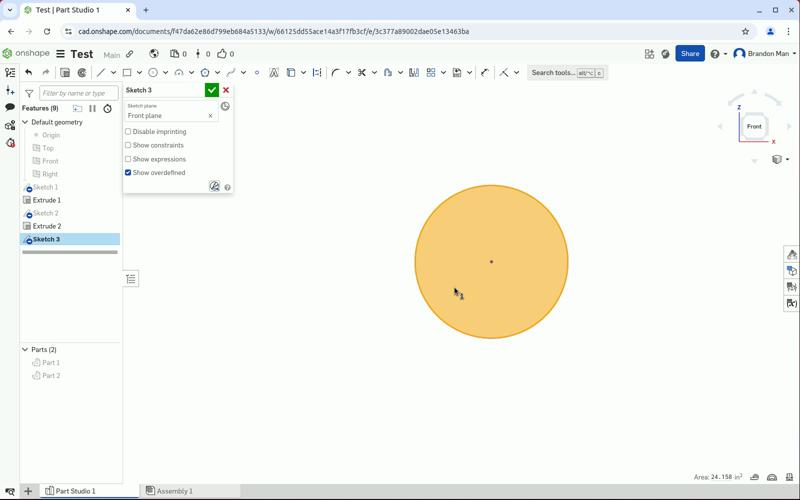
scroll(-6)
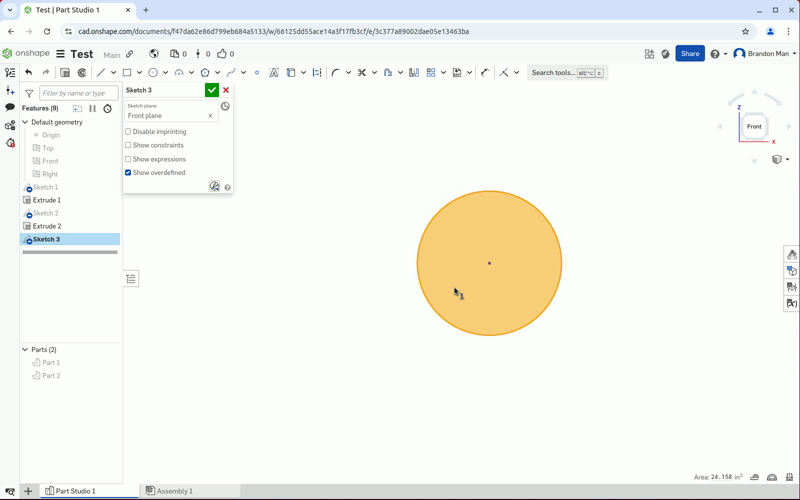
scroll(-6)
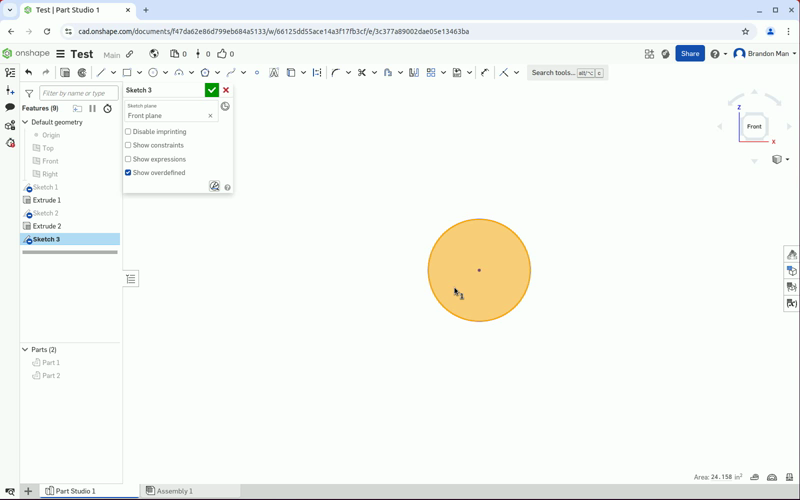
scroll(-6)
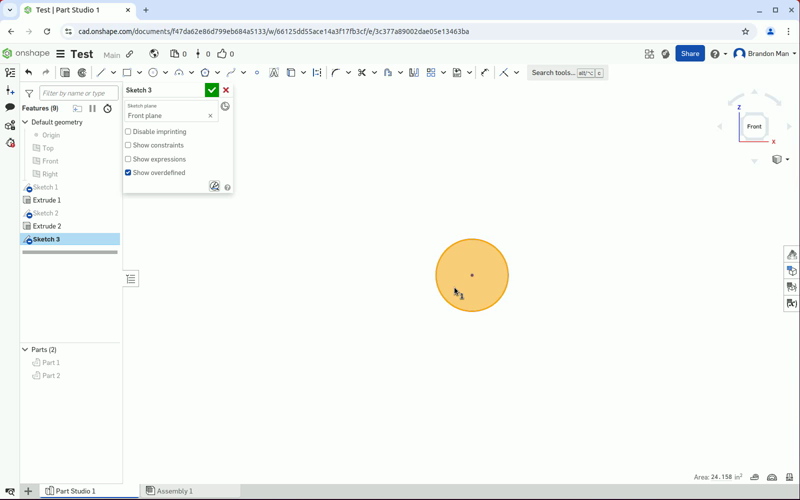
scroll(-6)
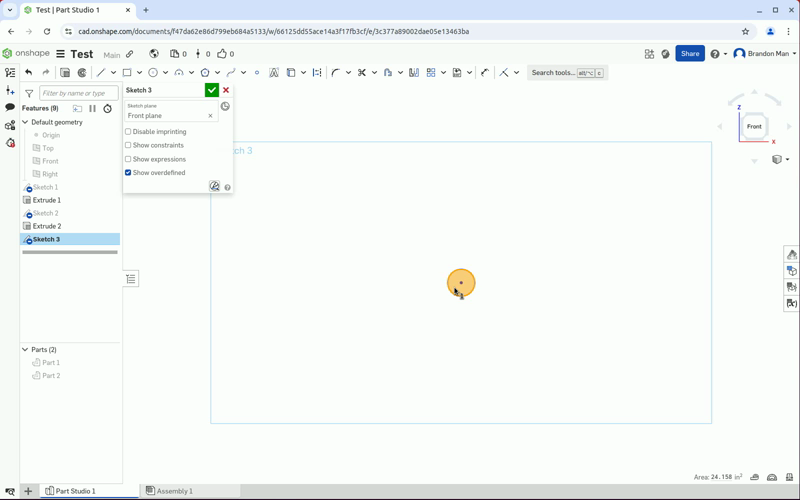
mouse_move(73, 352)
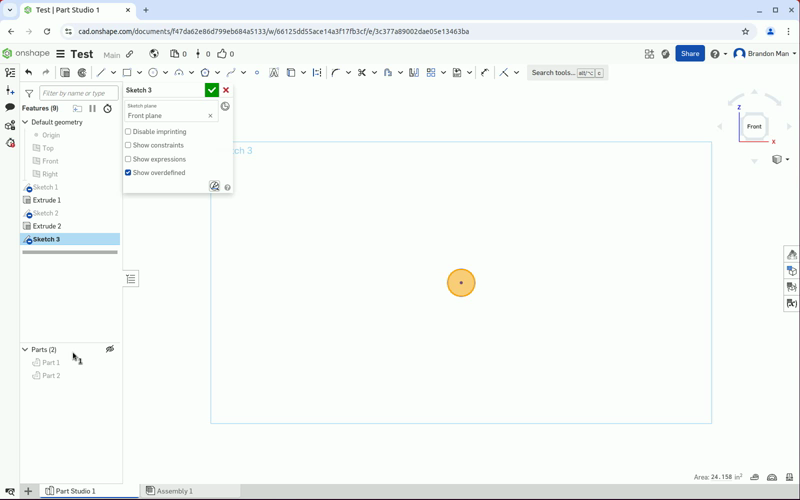
key(shift+y)
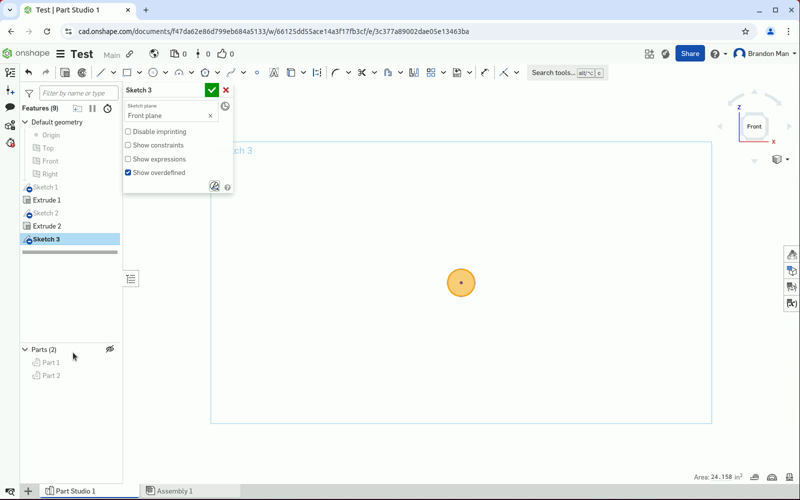
key(shift+e)
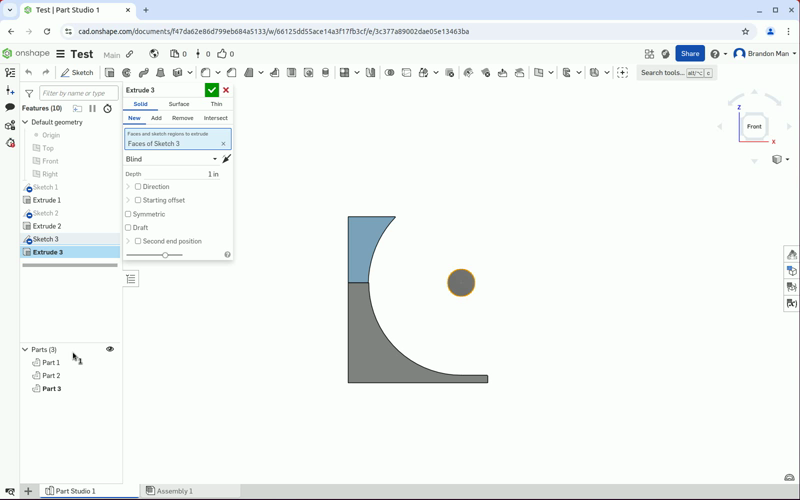
mouse_move(143, 106)
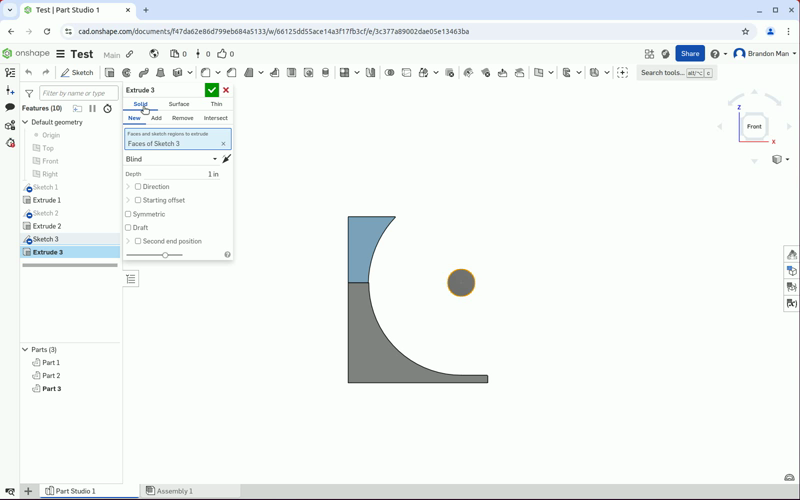
click(143, 106)
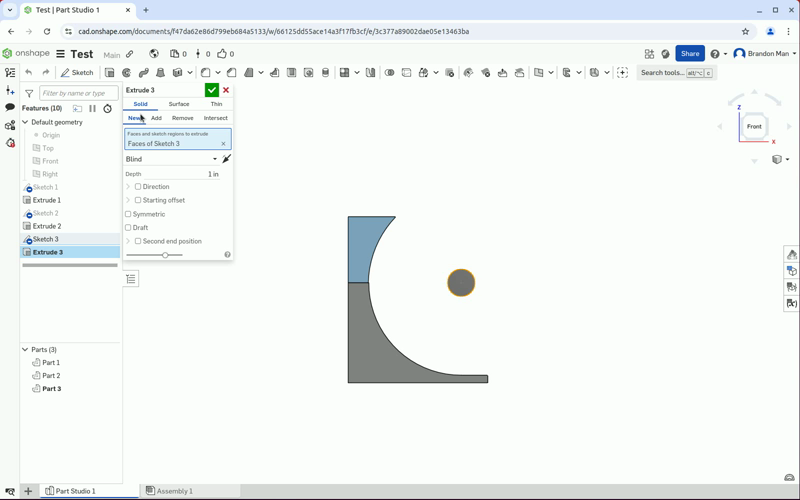
mouse_move(137, 120)
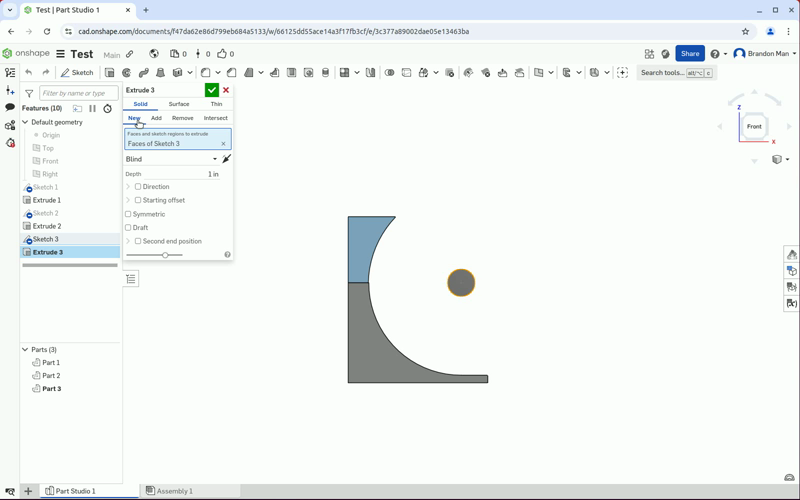
click(137, 120)
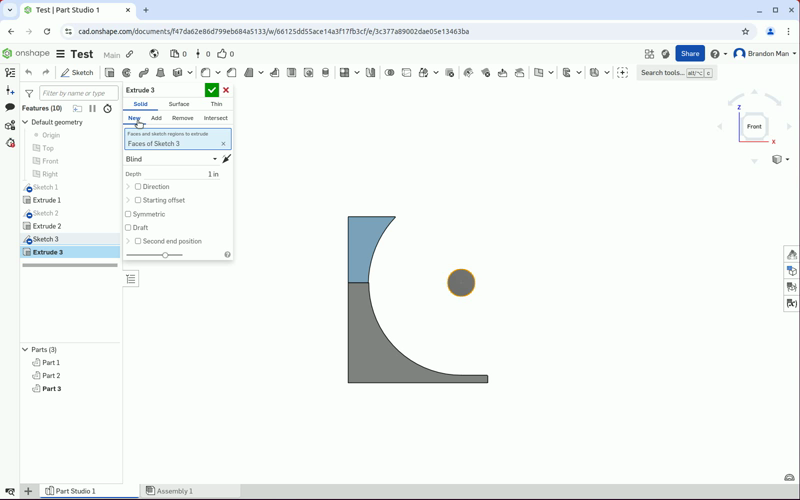
key(tab, 4)
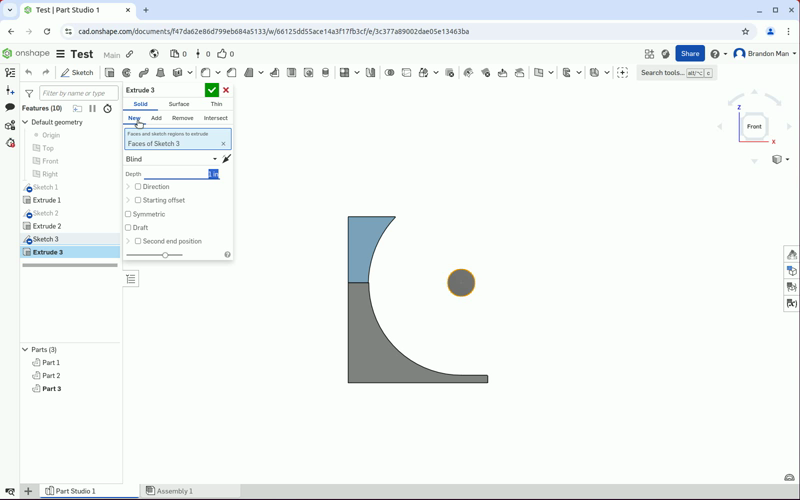
text(1.444)
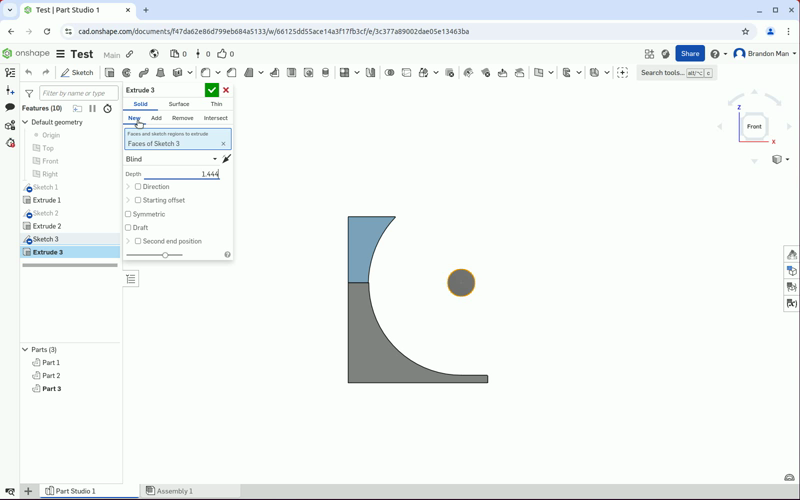
key(enter)
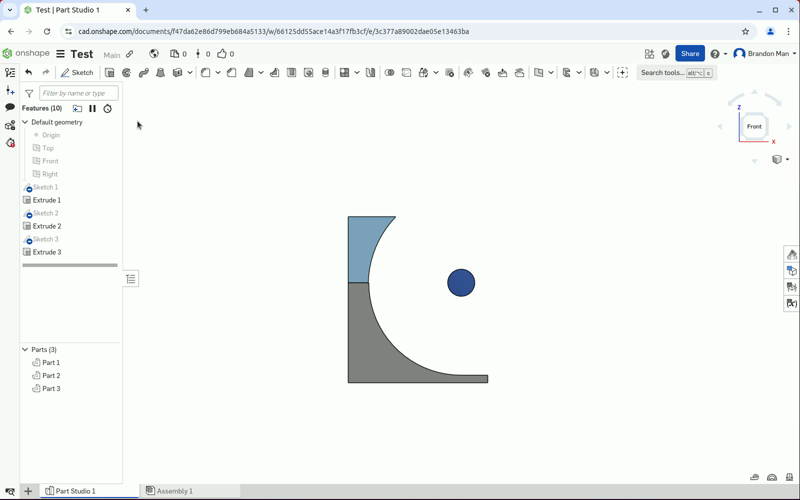
key(shift+h)
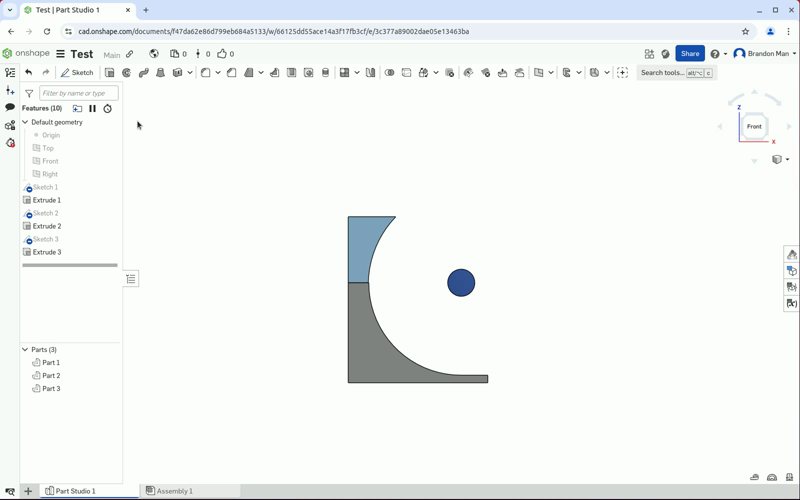
key(shift+h)
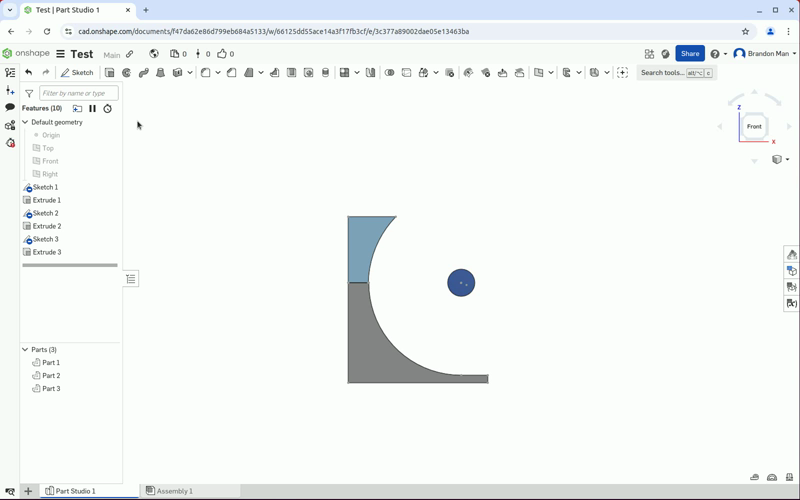
key(shift+7)
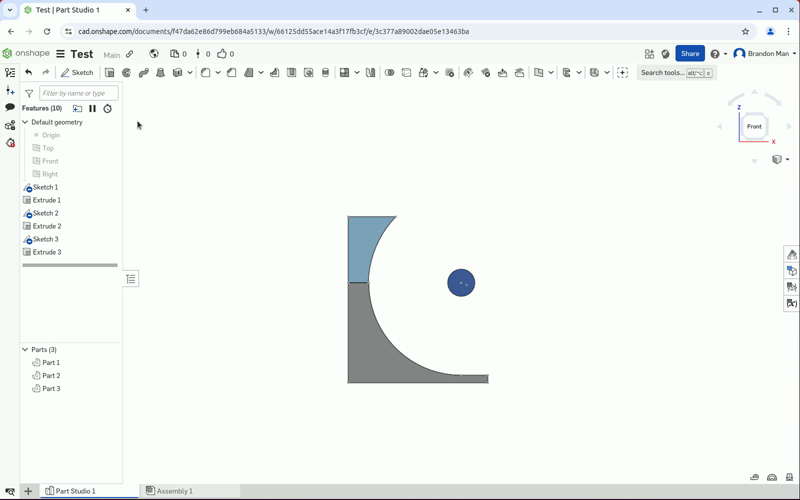
key(left, 2)
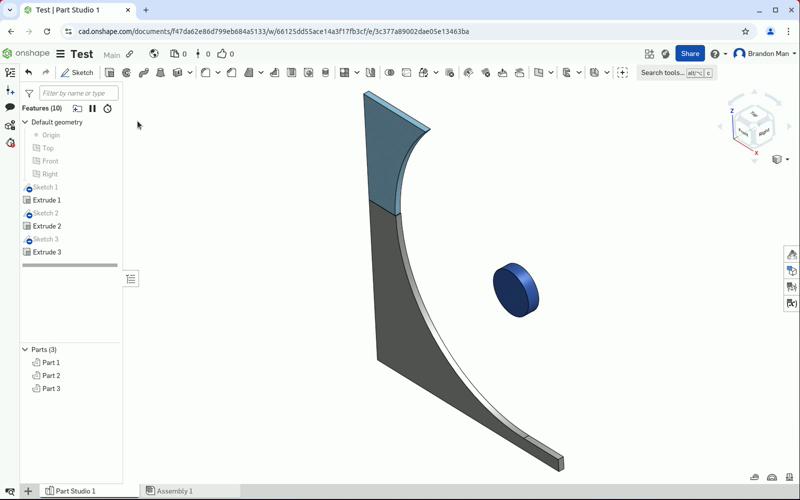
key(down, 2)
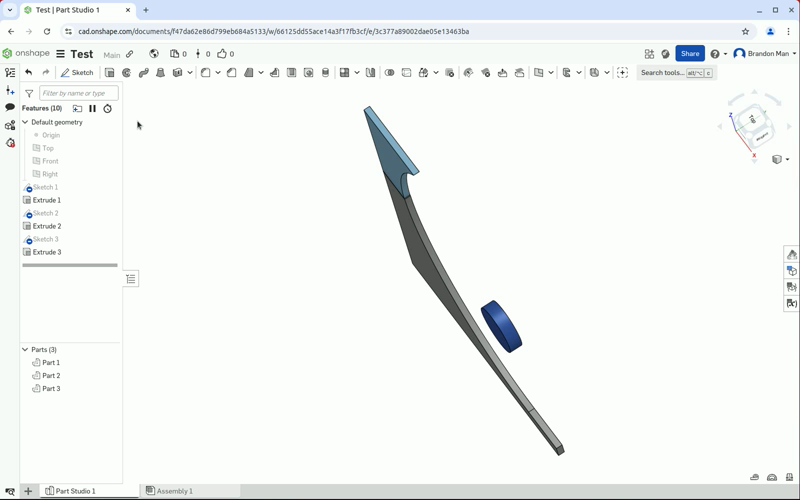
key(up, 2)
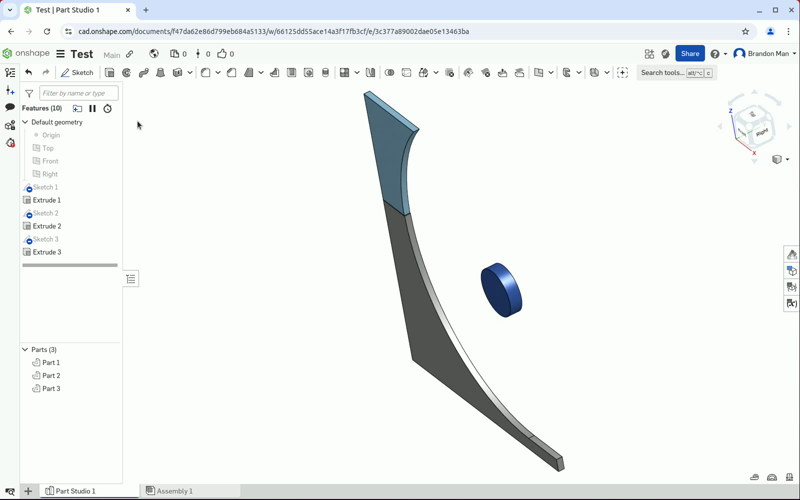
key(right, 2)
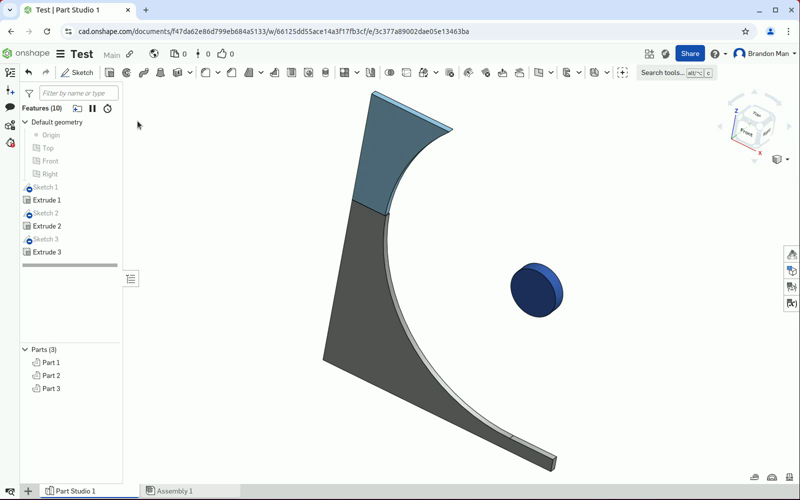
mouse_move(73, 189)
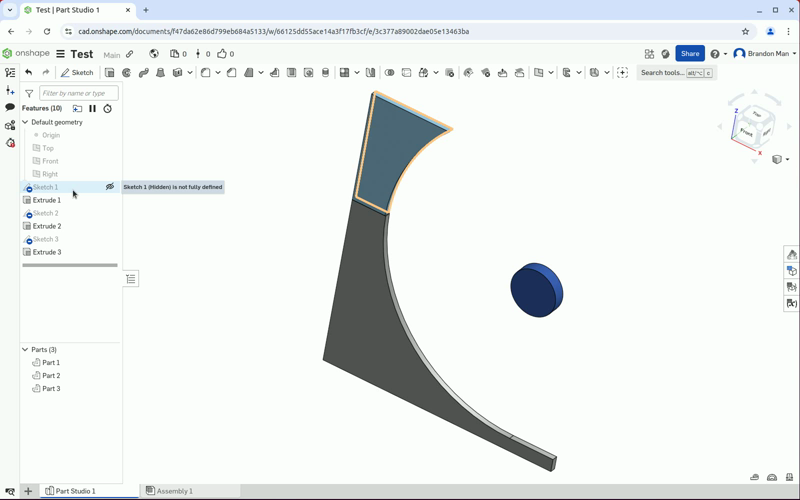
click(73, 189)